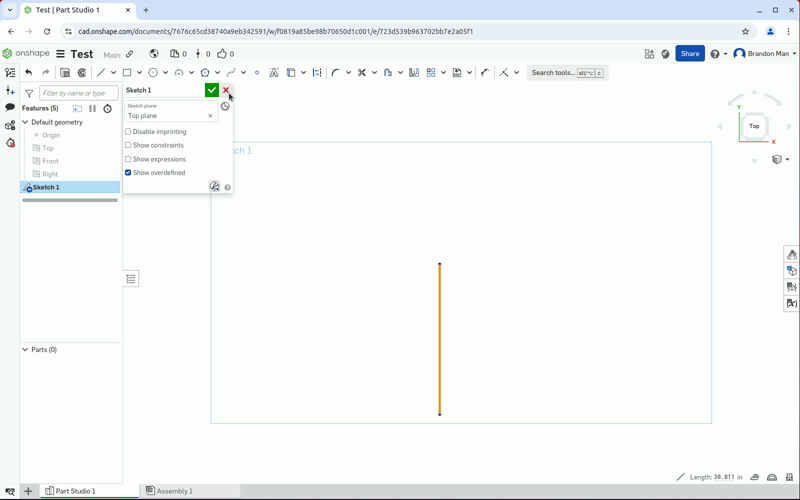
key(shift+h)
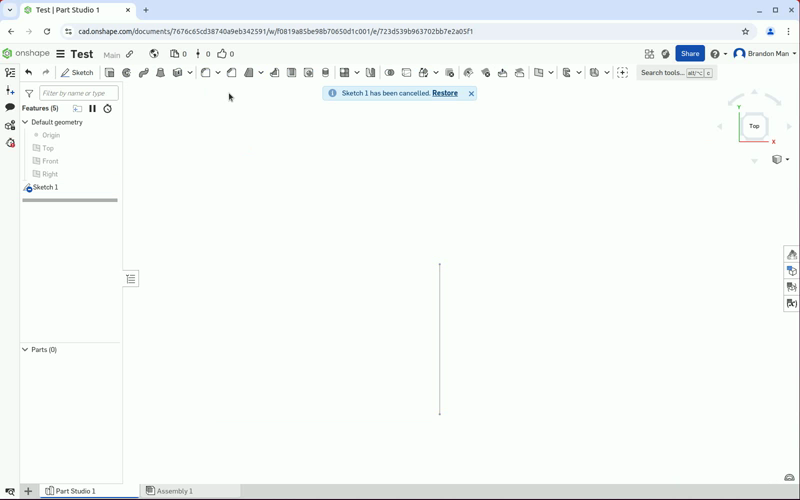
key(shift+s)
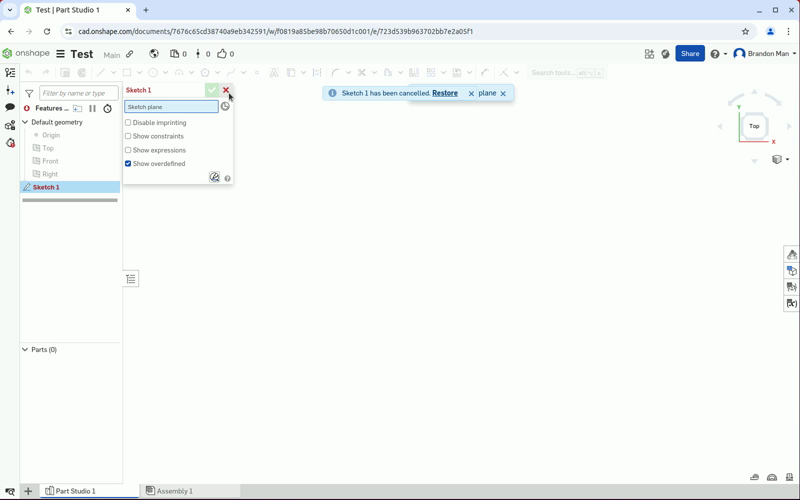
mouse_move(73, 150)
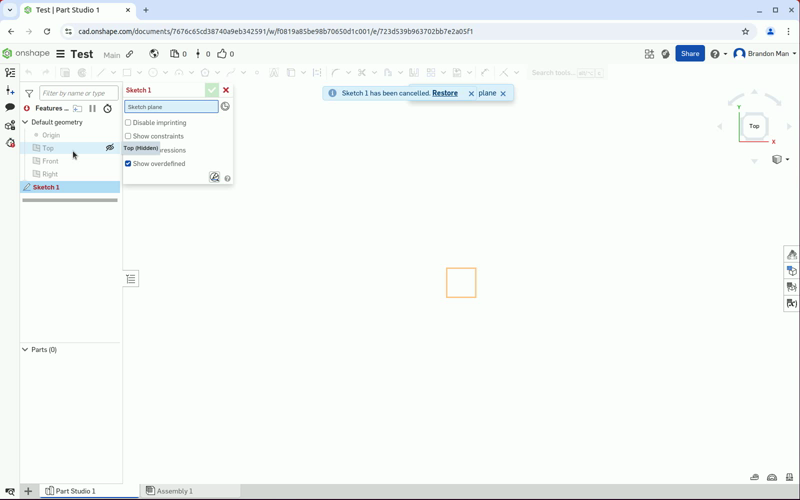
click(73, 150)
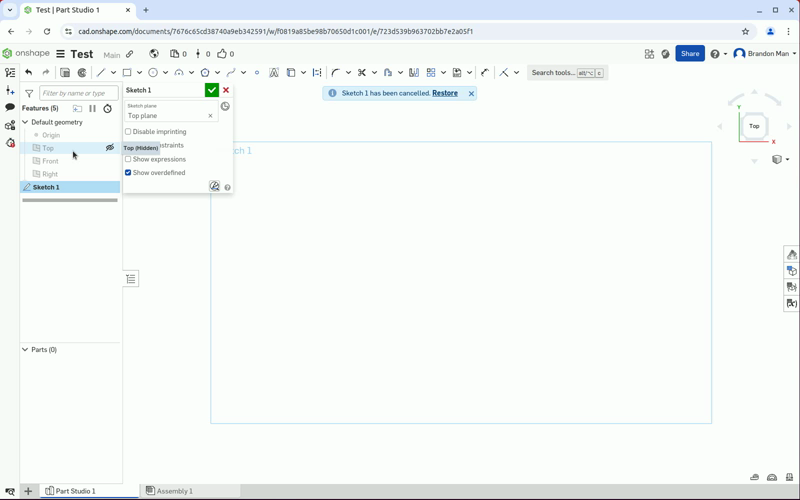
mouse_move(73, 352)
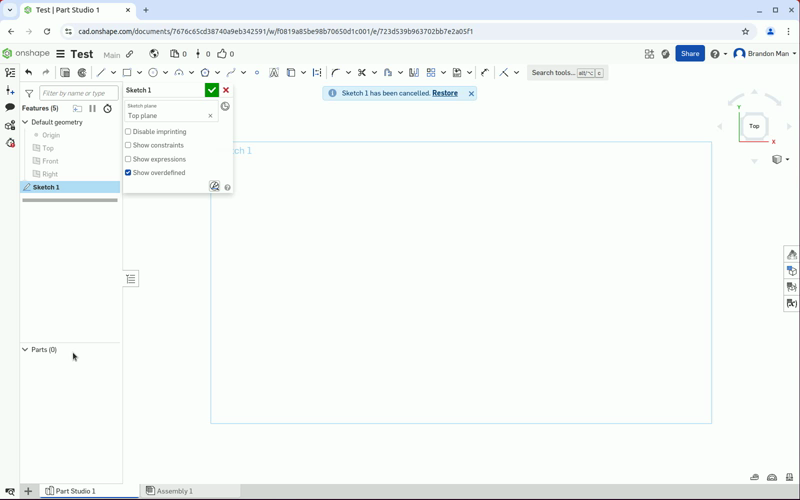
key(y)
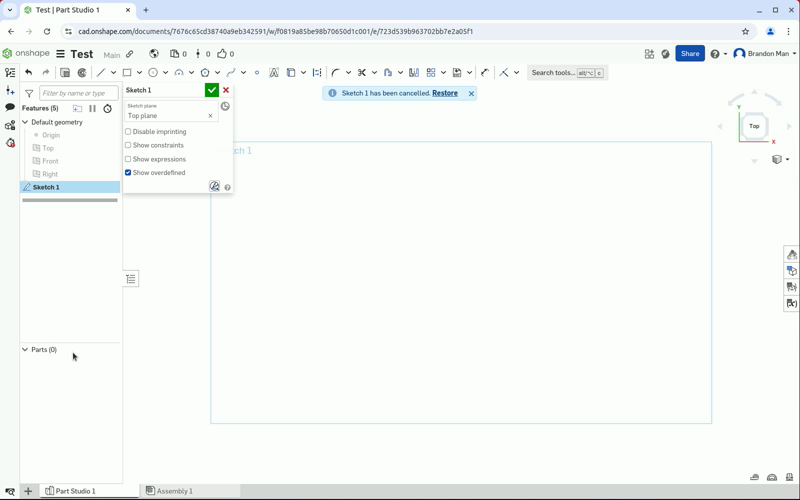
key(c)
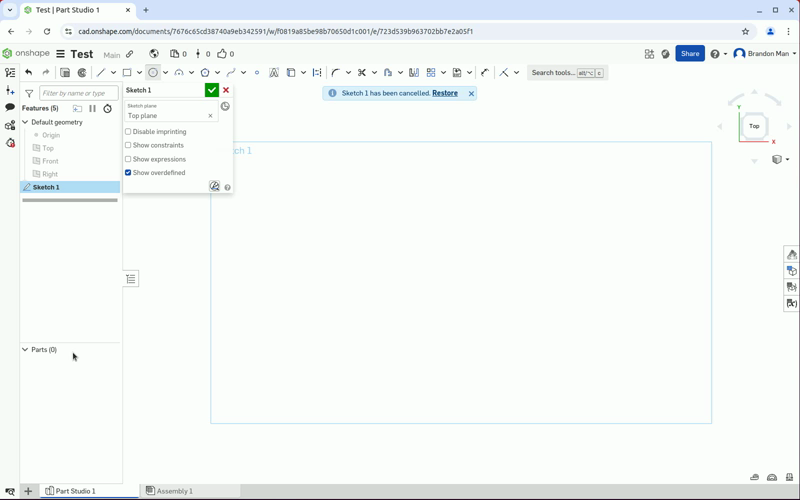
key_down(shift)
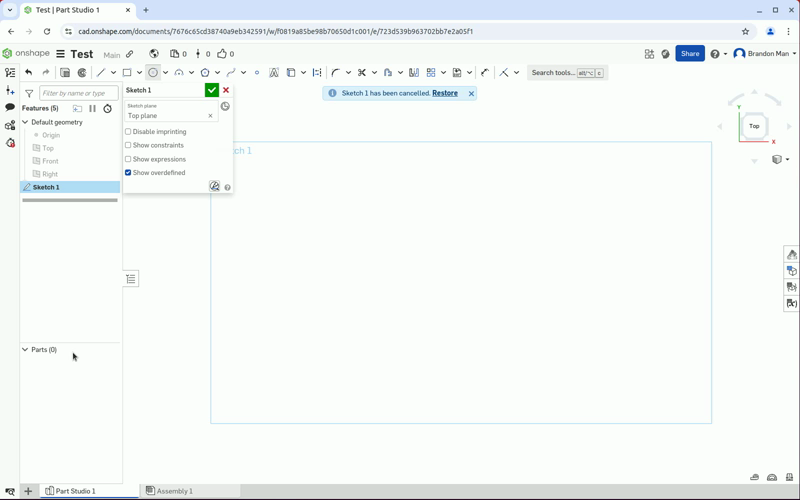
mouse_move(461, 282)
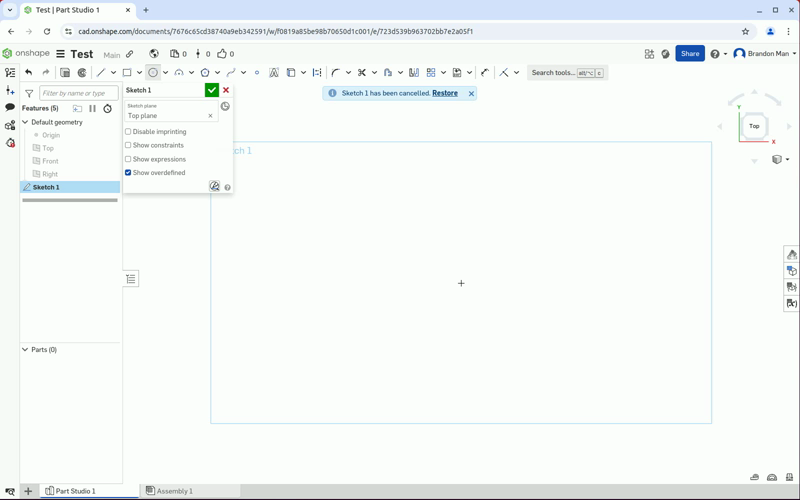
click(461, 282)
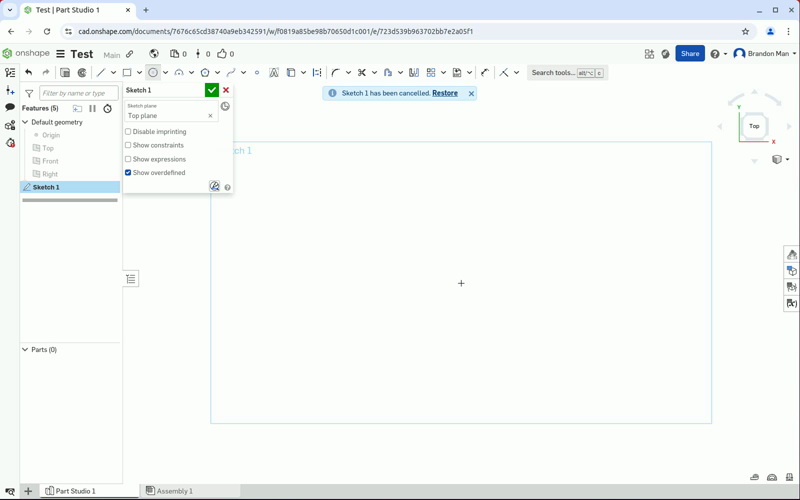
key_up(shift)
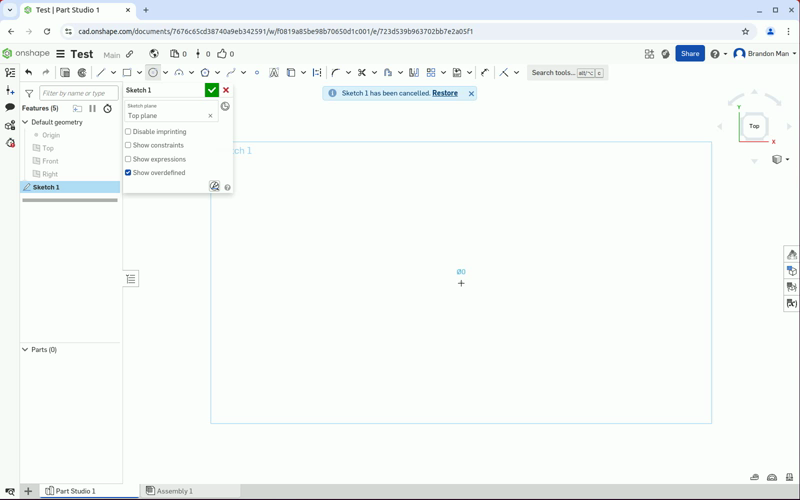
mouse_move(537, 282)
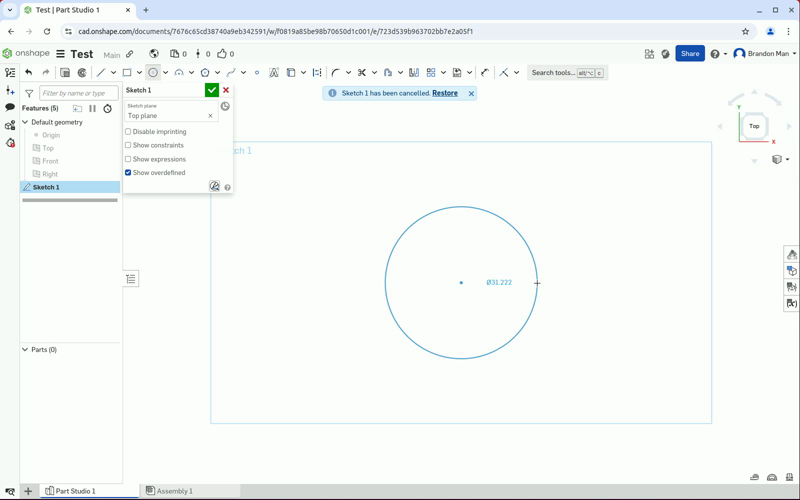
click(537, 282)
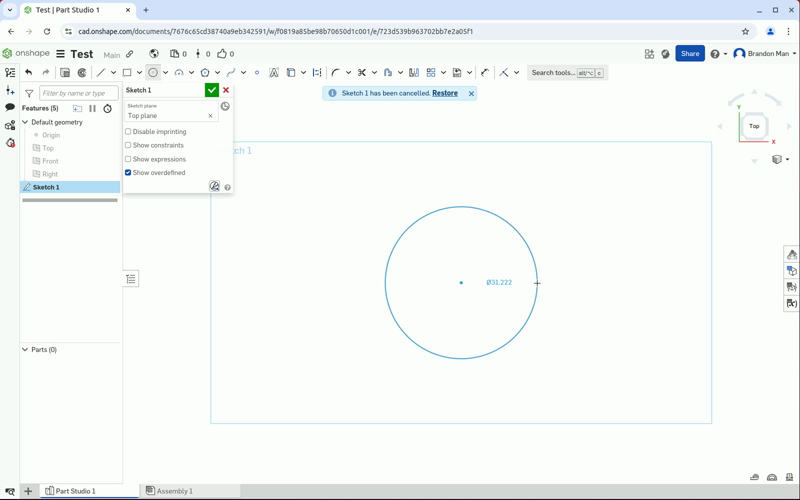
key(esc)
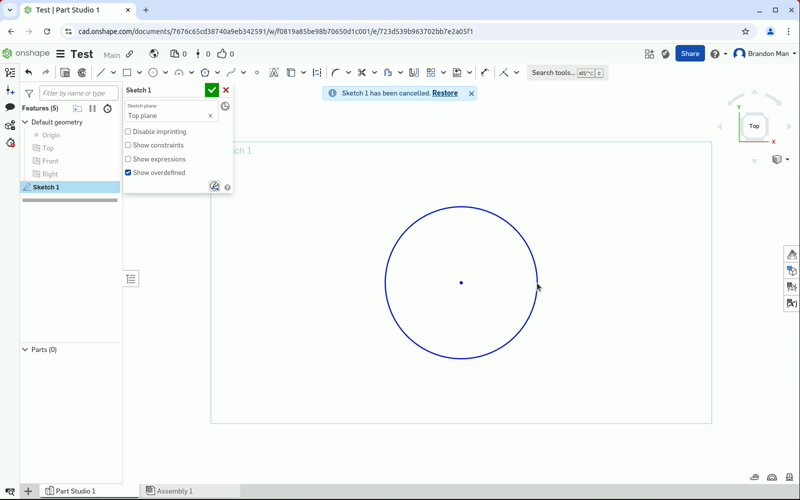
key(c)
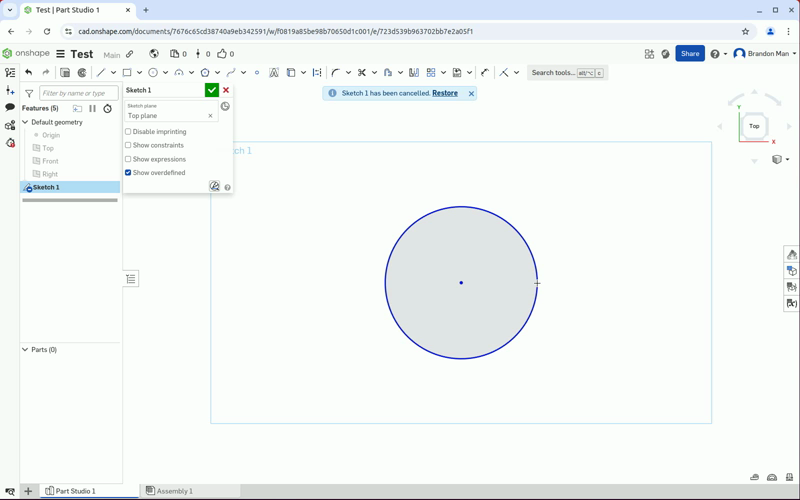
key_down(shift)
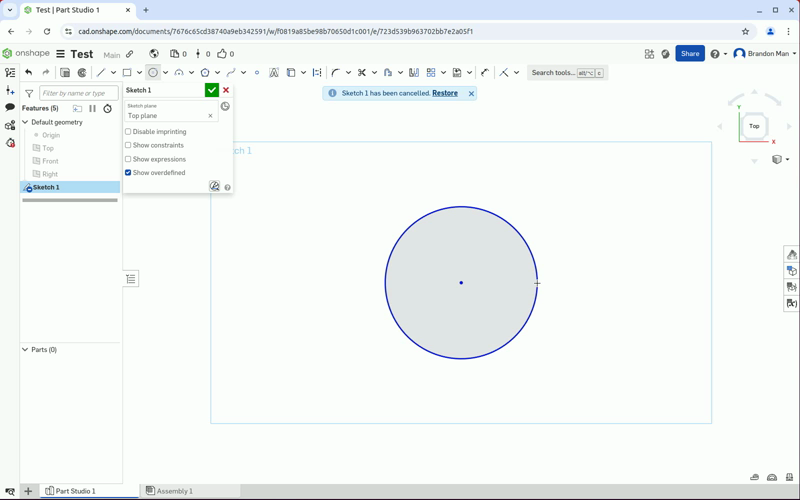
mouse_move(461, 282)
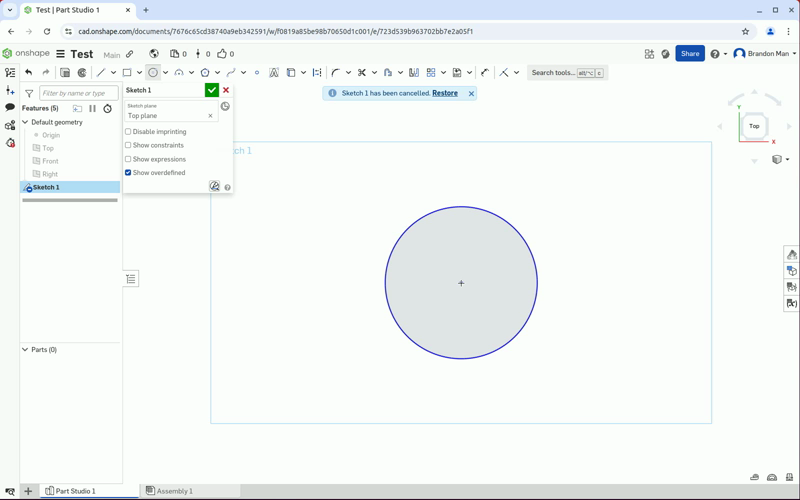
click(461, 282)
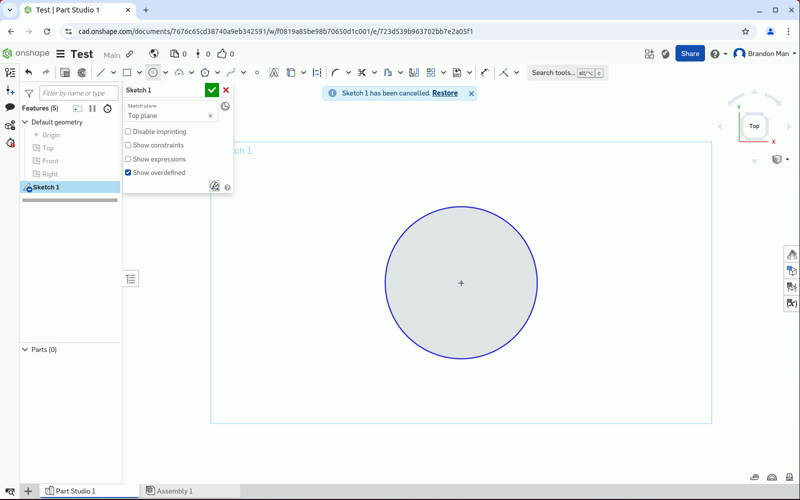
key_up(shift)
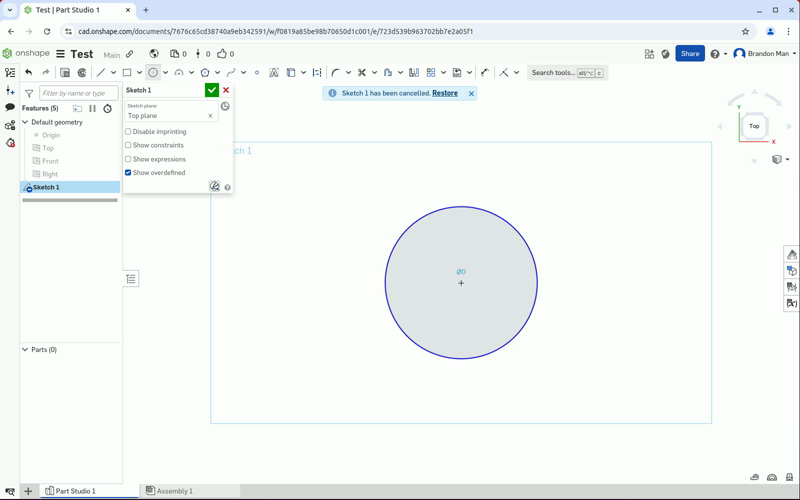
mouse_move(508, 282)
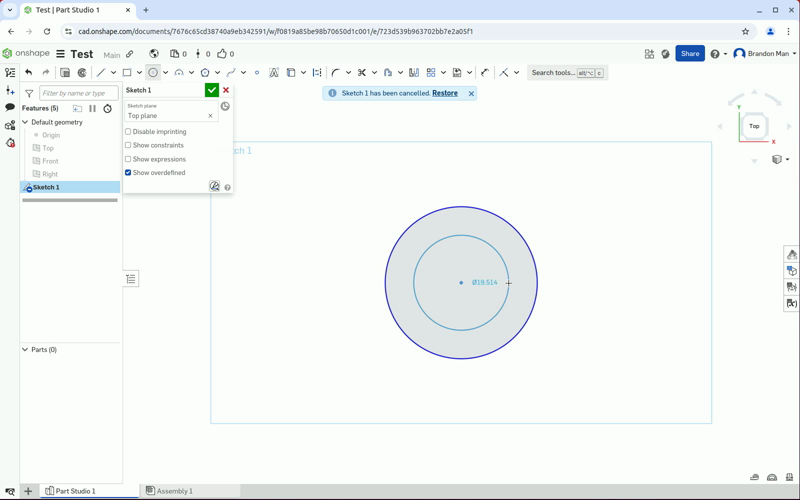
click(508, 282)
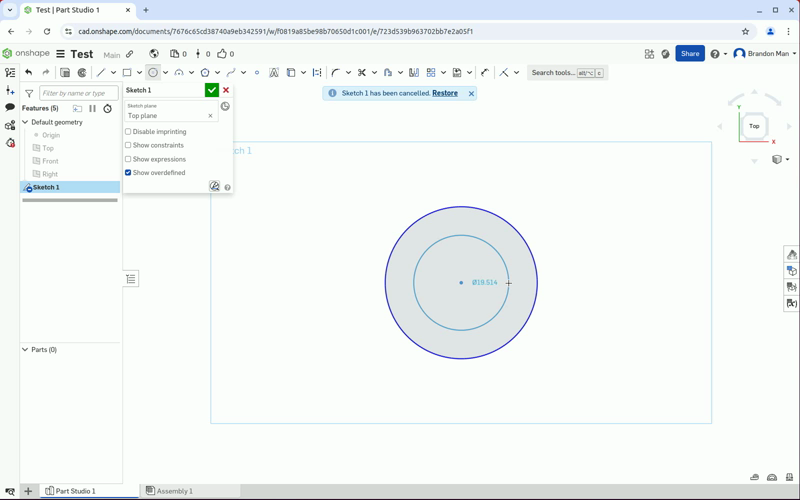
key(esc)
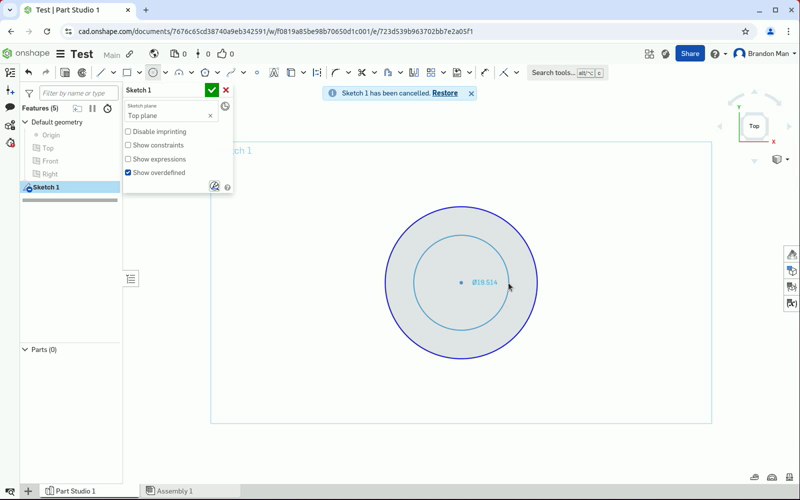
mouse_move(523, 265)
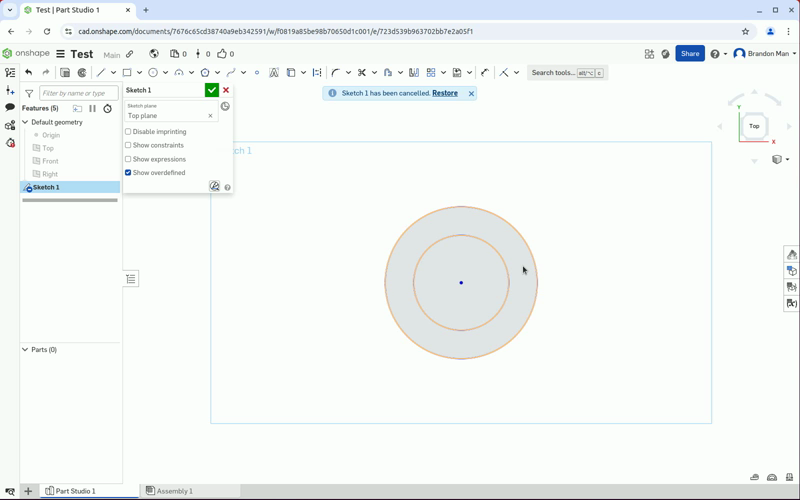
click(523, 265)
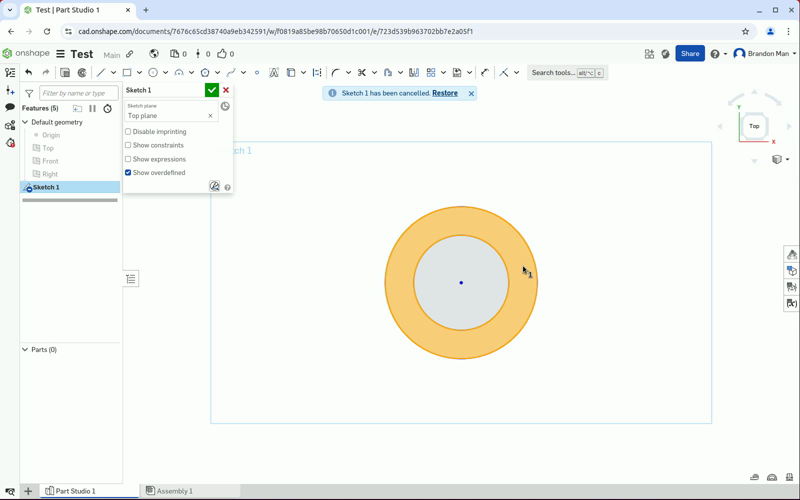
mouse_move(73, 352)
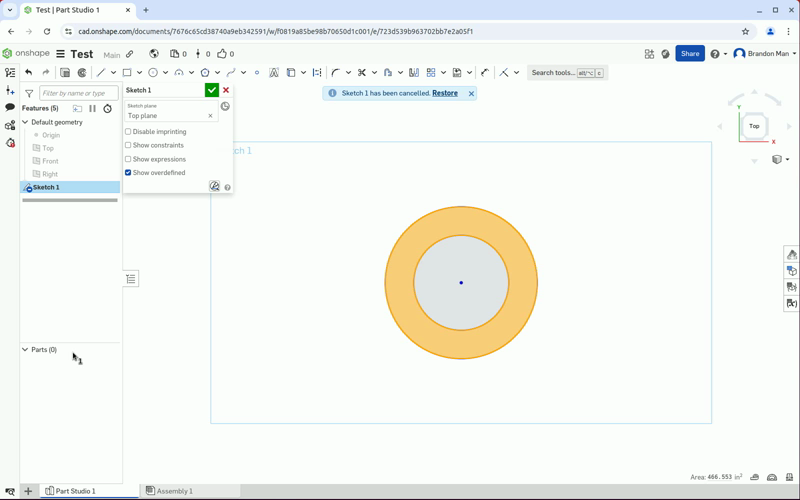
key(shift+y)
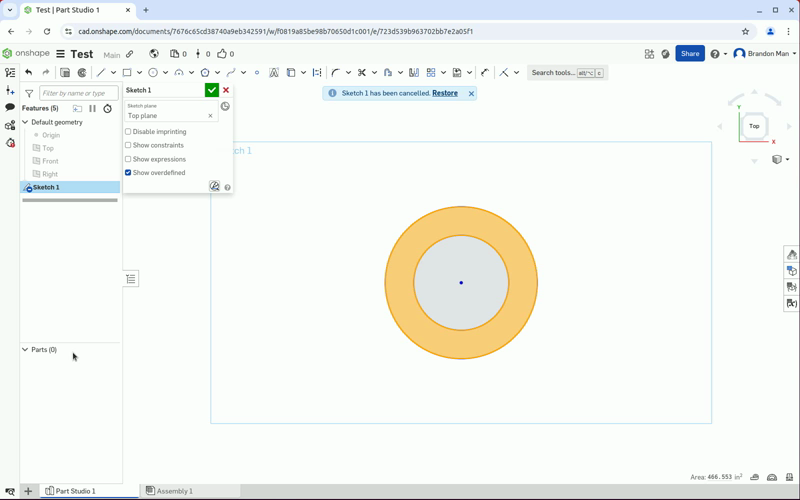
key(shift+e)
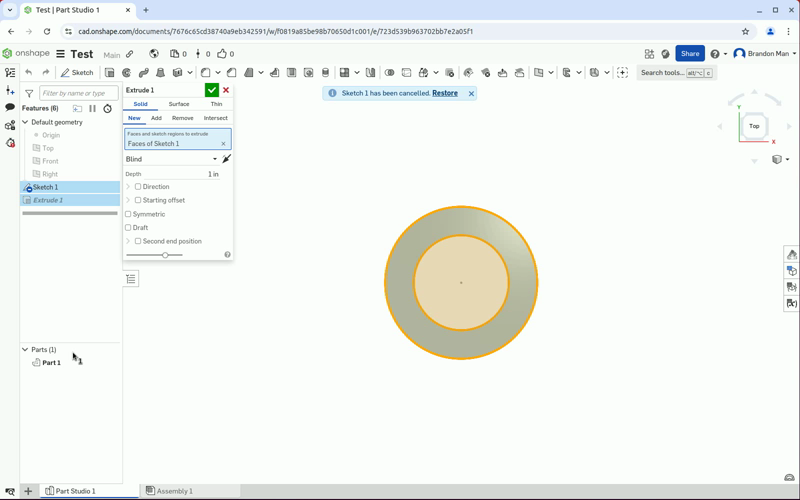
mouse_move(143, 106)
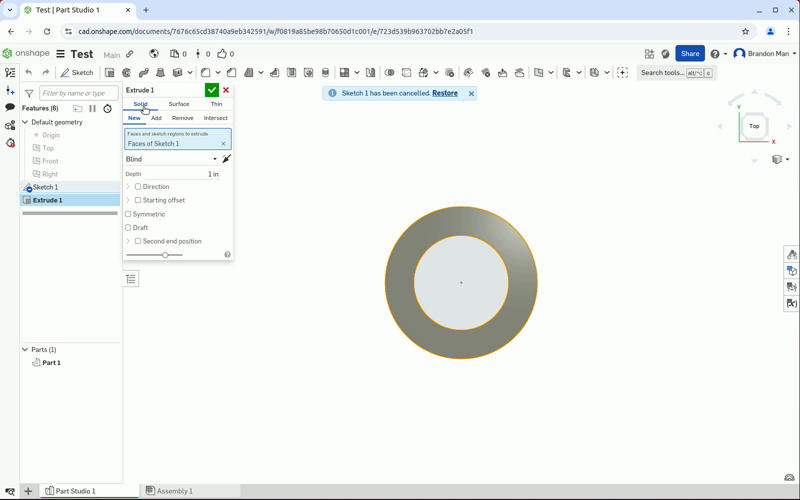
click(143, 106)
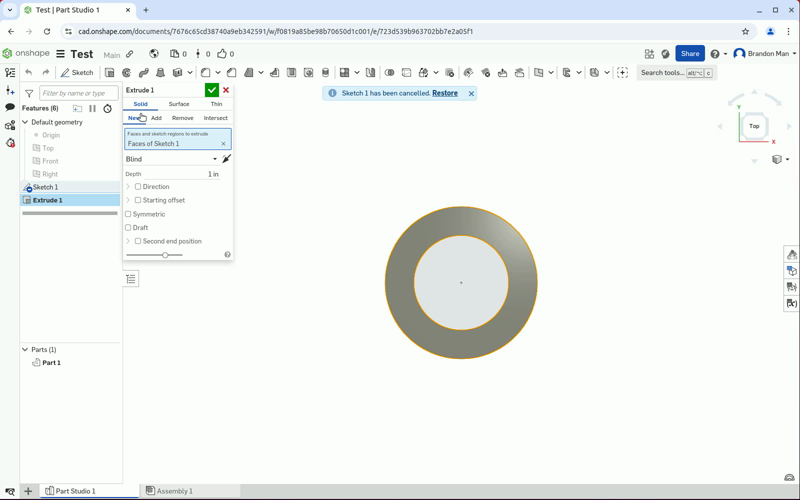
mouse_move(137, 120)
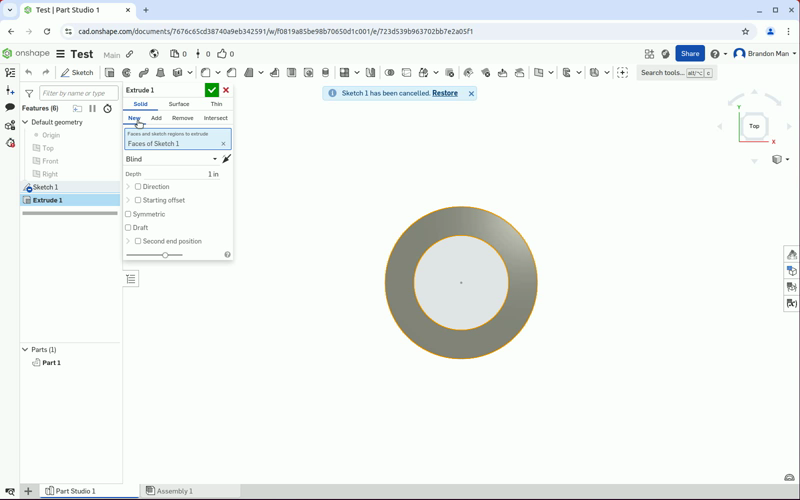
click(137, 120)
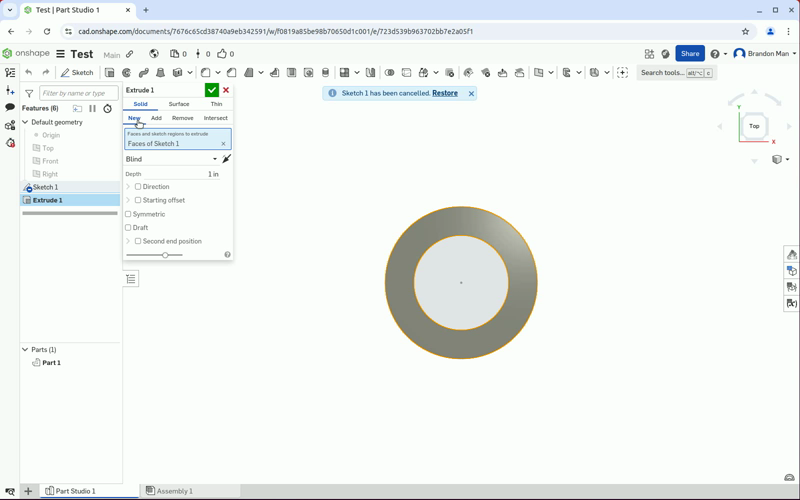
key(tab, 4)
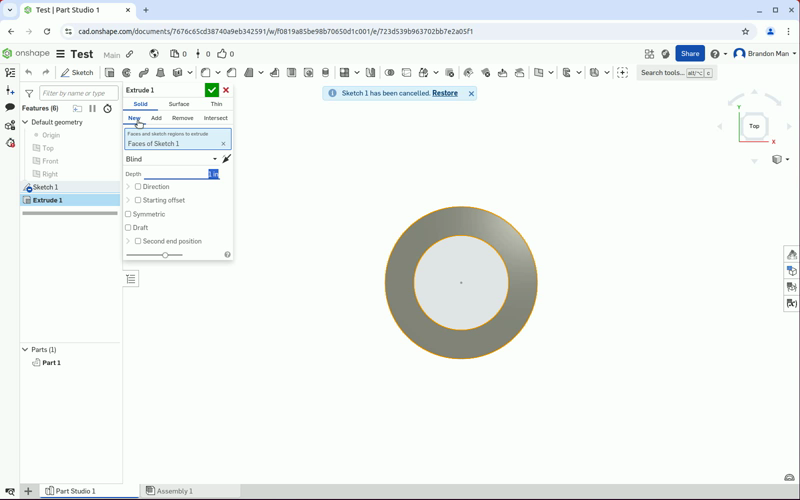
text(3.851)
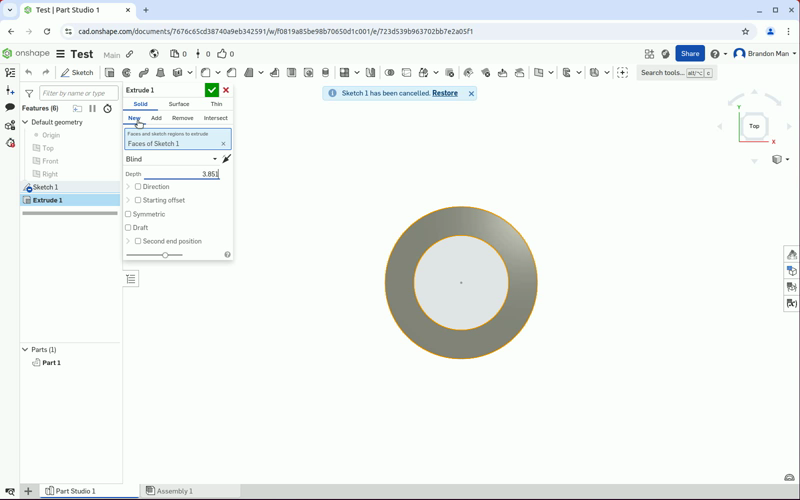
key(enter)
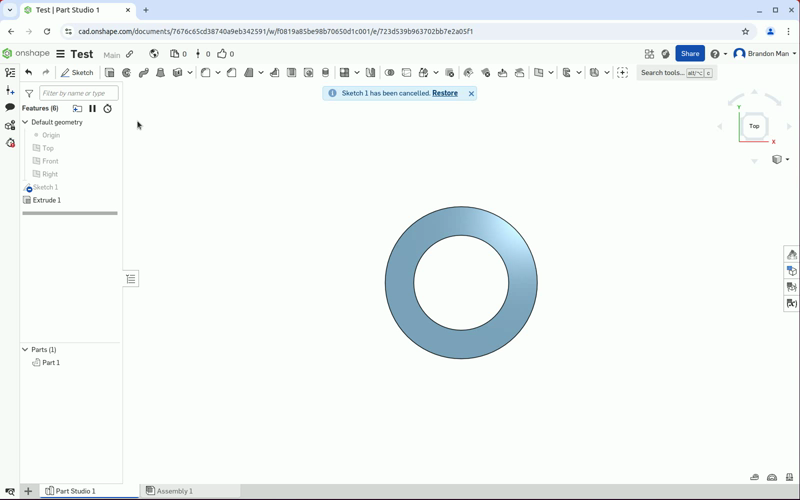
key(shift+h)
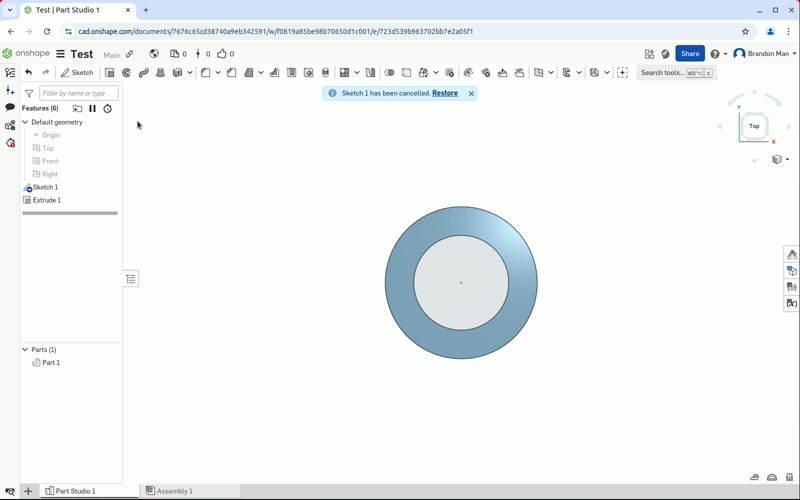
key(shift+h)
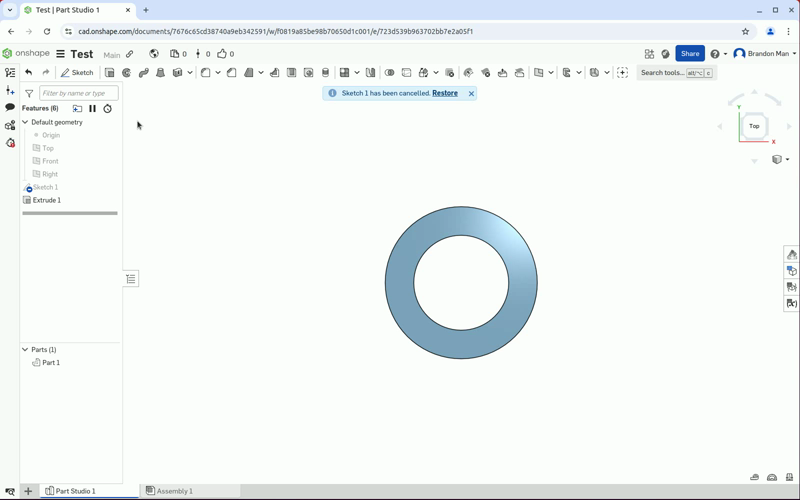
mouse_move(73, 189)
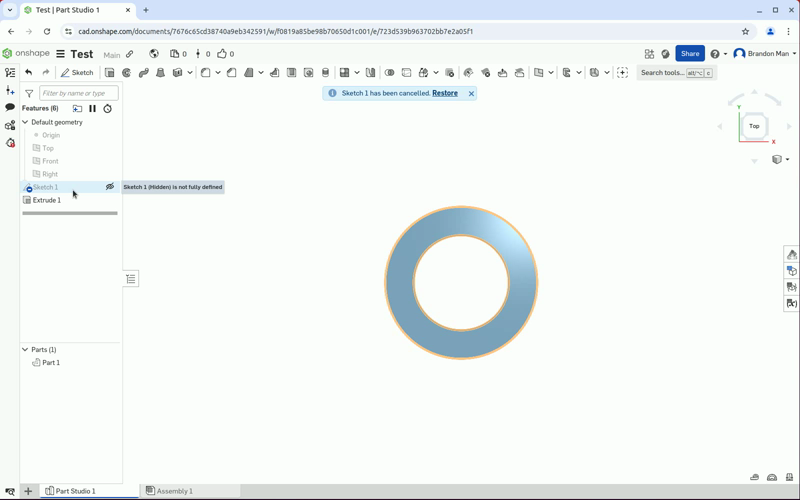
click(73, 189)
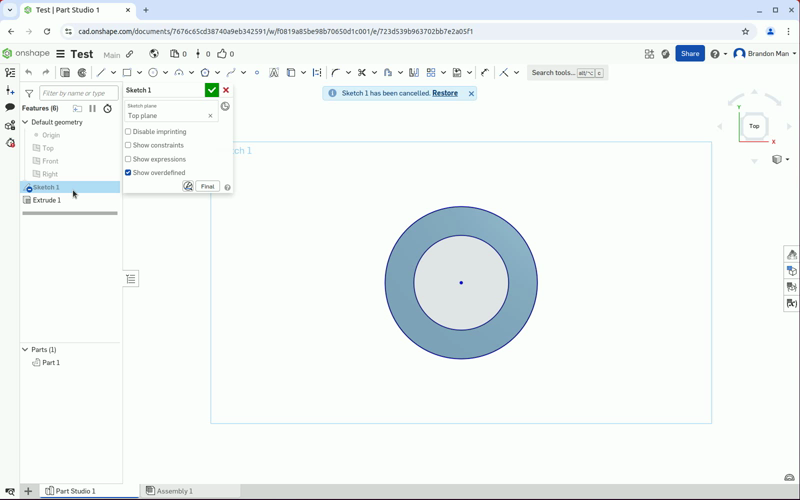
mouse_move(229, 92)
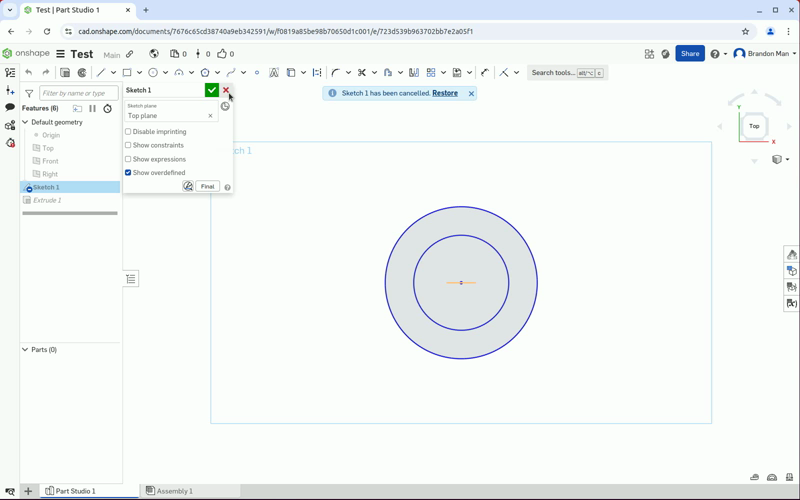
click(229, 92)
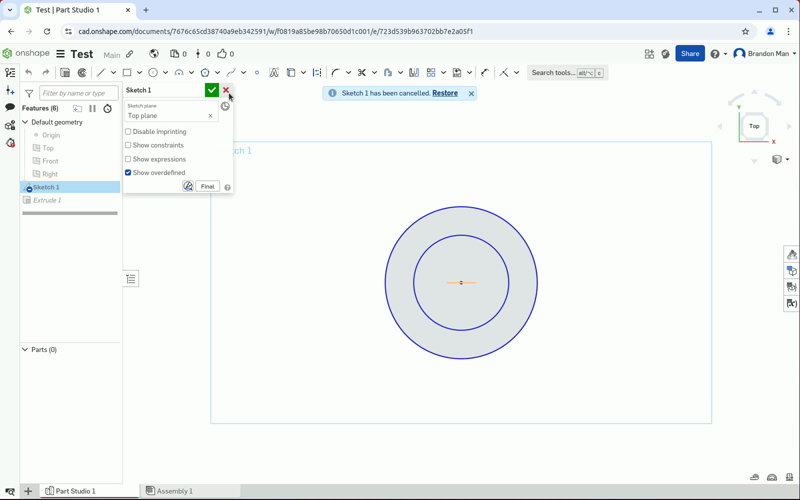
key(shift+s)
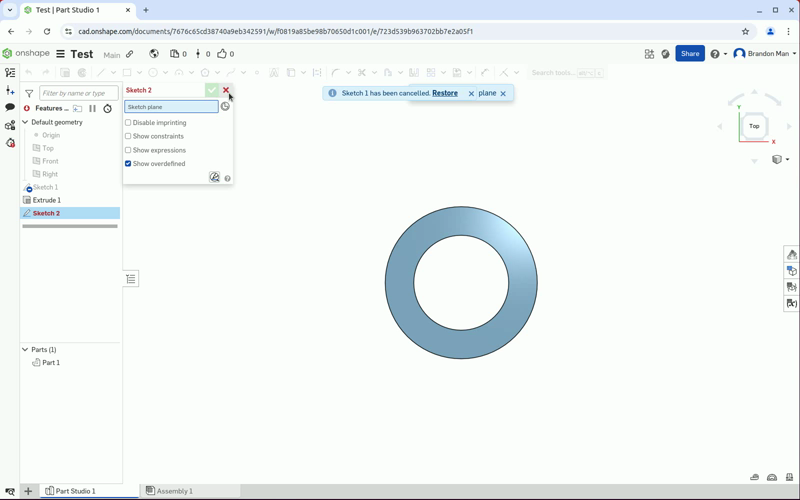
mouse_move(73, 150)
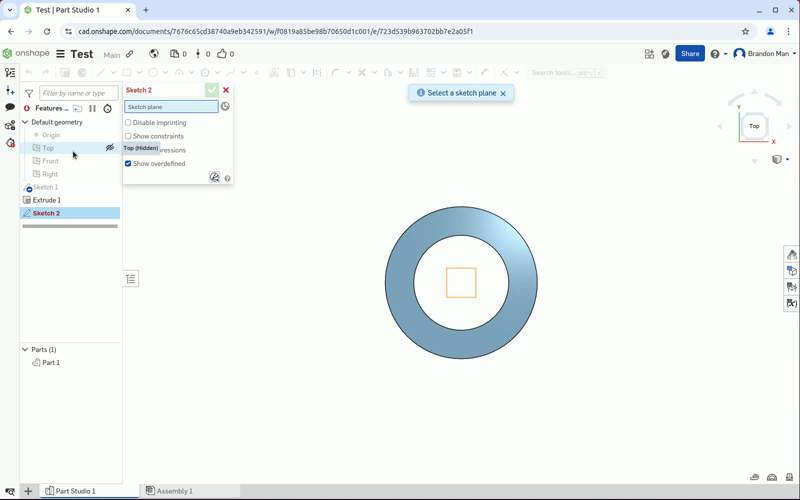
click(73, 150)
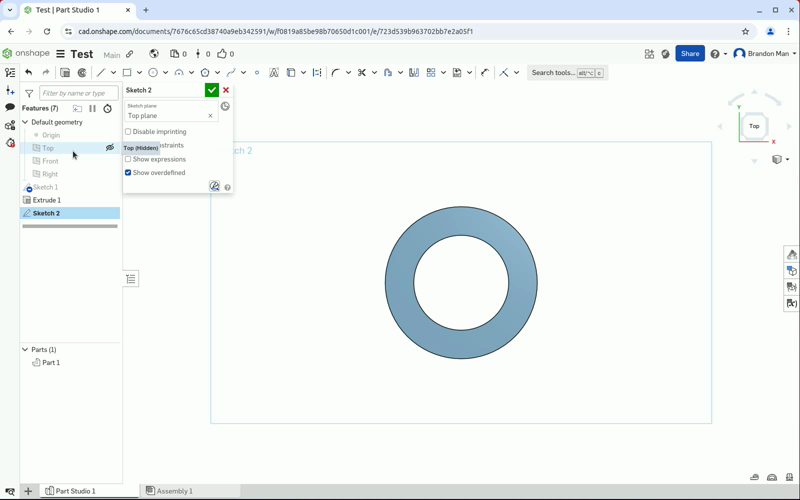
mouse_move(73, 352)
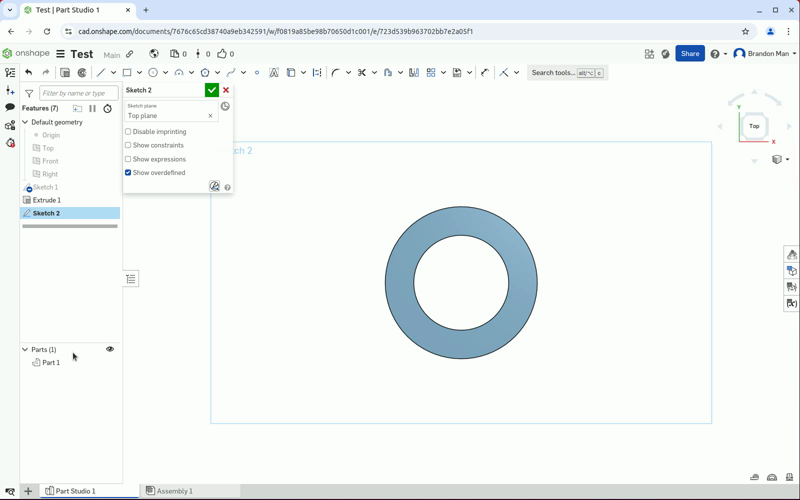
key(y)
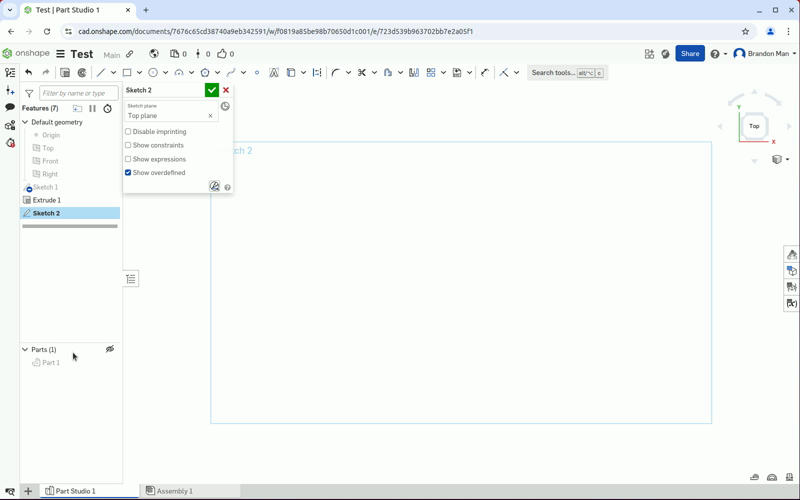
key(c)
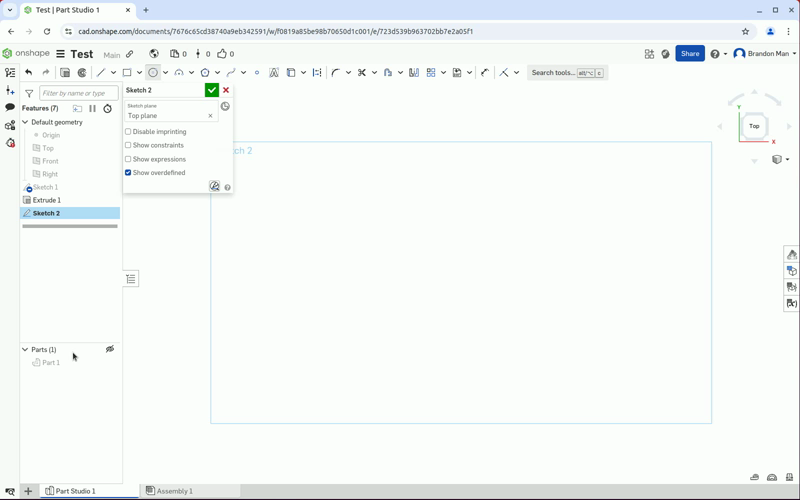
key_down(shift)
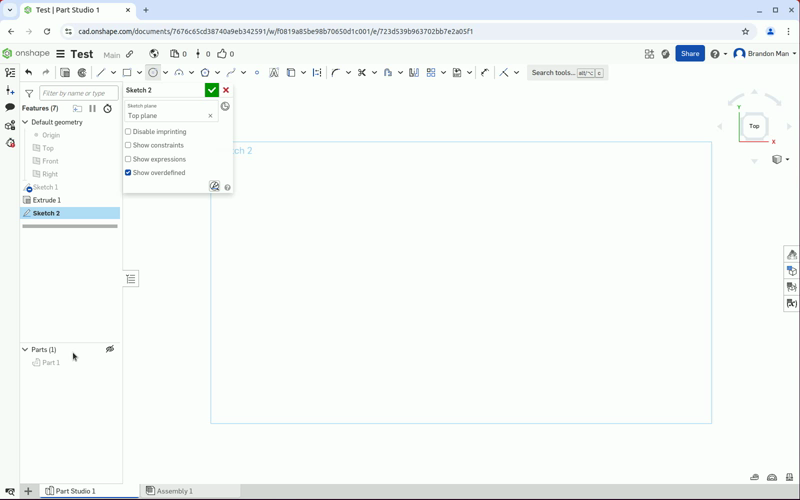
mouse_move(461, 282)
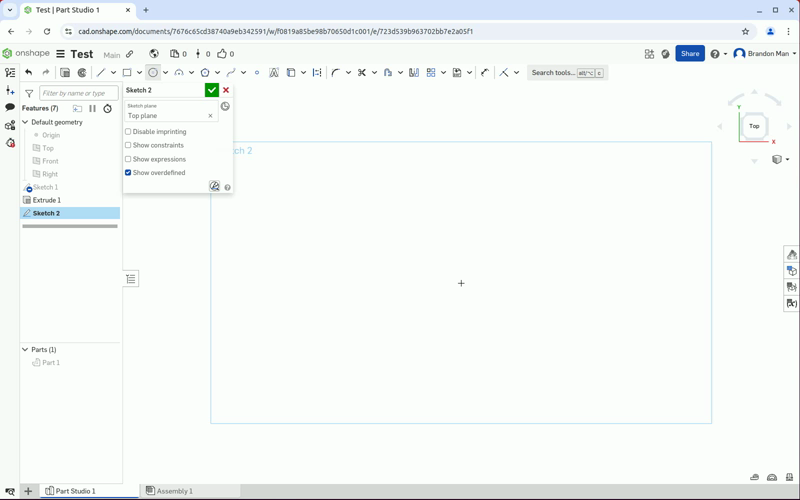
click(461, 282)
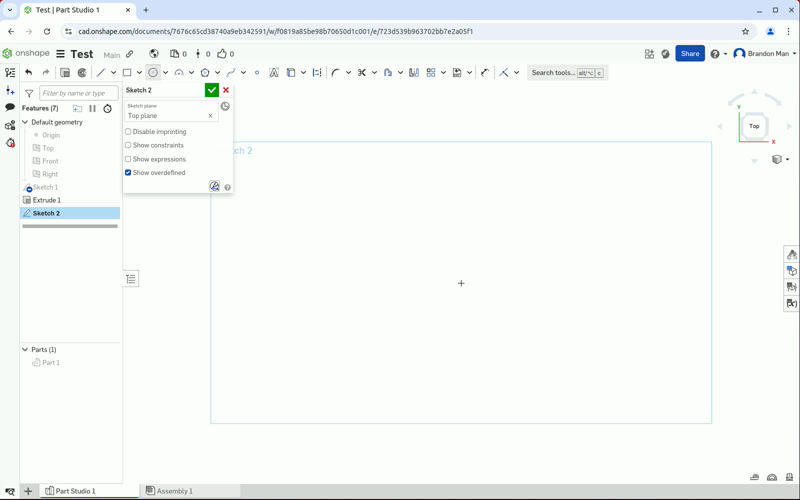
key_up(shift)
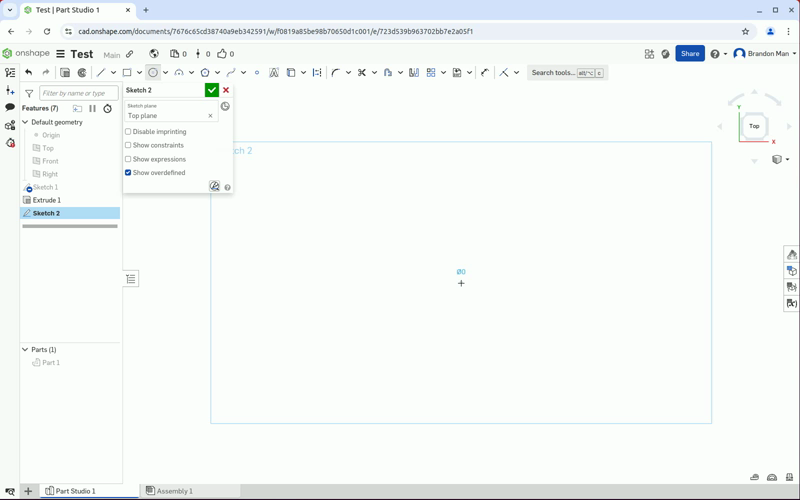
mouse_move(537, 282)
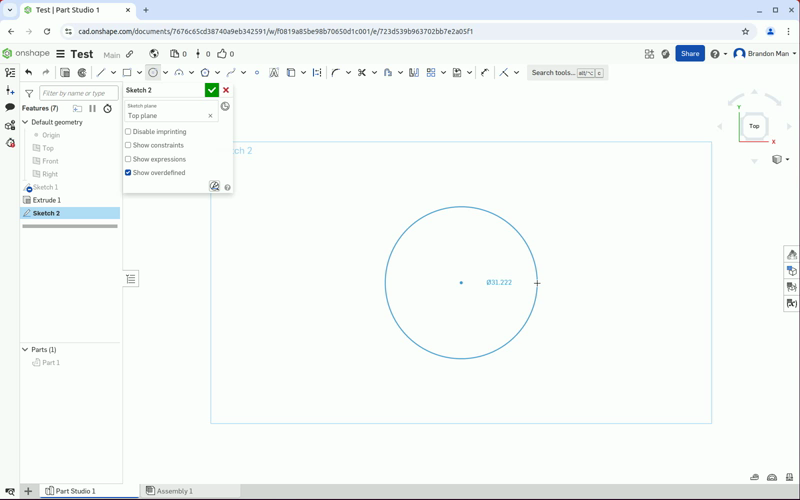
click(537, 282)
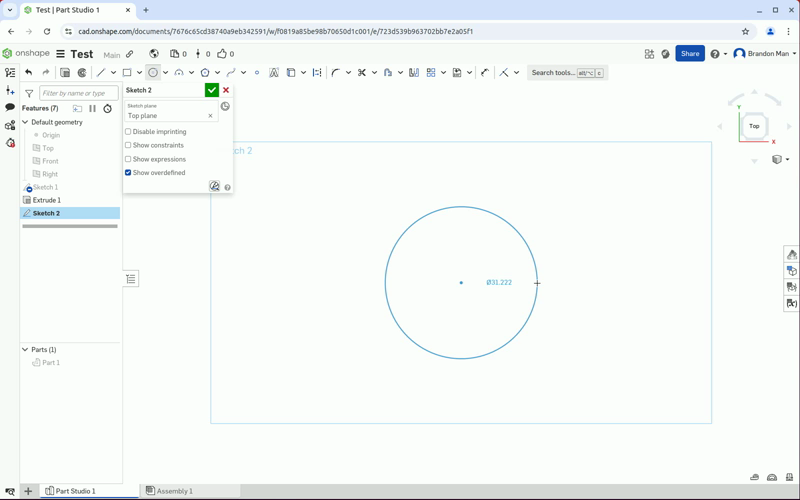
key(esc)
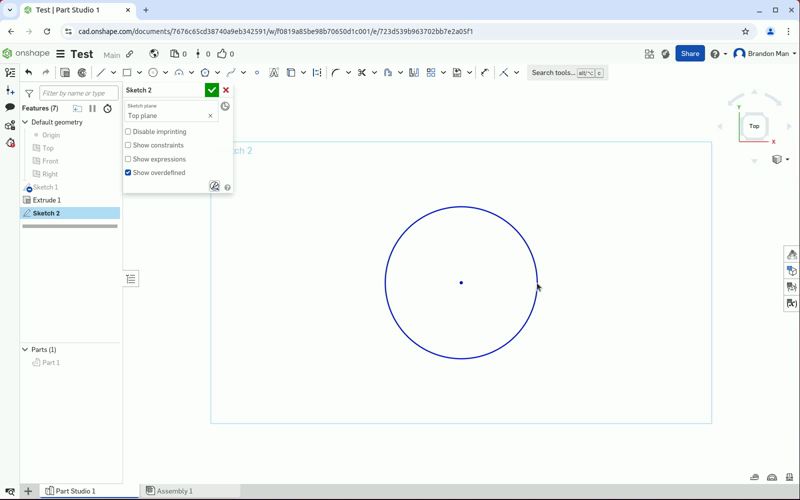
key(c)
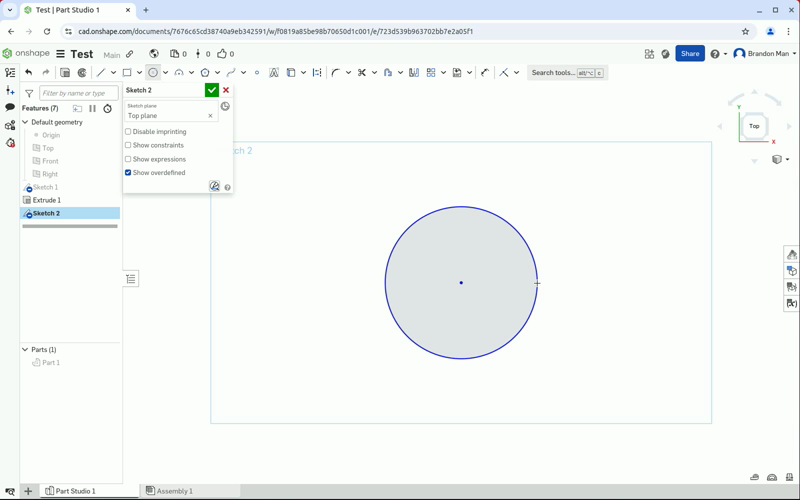
key_down(shift)
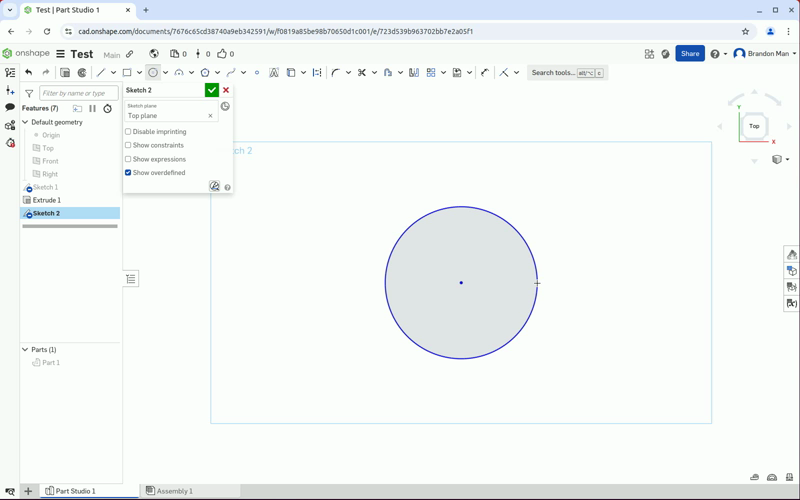
mouse_move(461, 282)
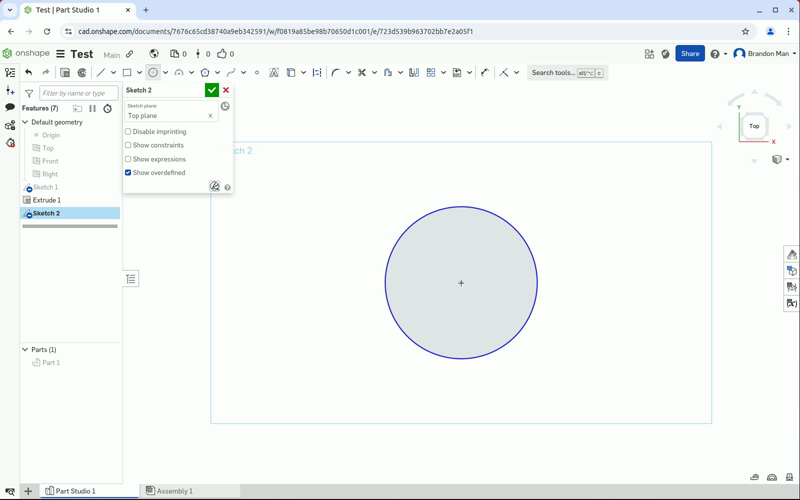
click(461, 282)
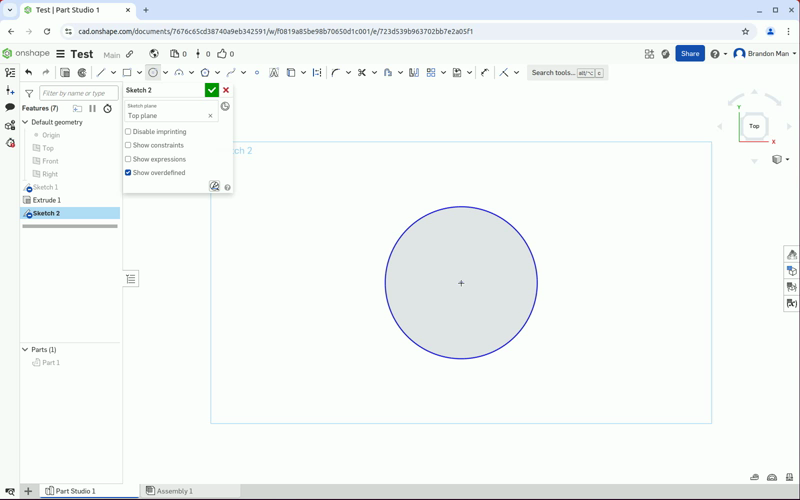
key_up(shift)
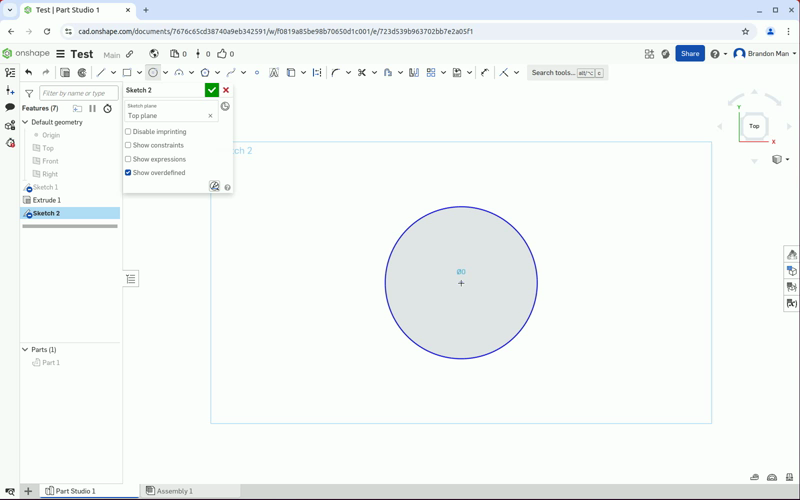
mouse_move(508, 282)
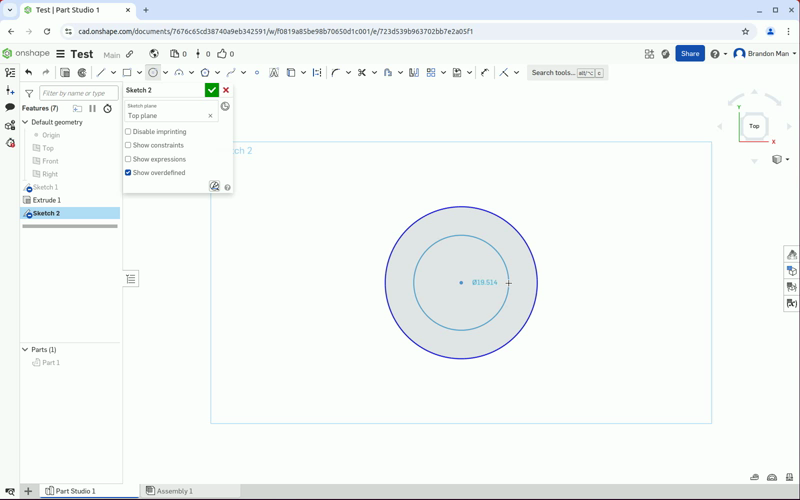
click(508, 282)
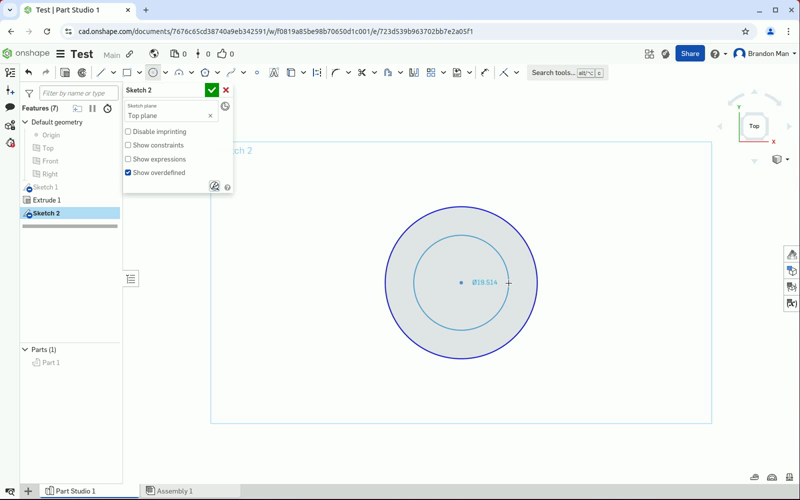
key(esc)
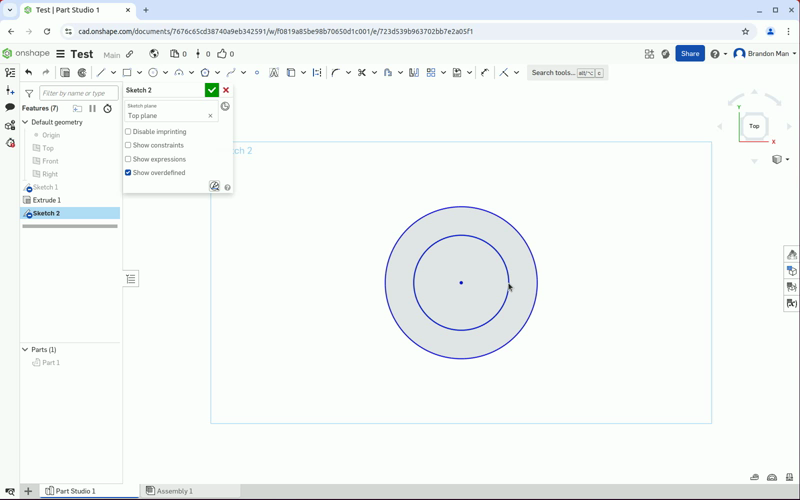
mouse_move(512, 250)
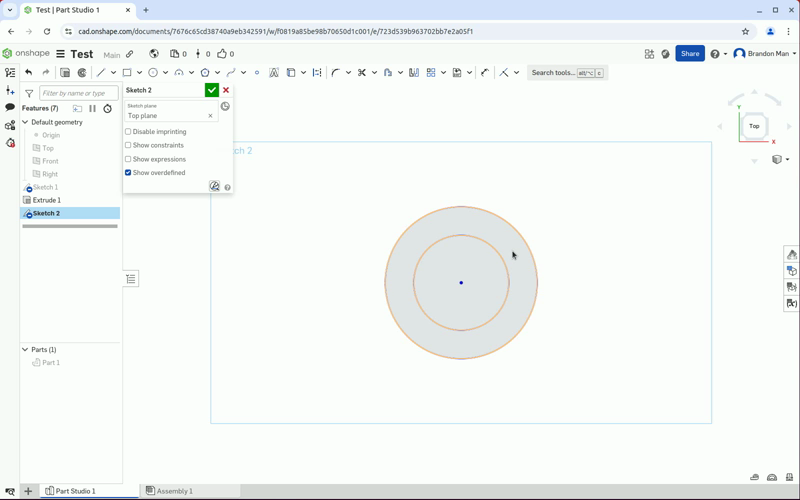
click(512, 250)
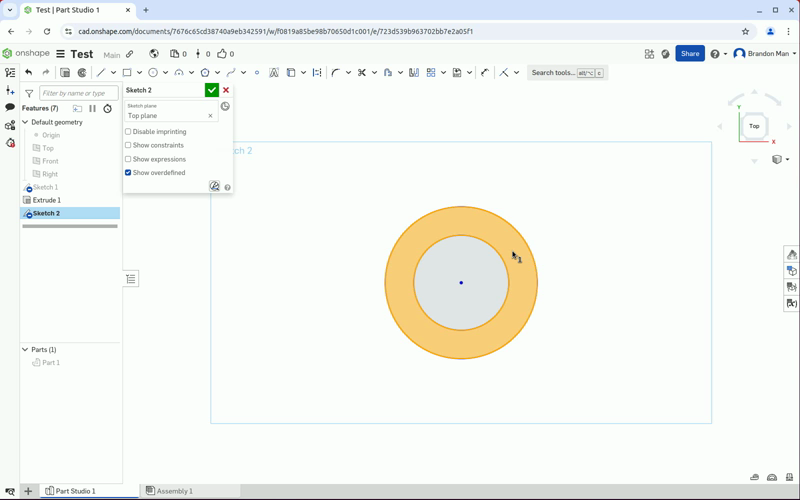
mouse_move(73, 352)
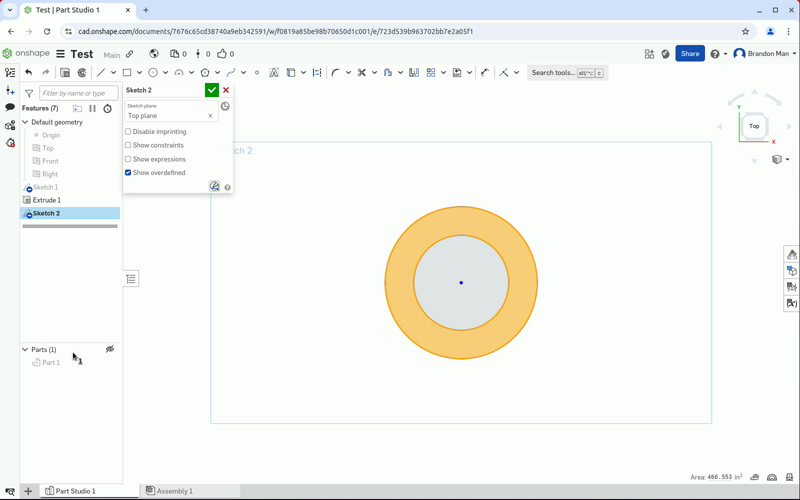
key(shift+y)
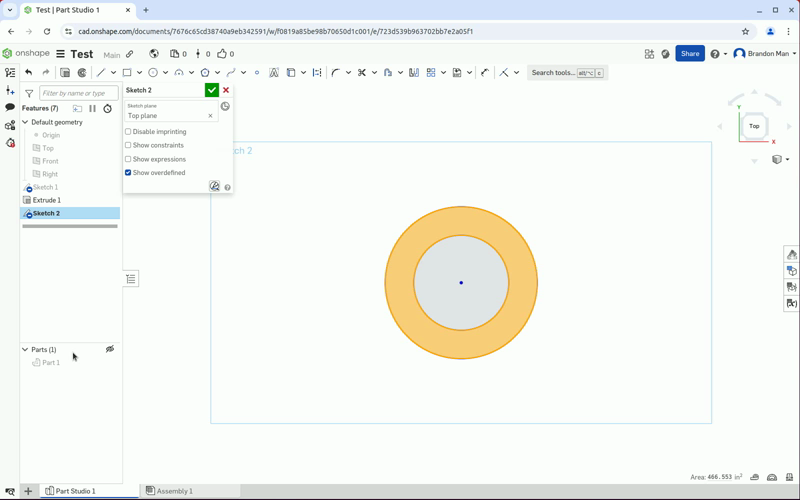
key(shift+e)
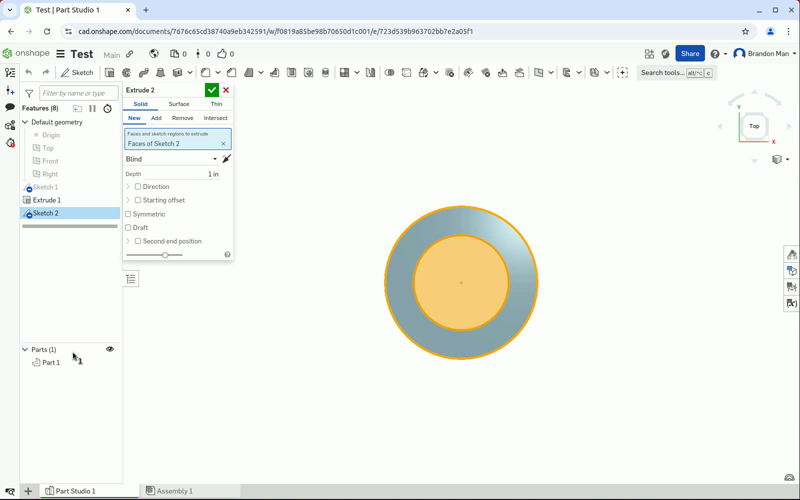
mouse_move(143, 106)
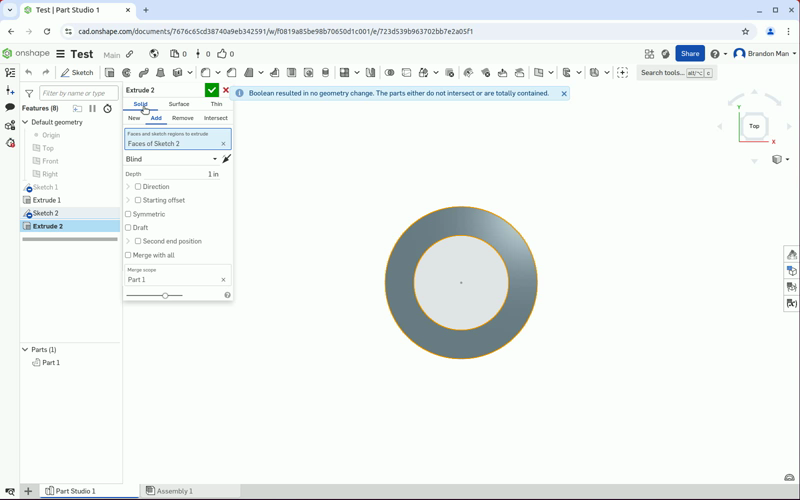
click(143, 106)
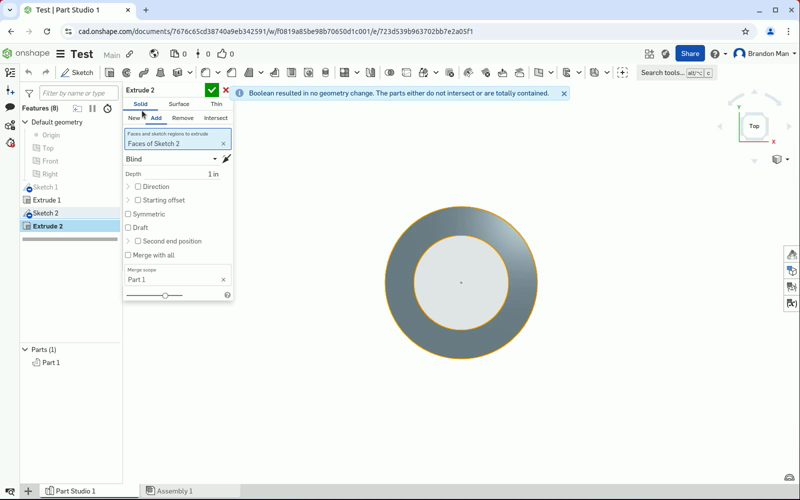
mouse_move(137, 120)
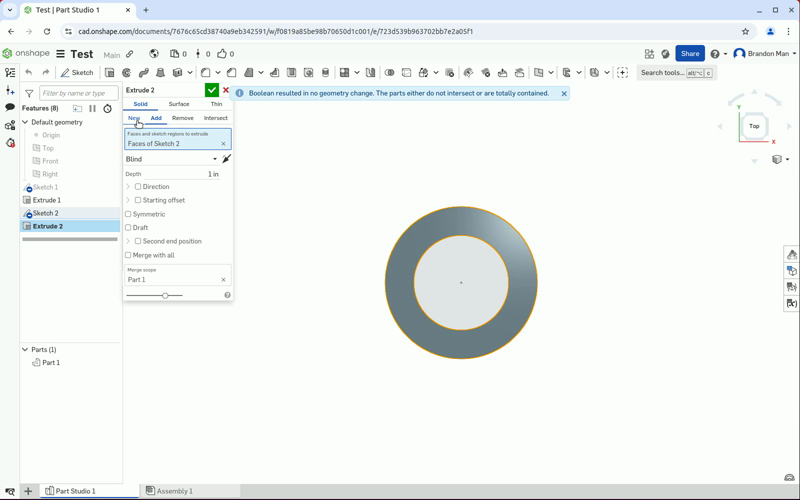
click(137, 120)
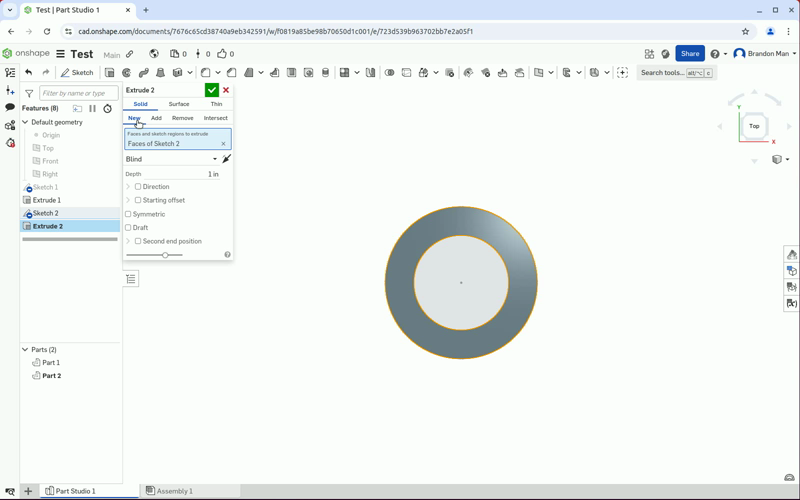
key(tab, 4)
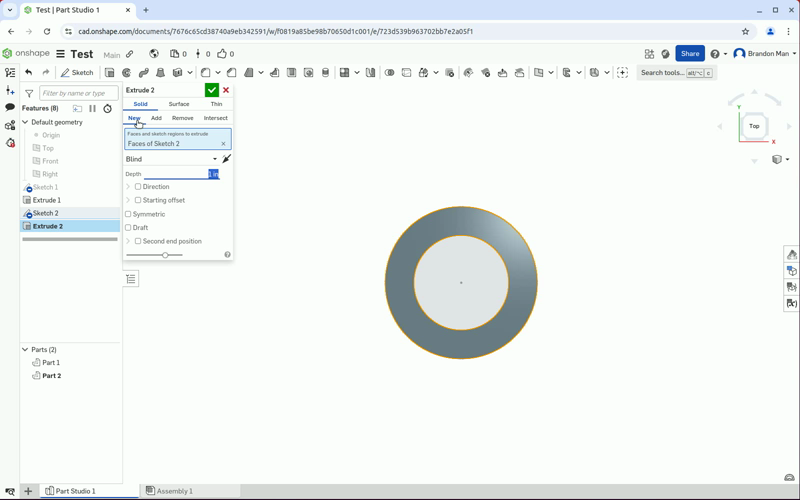
text(23.108)
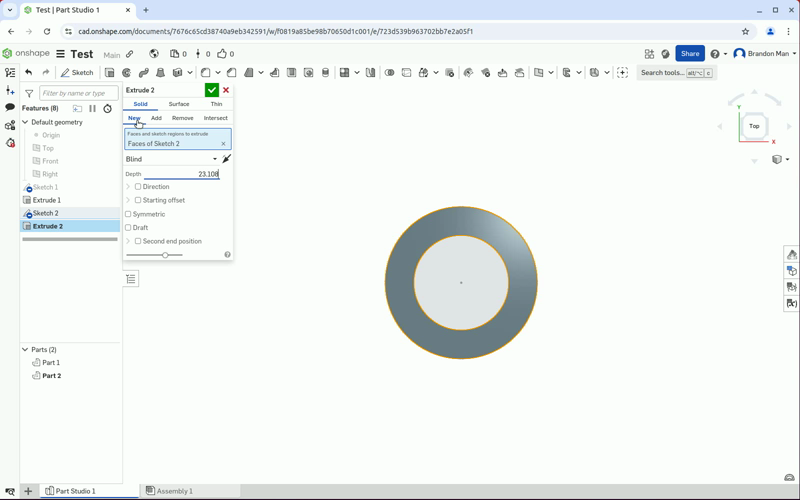
key(enter)
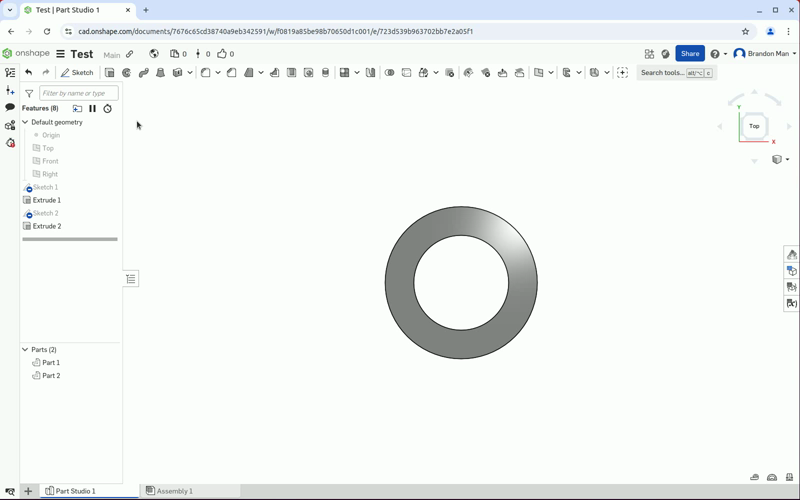
key(shift+h)
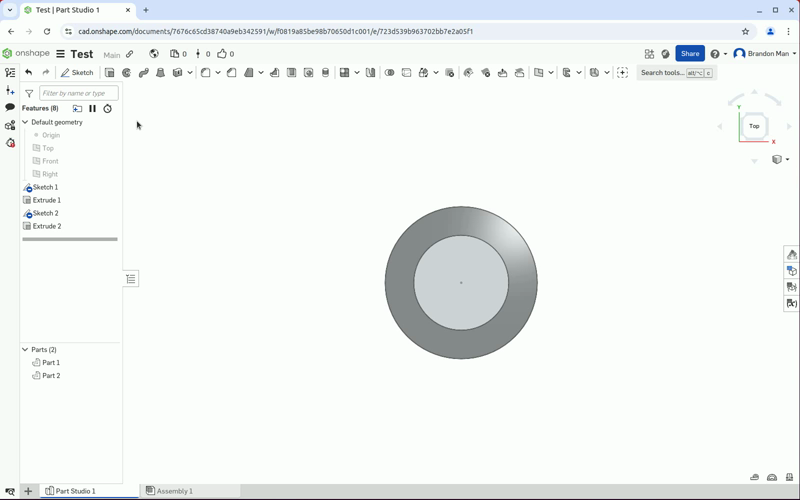
key(shift+h)
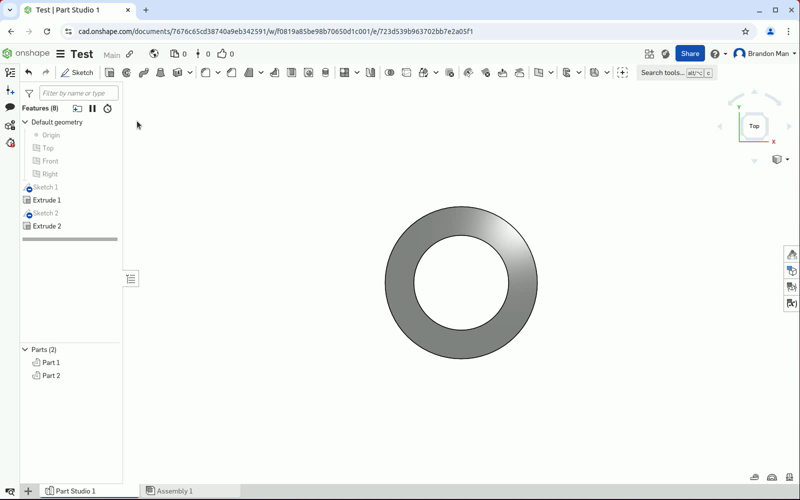
mouse_move(73, 189)
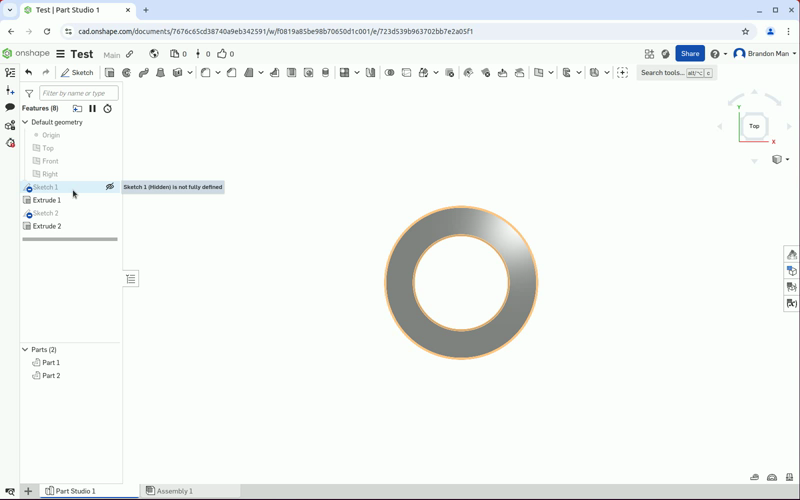
click(73, 189)
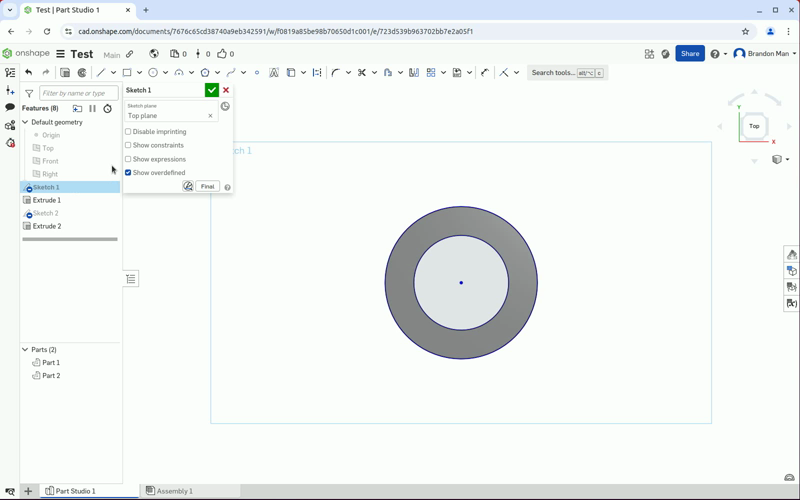
mouse_move(229, 92)
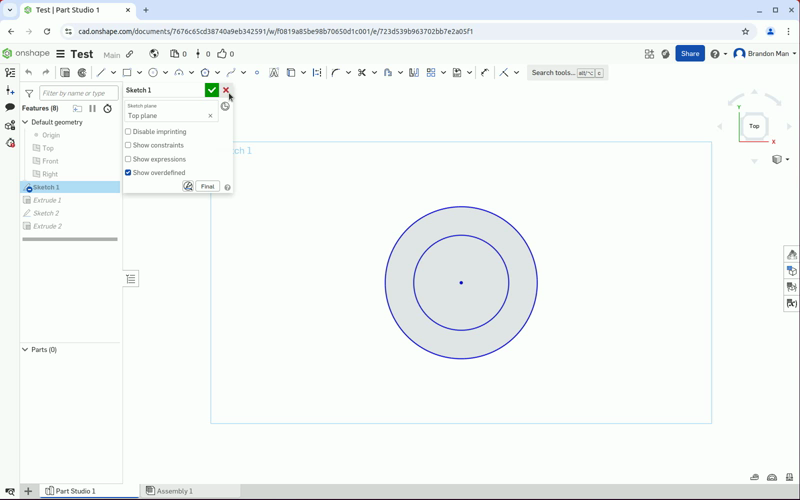
click(229, 92)
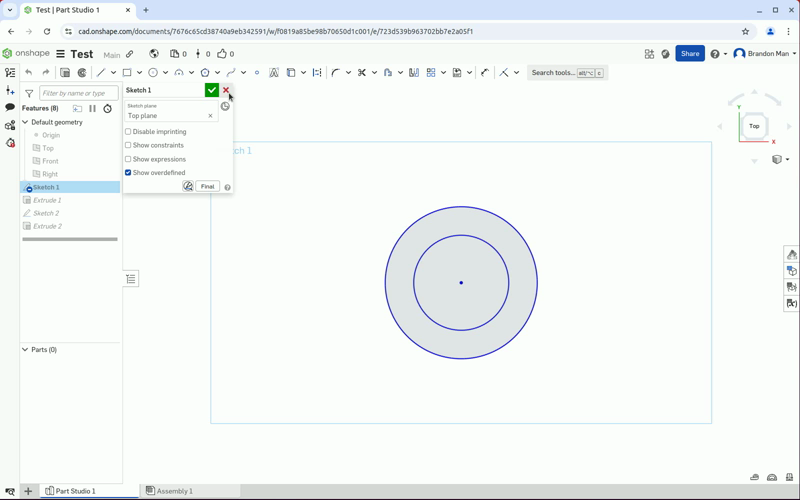
key(shift+s)
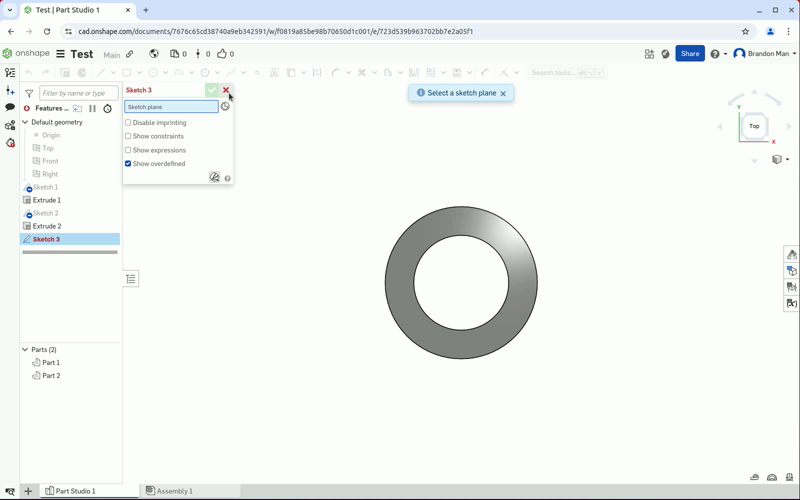
mouse_move(73, 150)
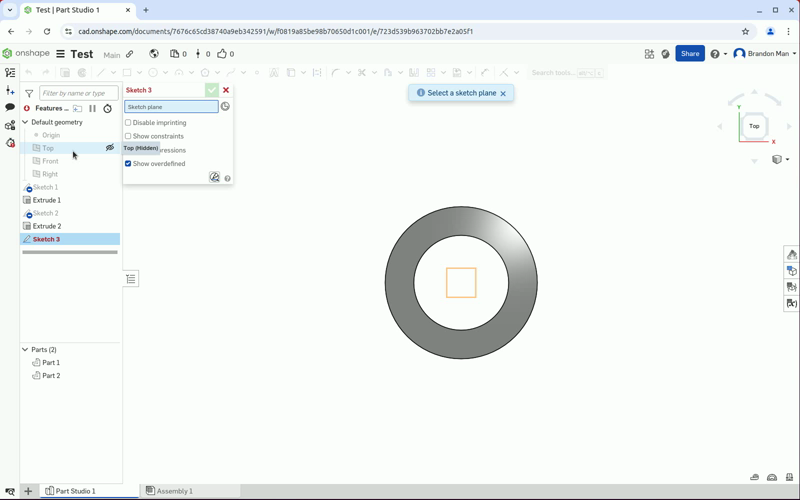
click(73, 150)
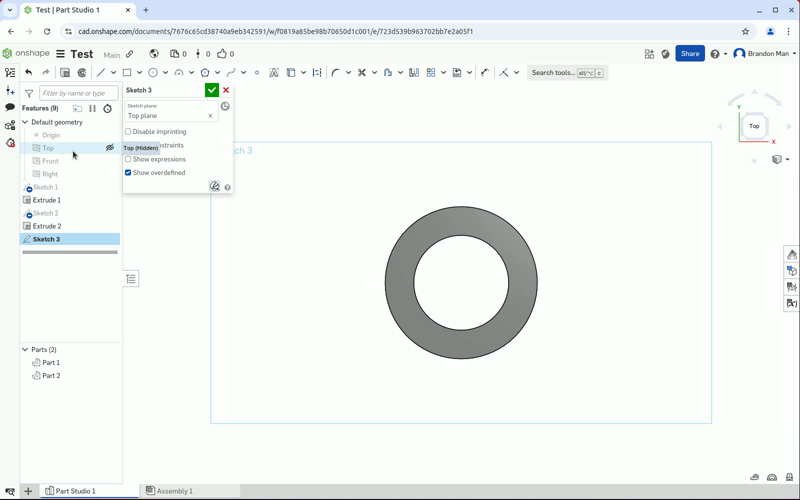
mouse_move(73, 352)
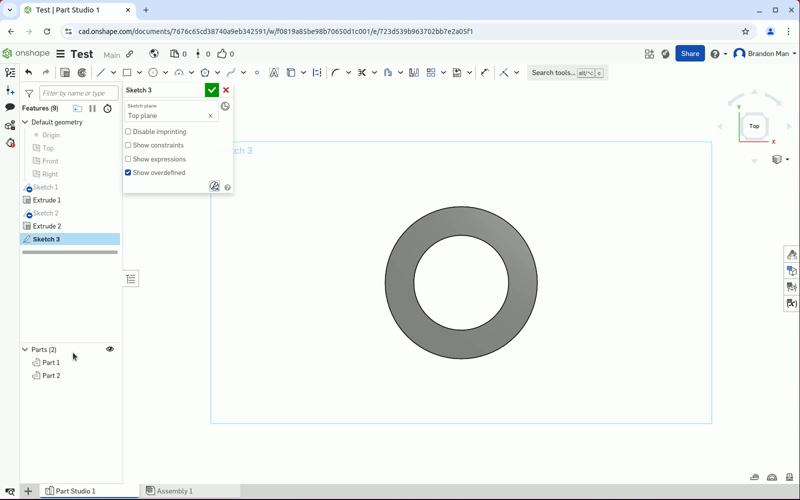
key(y)
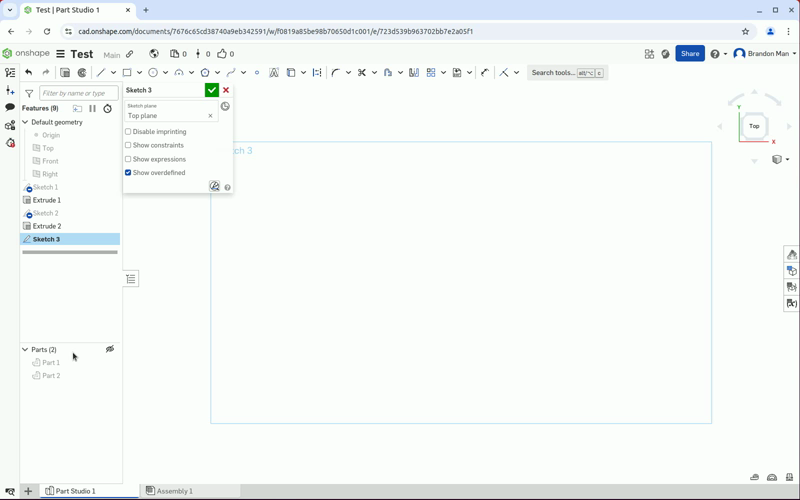
key(l)
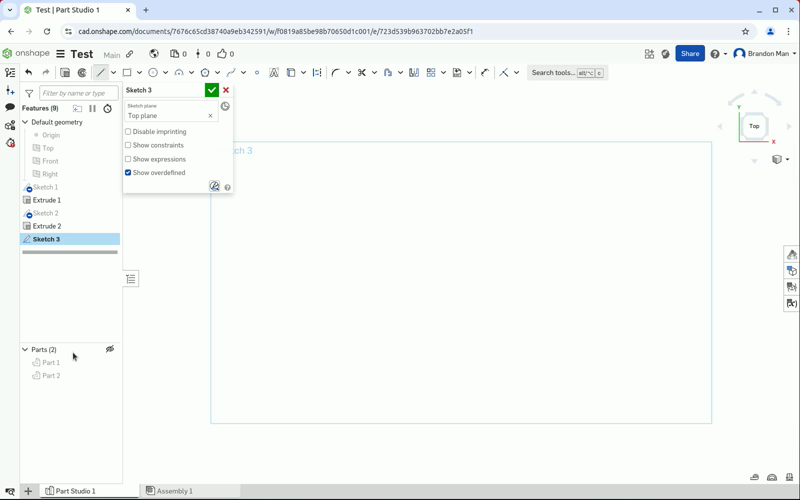
key_down(shift)
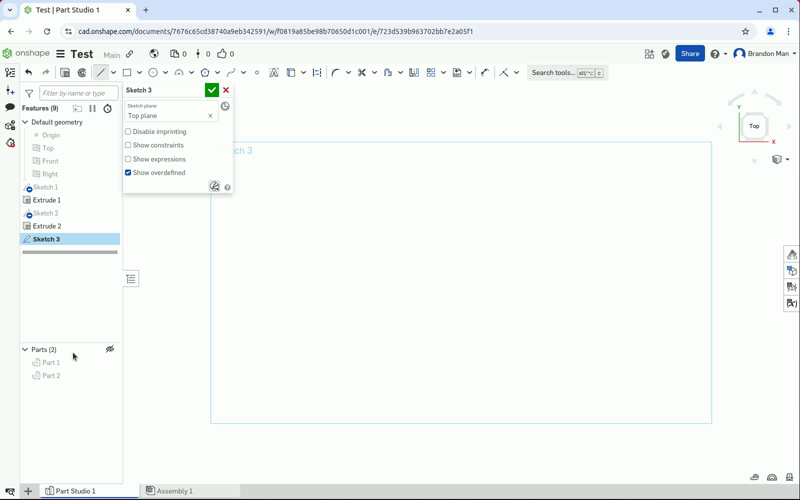
mouse_move(375, 282)
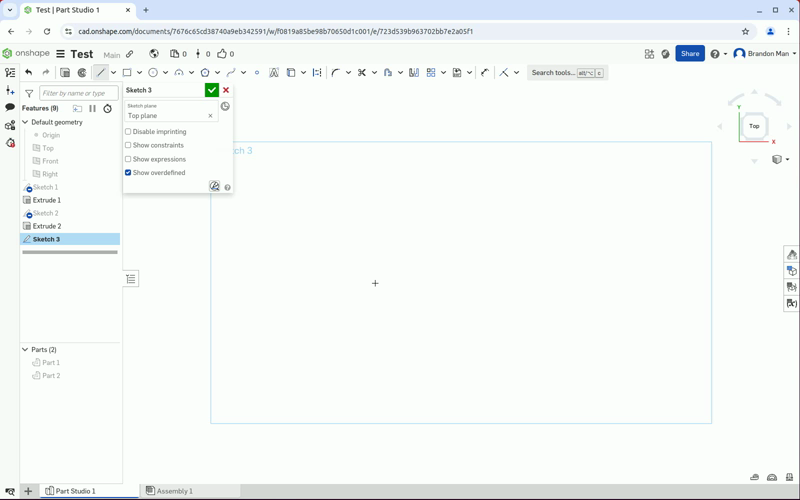
click(375, 282)
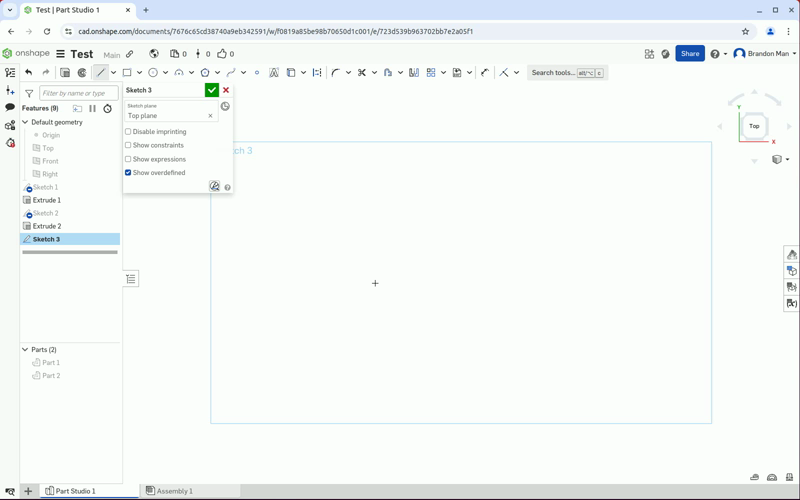
key_up(shift)
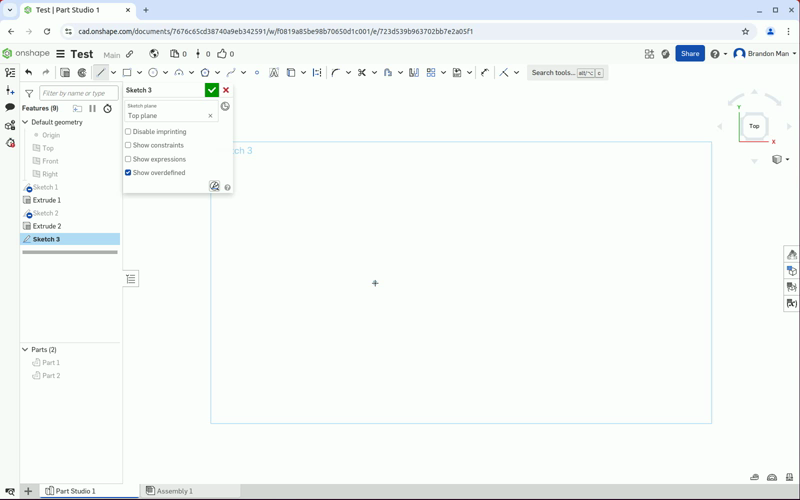
key_down(shift)
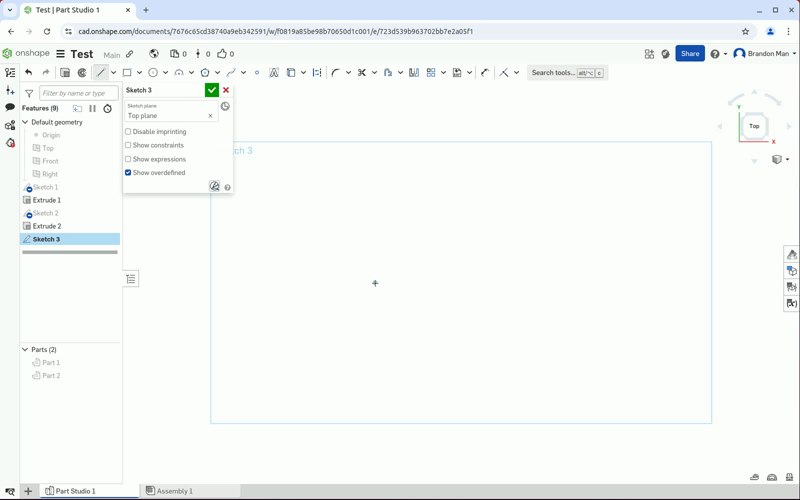
mouse_move(418, 356)
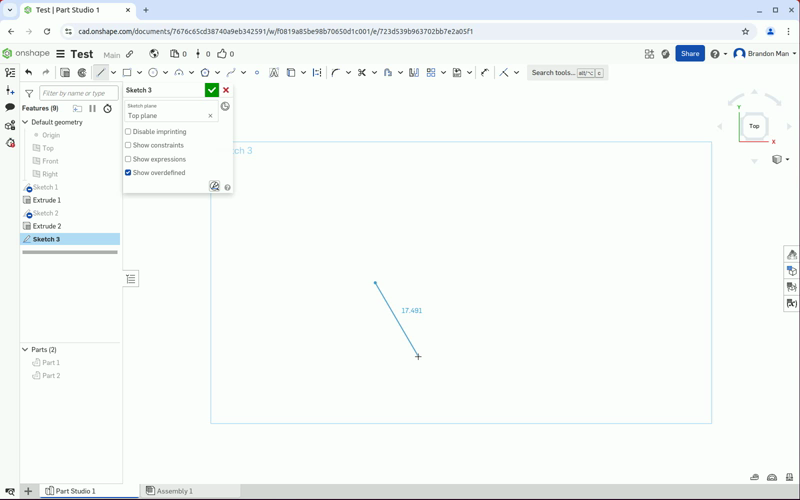
click(418, 356)
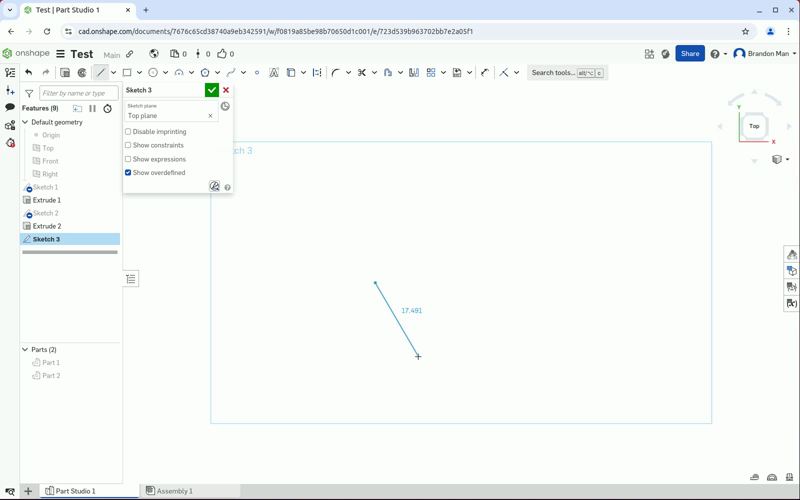
key_up(shift)
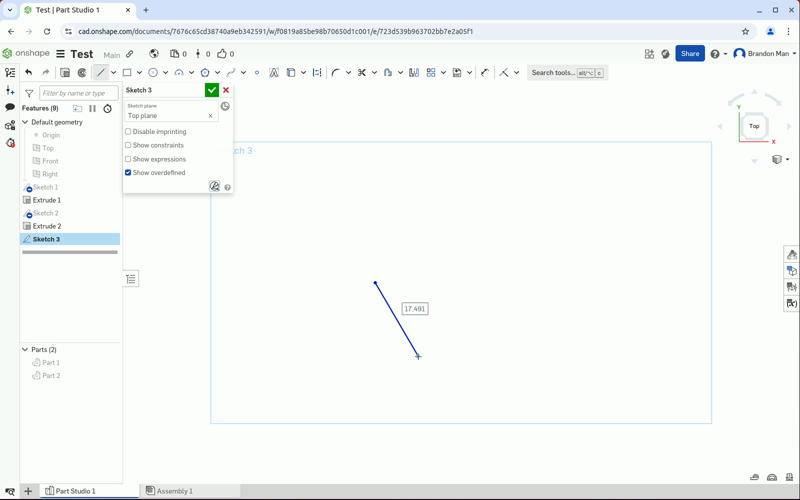
key_down(shift)
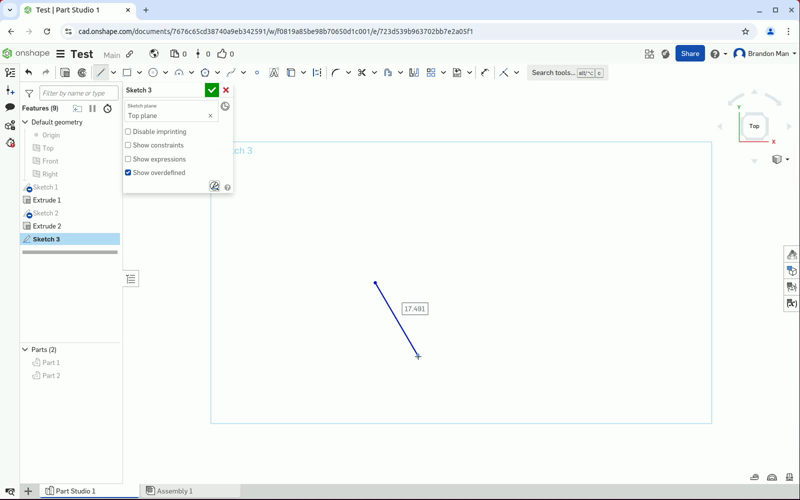
mouse_move(501, 356)
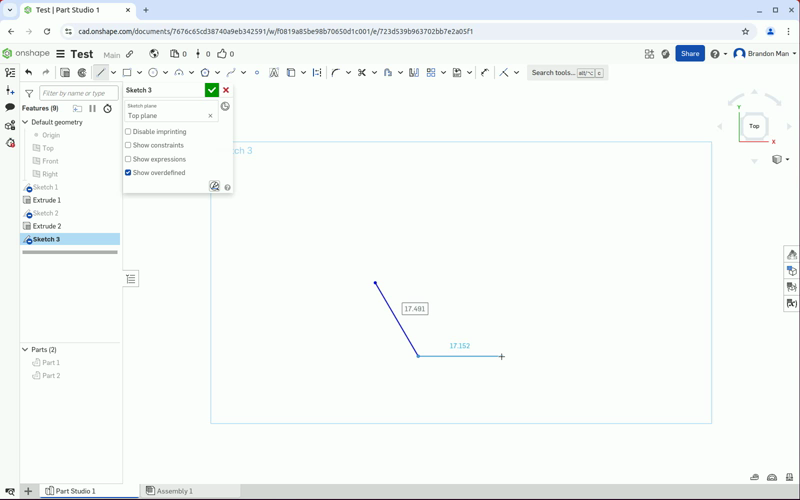
click(501, 356)
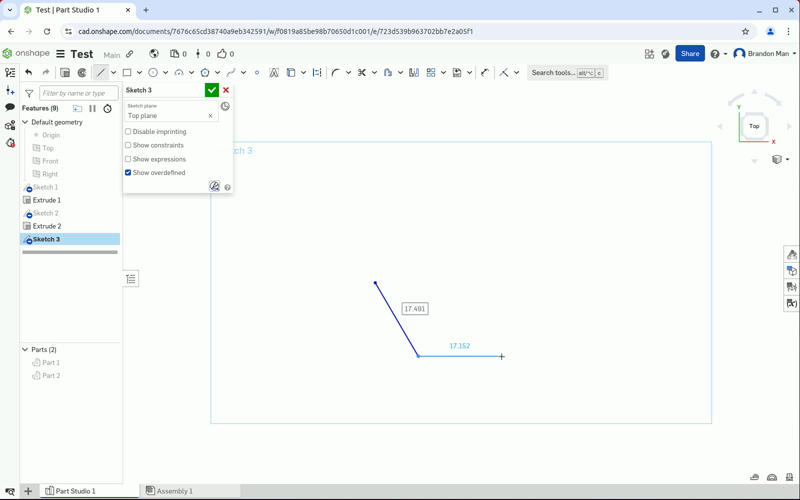
key_up(shift)
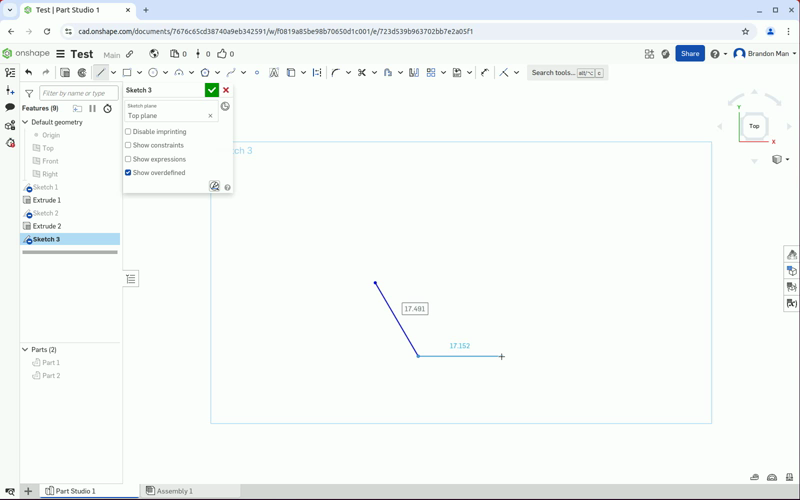
key_down(shift)
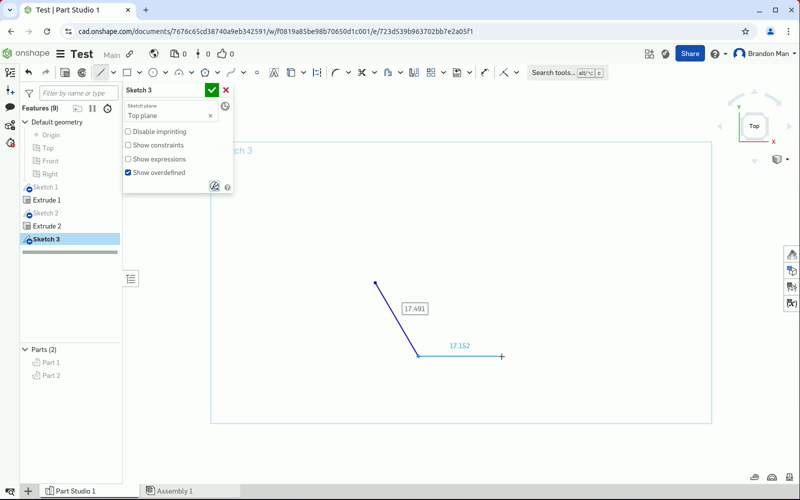
mouse_move(544, 282)
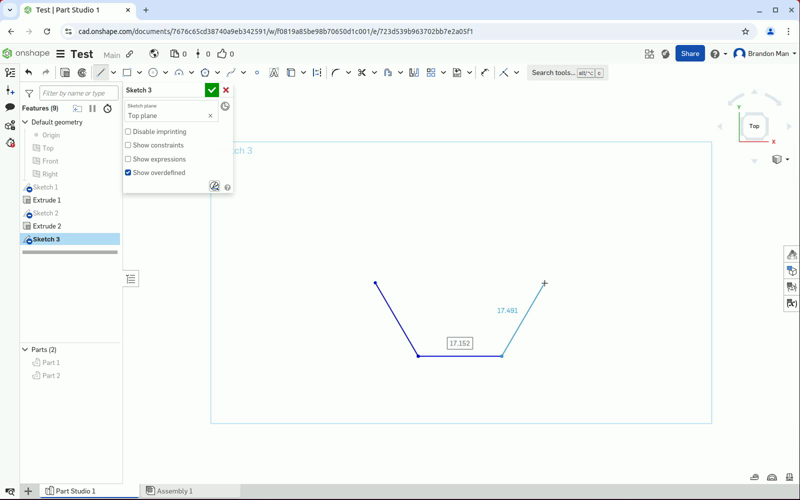
click(544, 282)
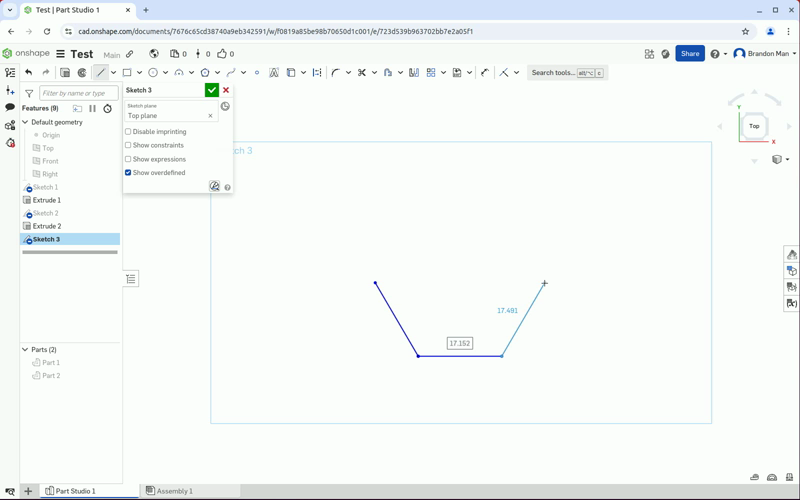
key_up(shift)
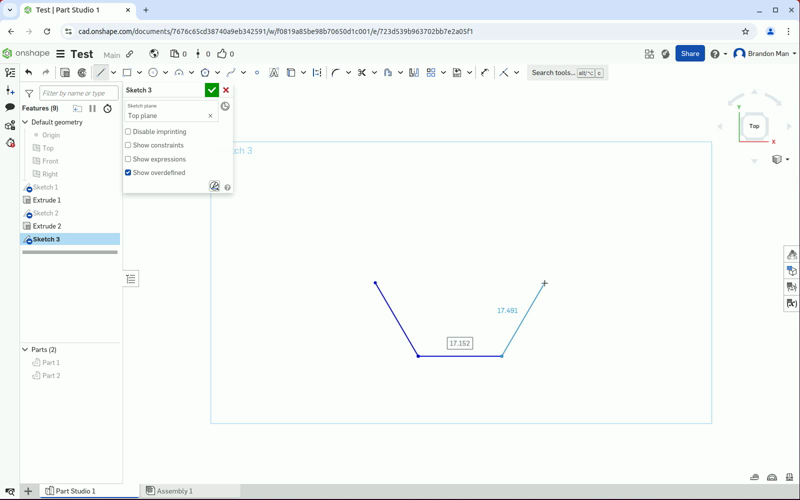
key_down(shift)
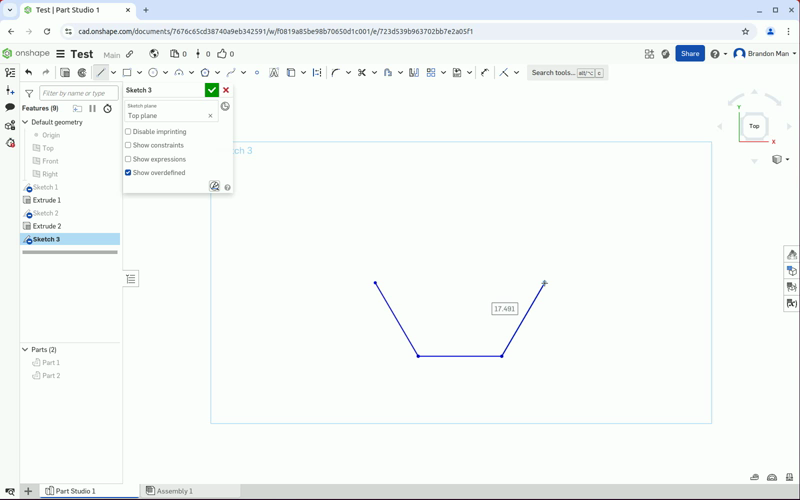
mouse_move(501, 209)
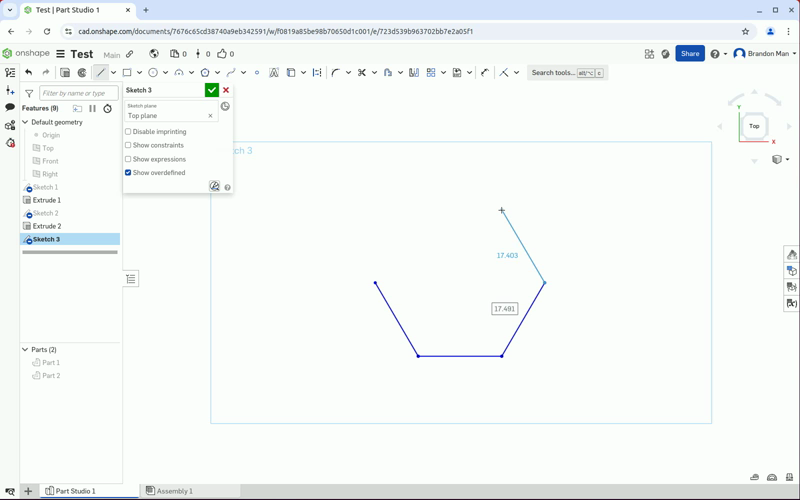
click(501, 209)
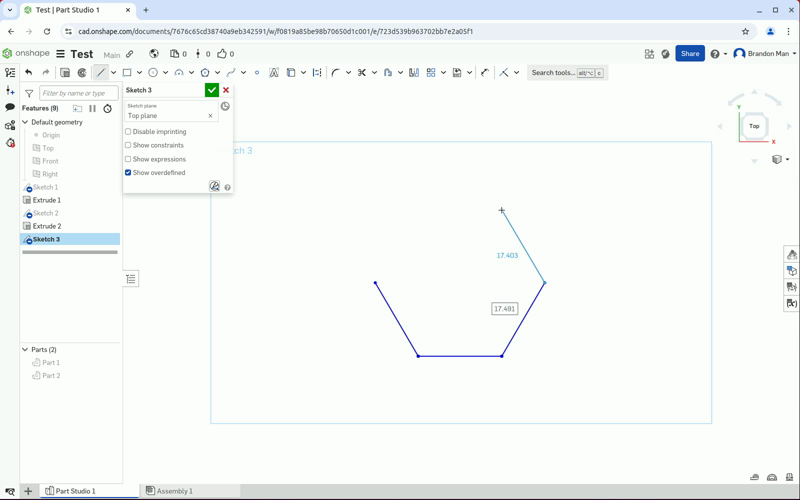
key_up(shift)
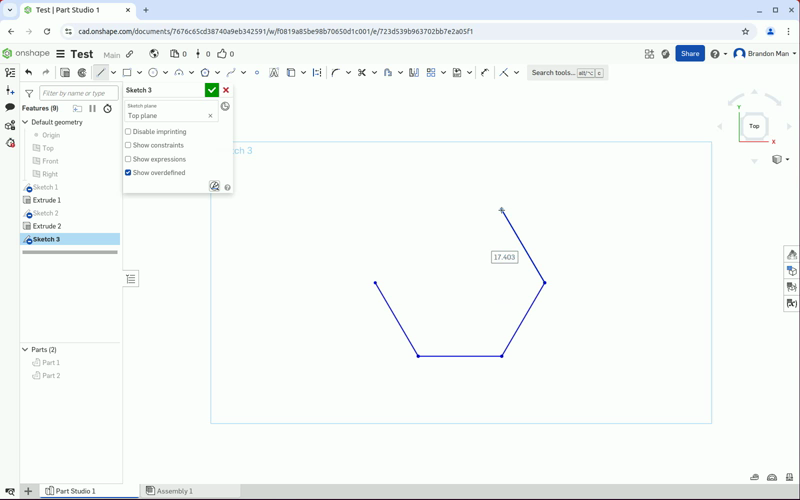
key_down(shift)
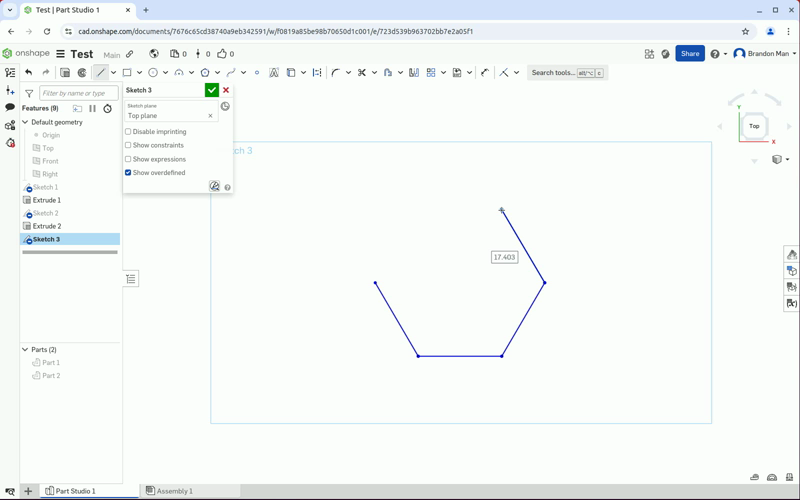
mouse_move(418, 209)
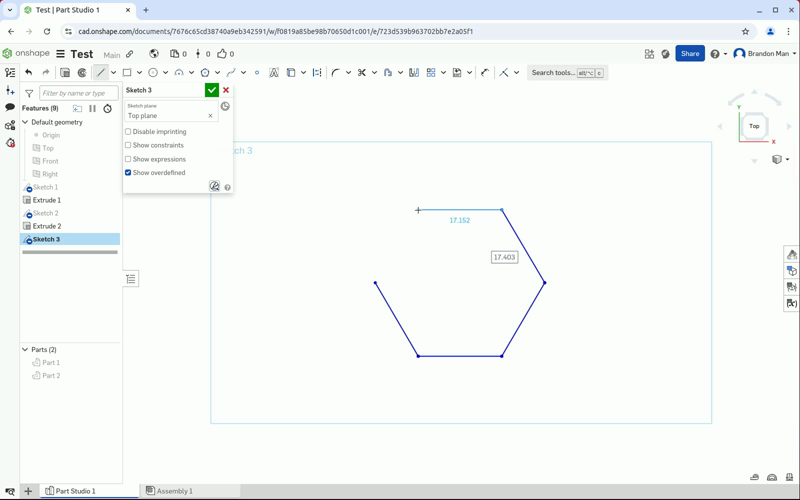
click(418, 209)
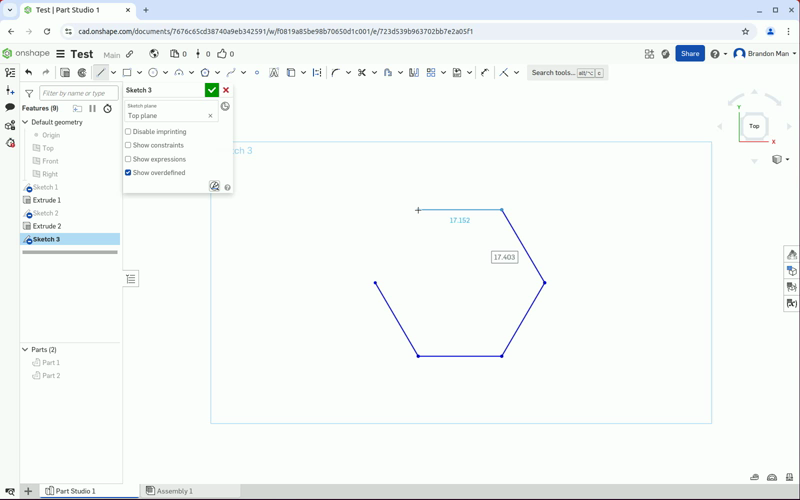
key_up(shift)
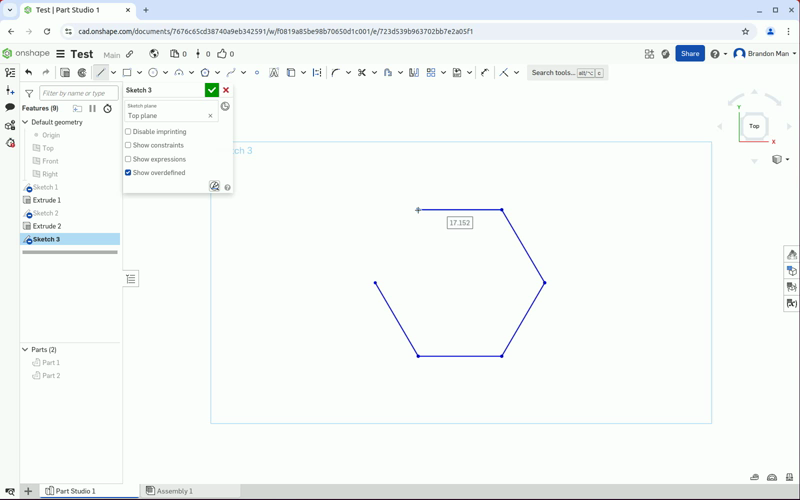
key_down(shift)
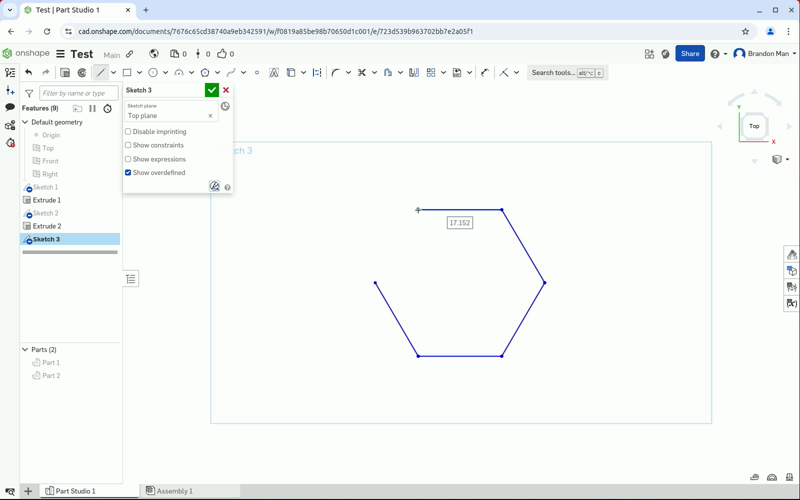
mouse_move(375, 282)
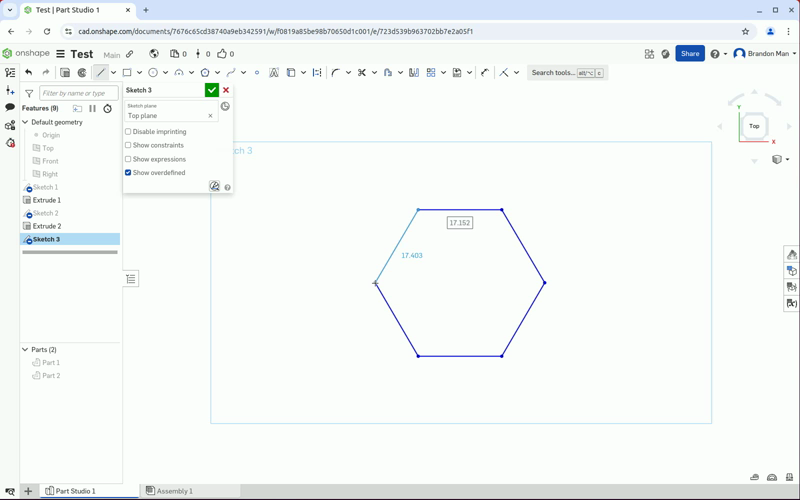
key_up(shift)
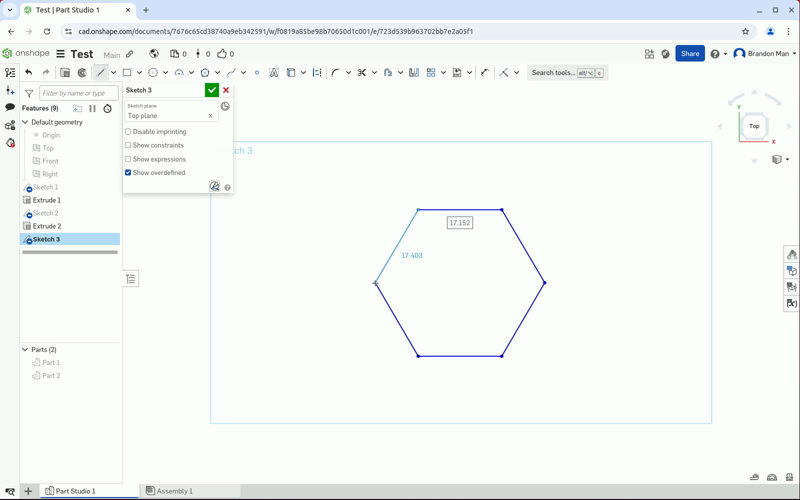
click(375, 282)
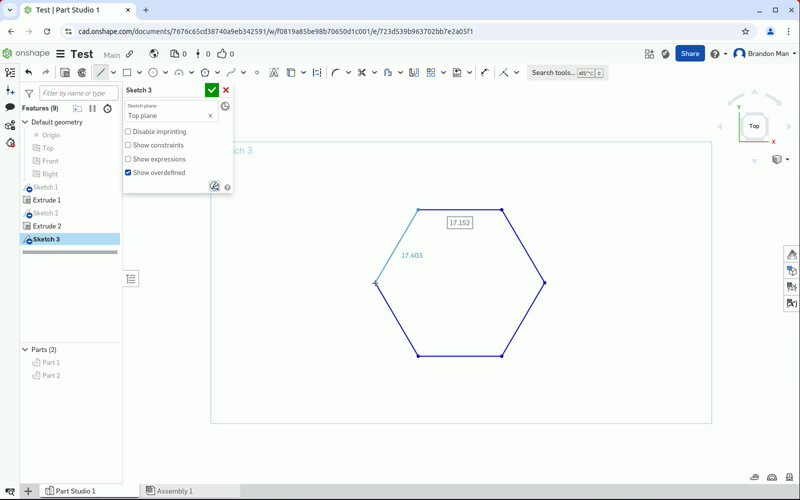
key(esc)
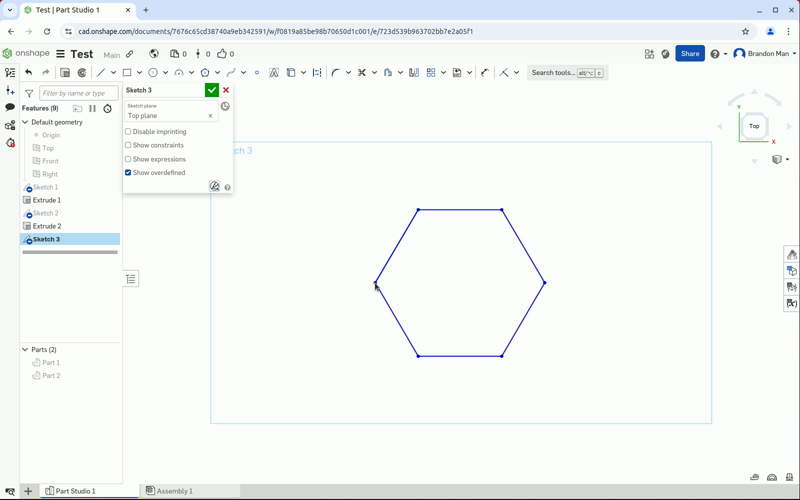
key(c)
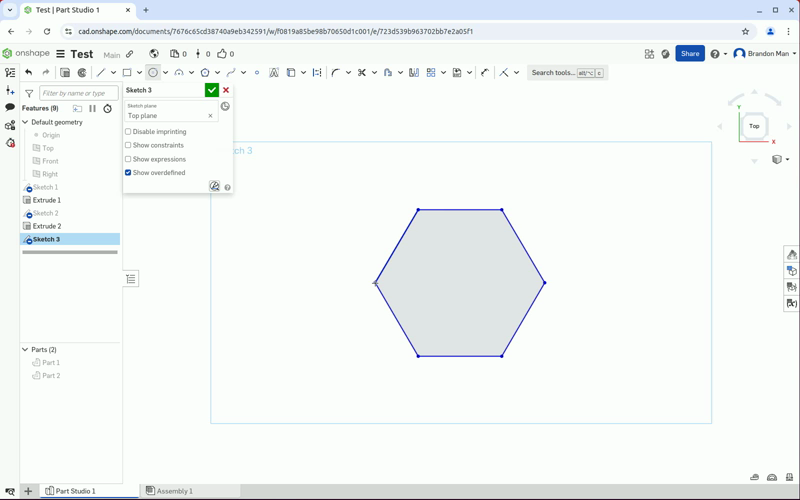
key_down(shift)
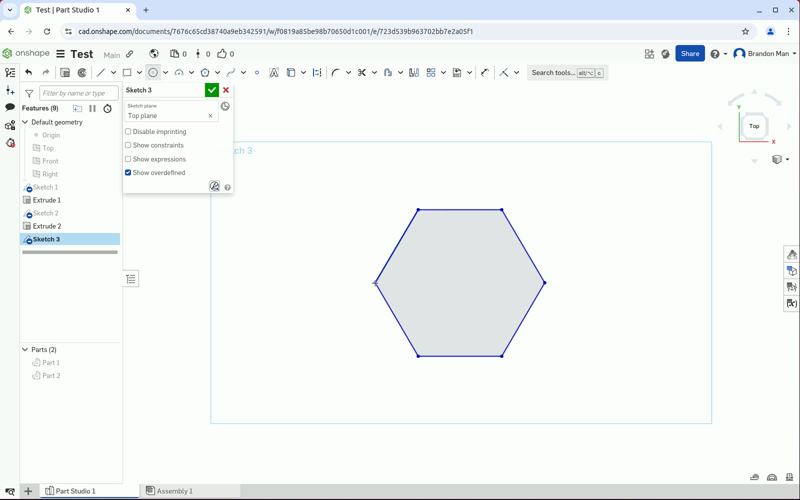
mouse_move(460, 282)
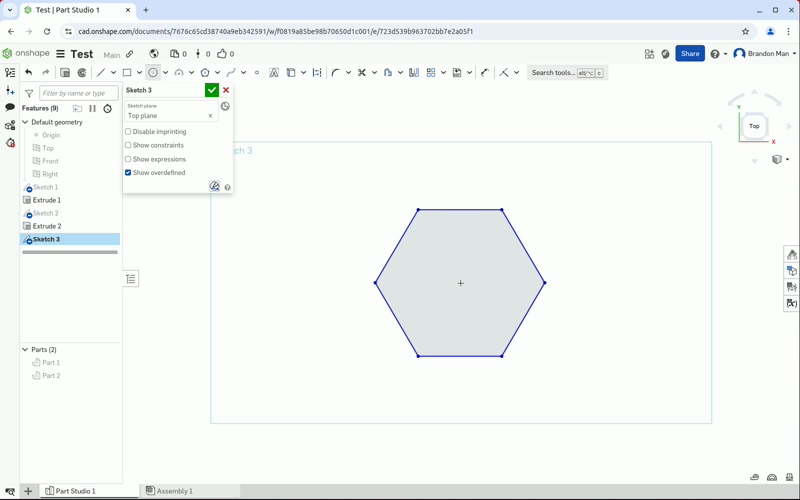
click(460, 282)
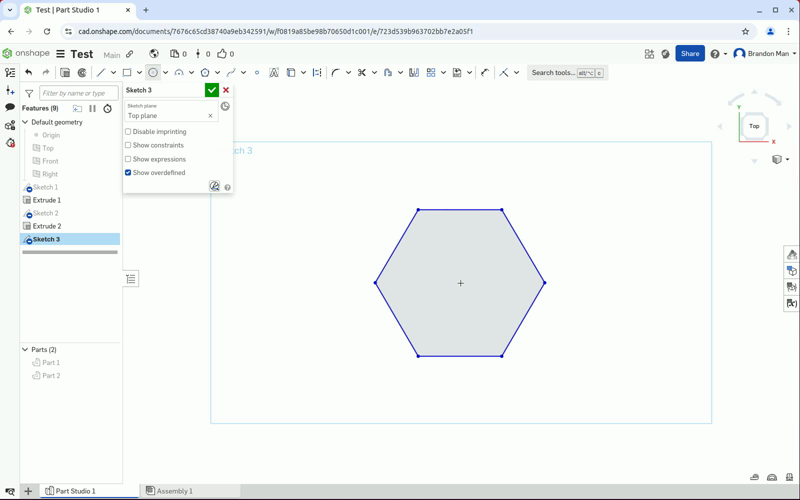
key_up(shift)
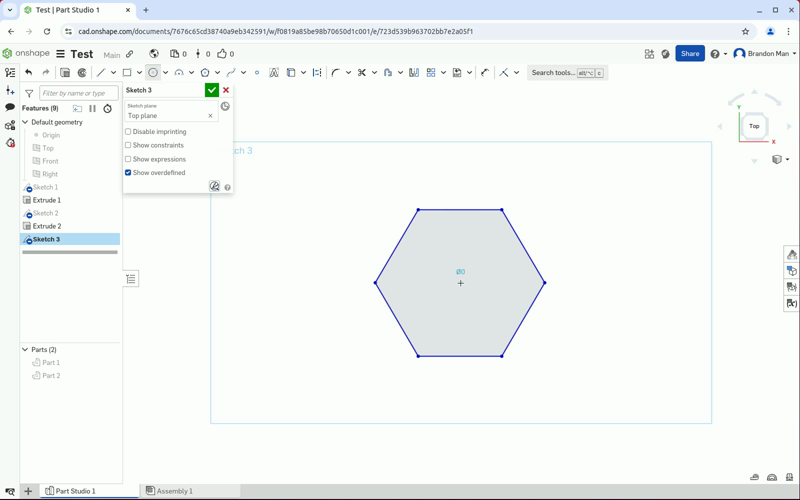
mouse_move(526, 282)
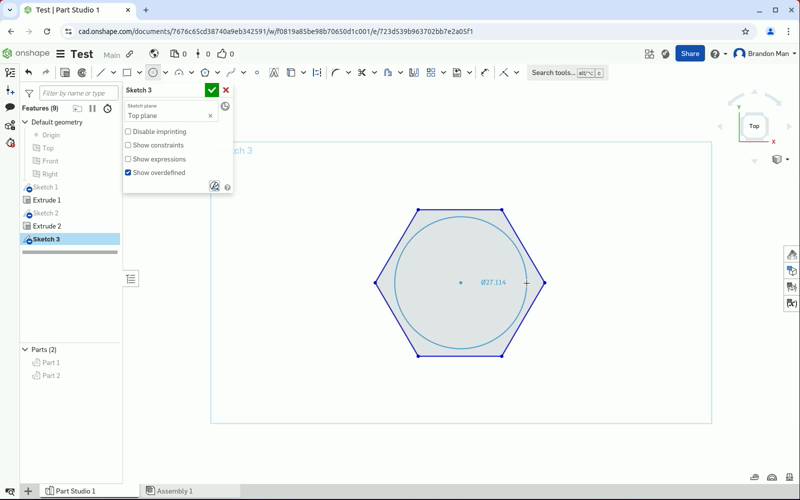
click(526, 282)
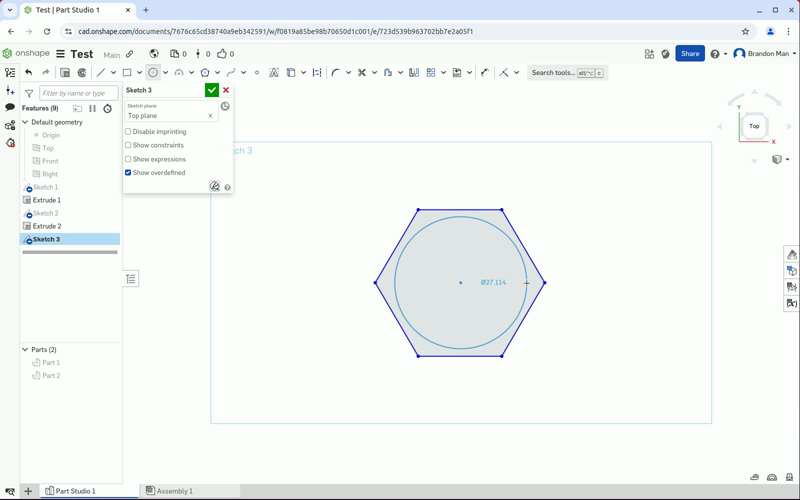
key(esc)
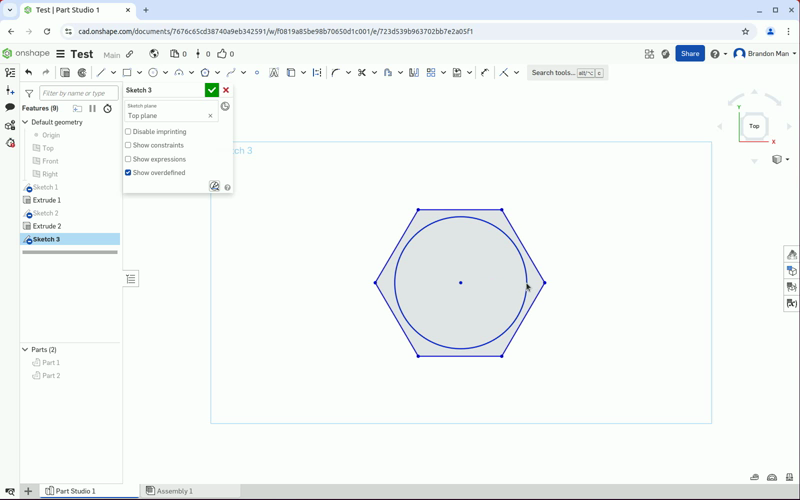
mouse_move(445, 350)
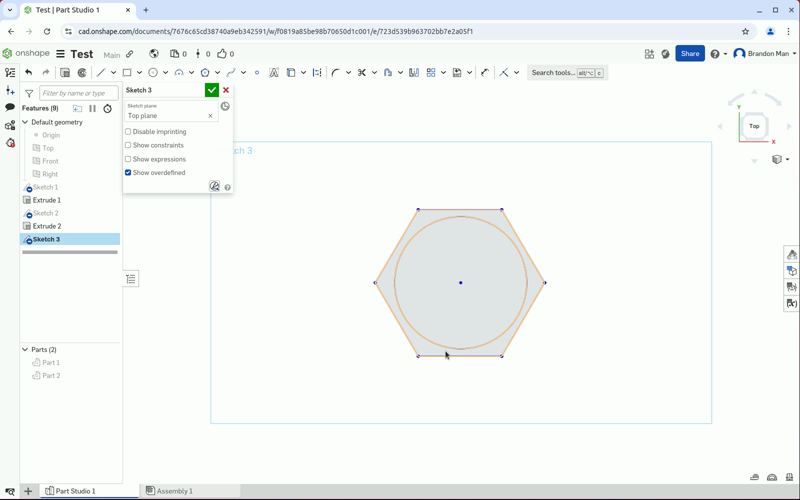
click(445, 350)
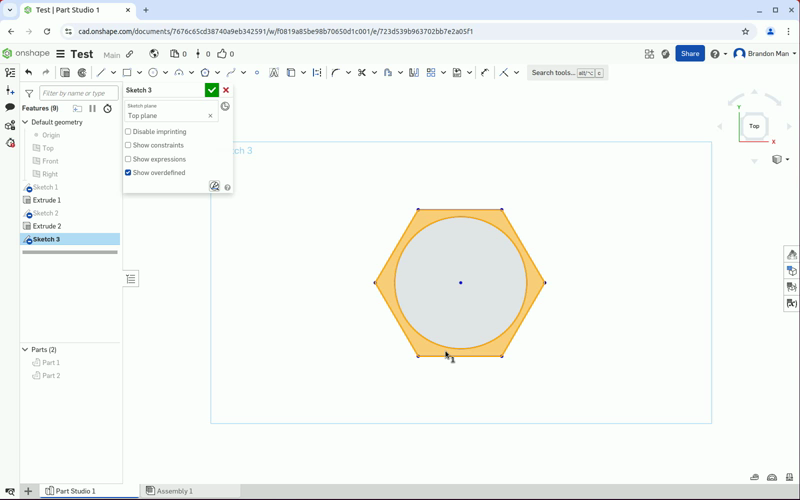
mouse_move(73, 352)
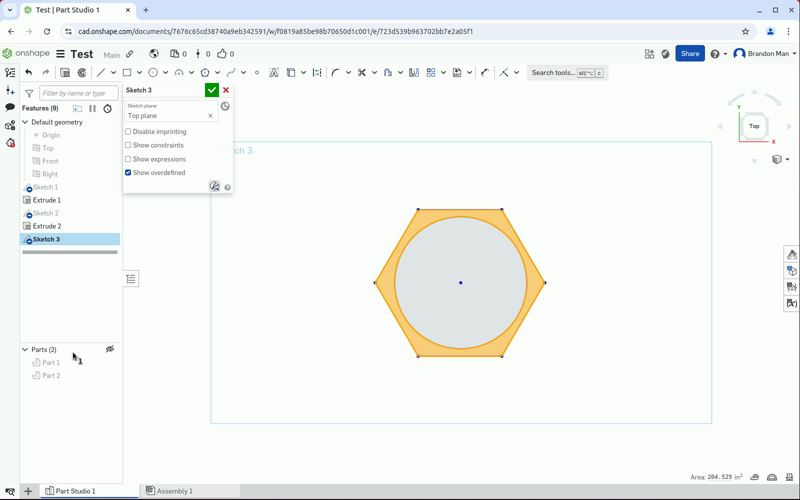
key(shift+y)
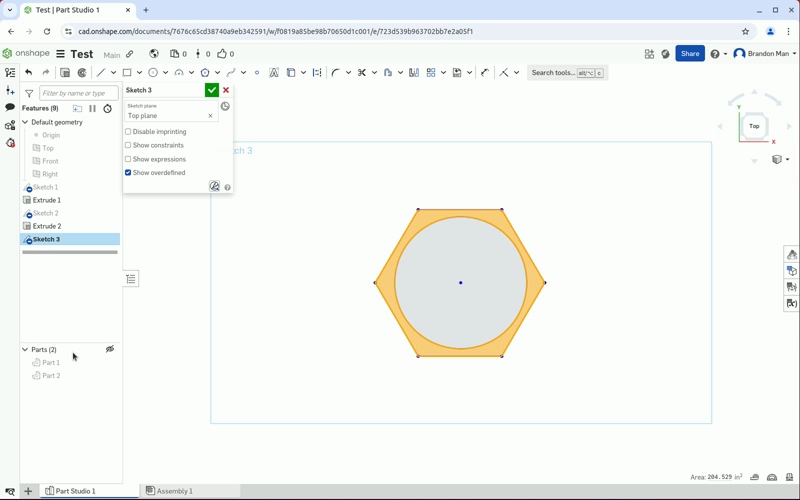
key(shift+e)
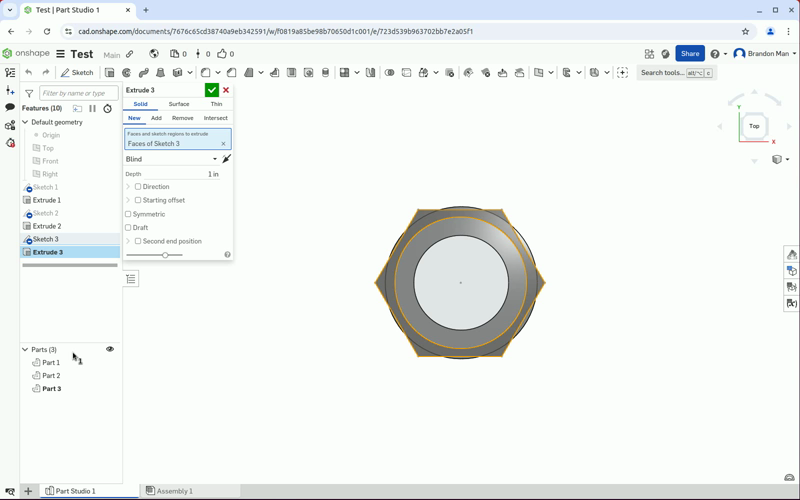
mouse_move(143, 106)
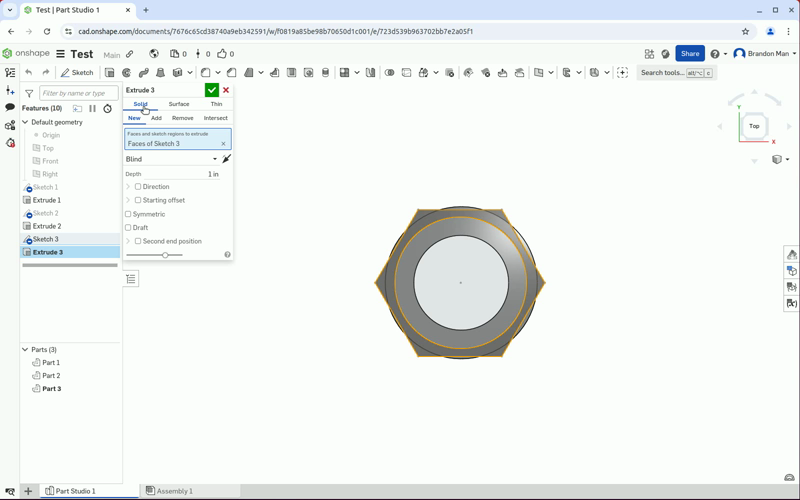
click(143, 106)
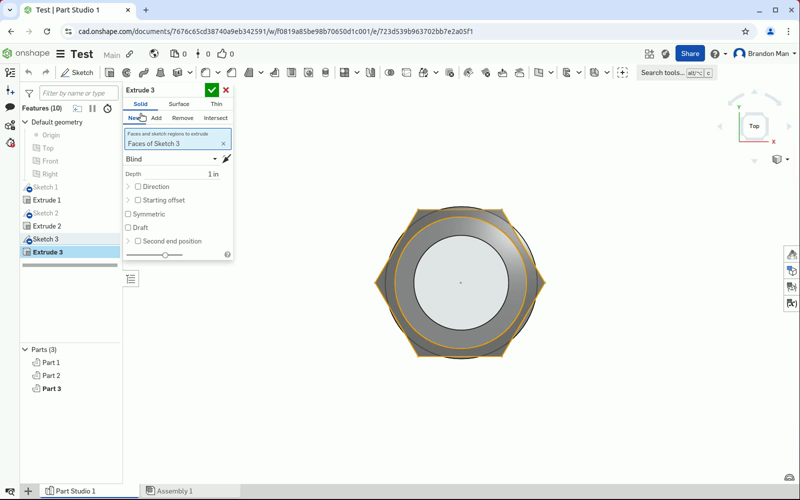
mouse_move(137, 120)
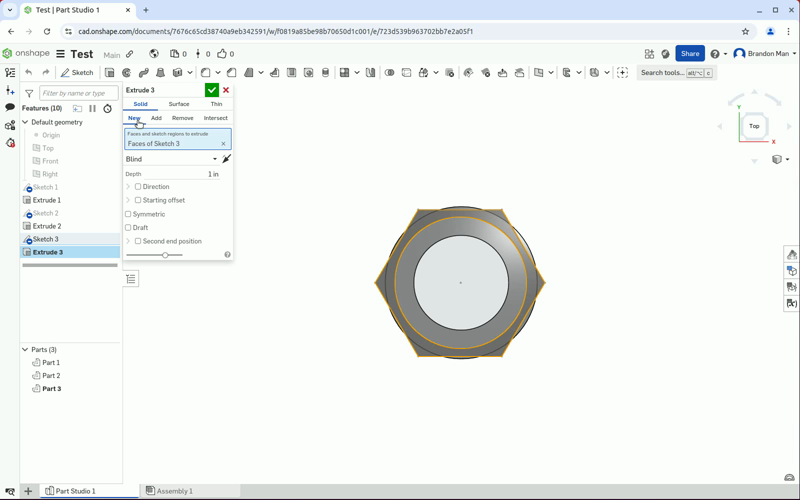
click(137, 120)
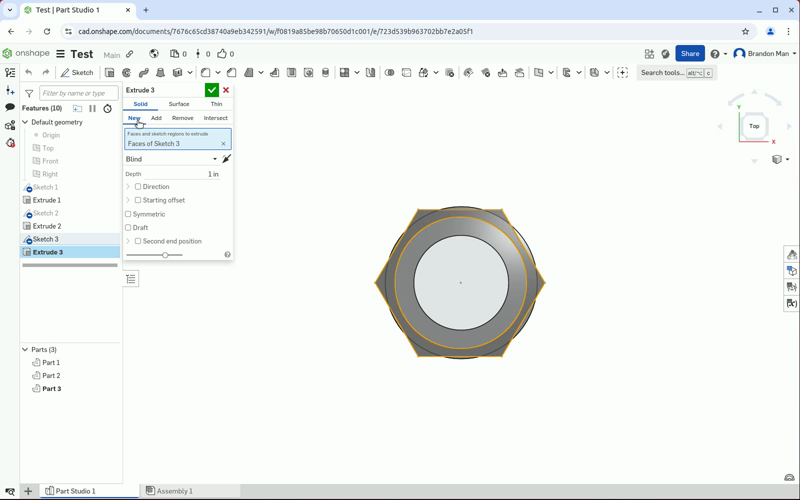
key(tab, 4)
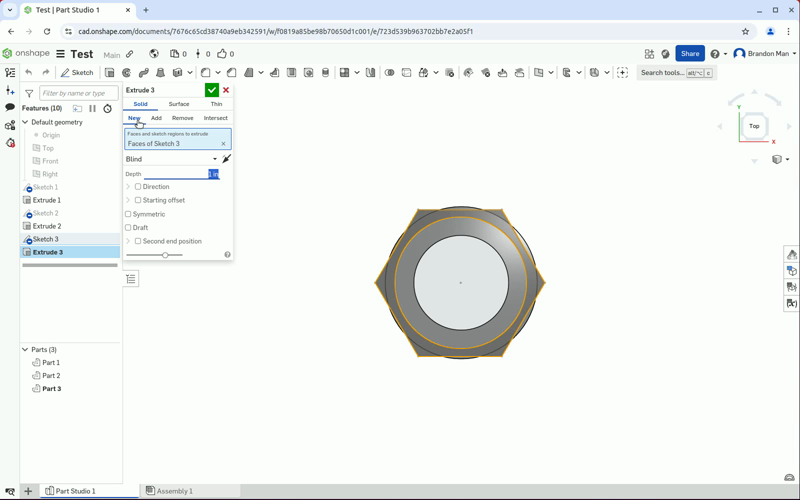
text(23.108)
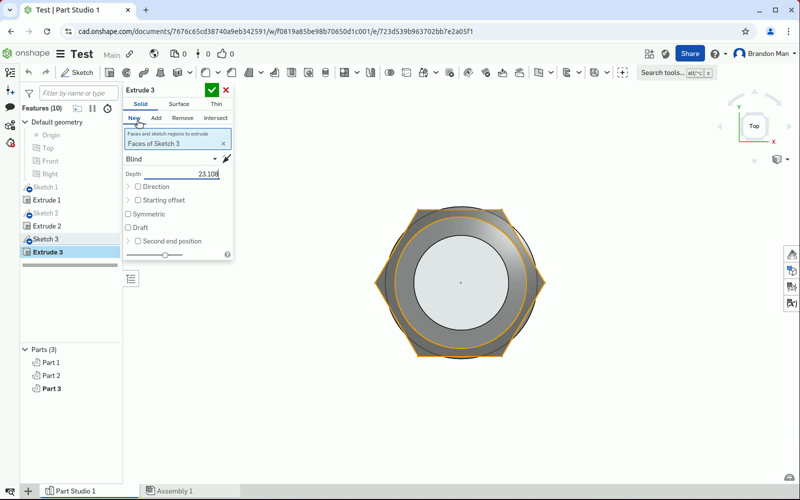
key(enter)
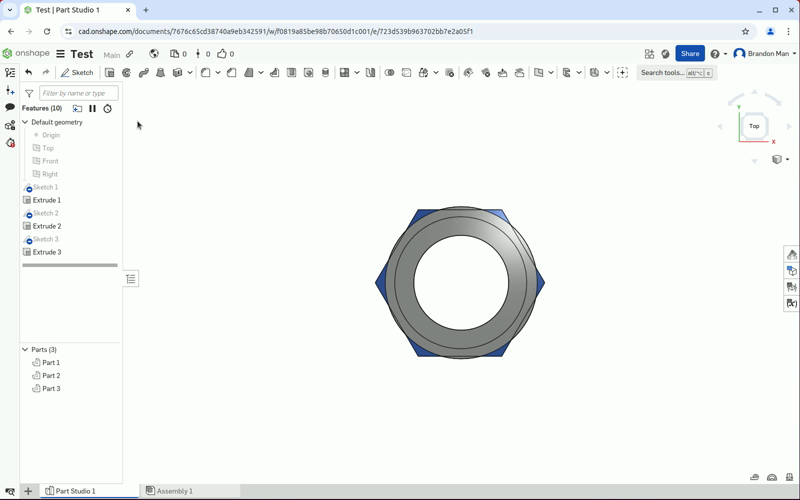
key(shift+h)
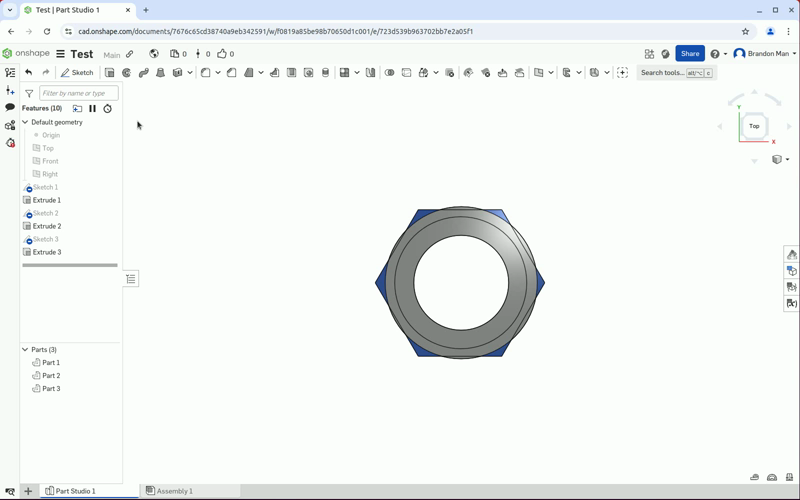
key(shift+h)
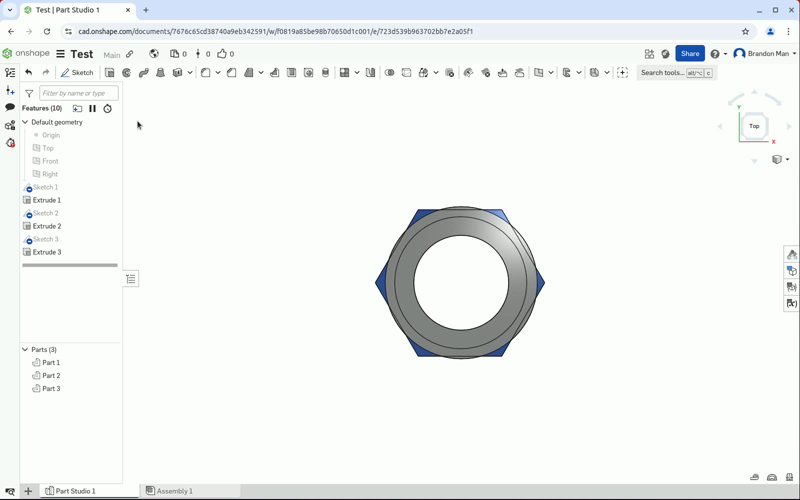
mouse_move(73, 189)
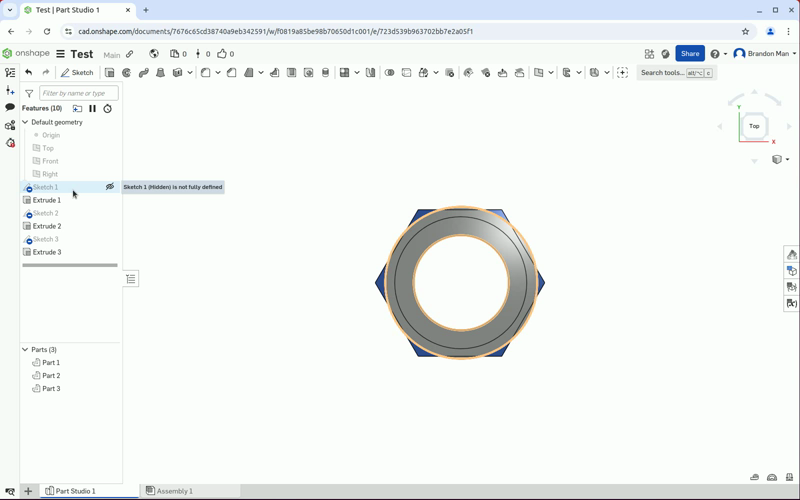
click(73, 189)
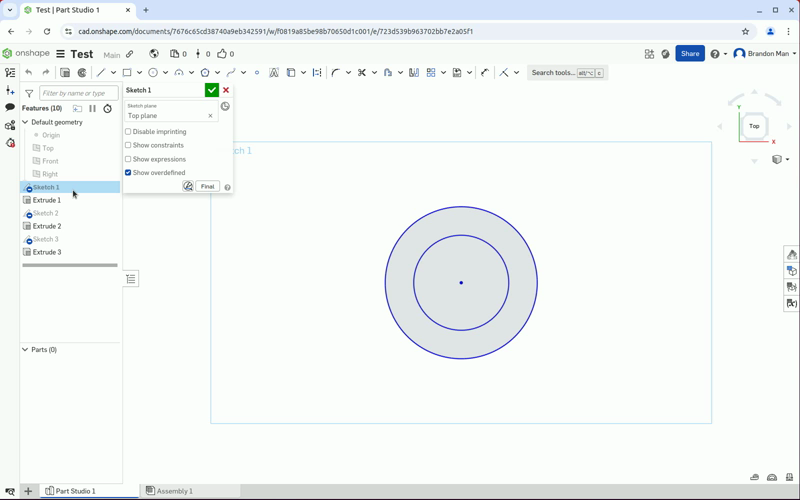
mouse_move(229, 92)
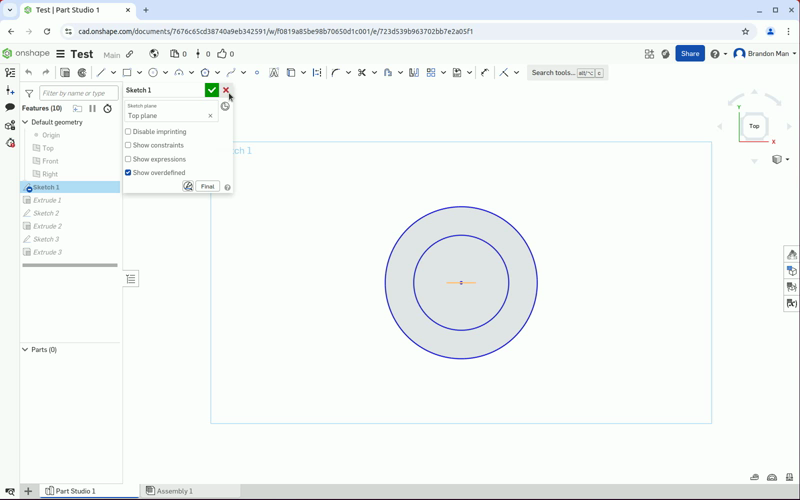
click(229, 92)
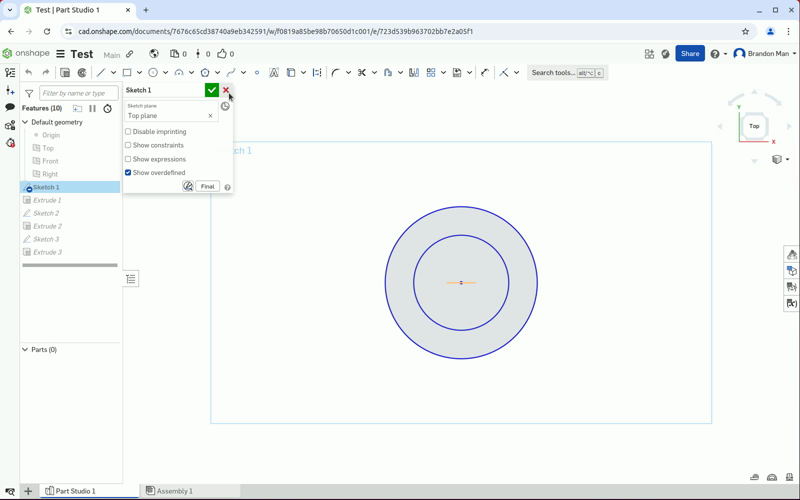
key(shift+s)
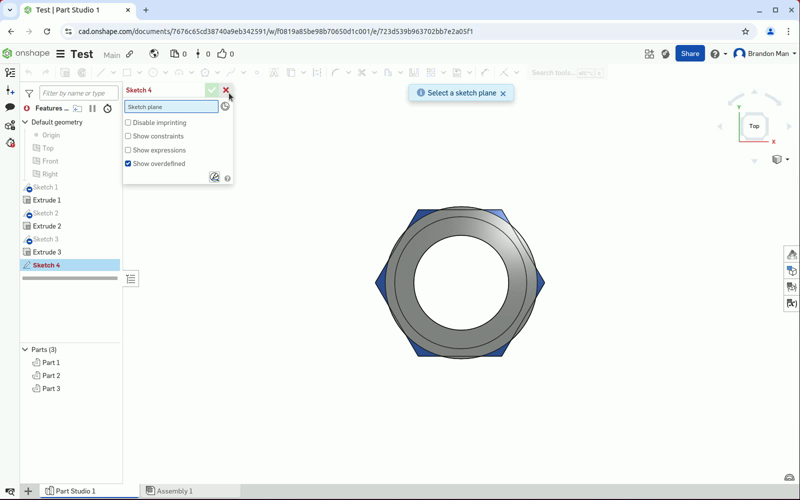
mouse_move(73, 150)
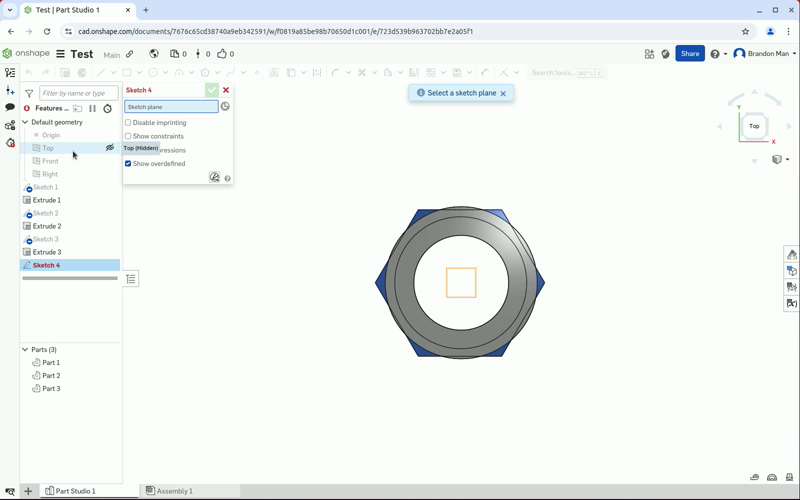
click(73, 150)
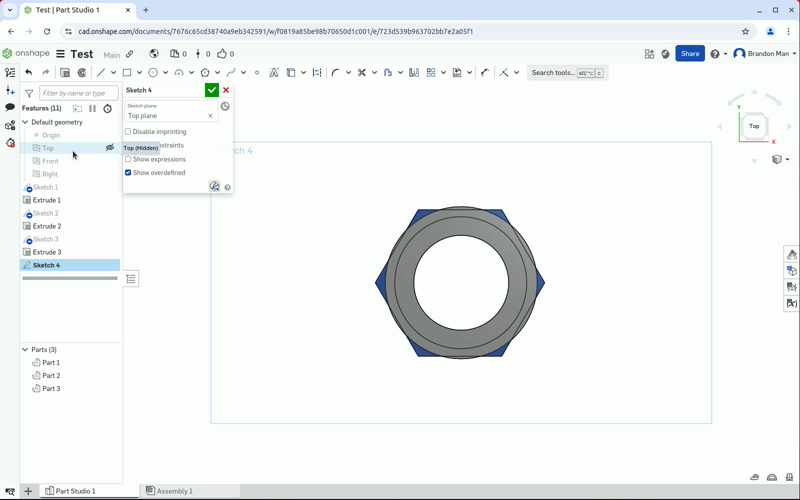
mouse_move(73, 352)
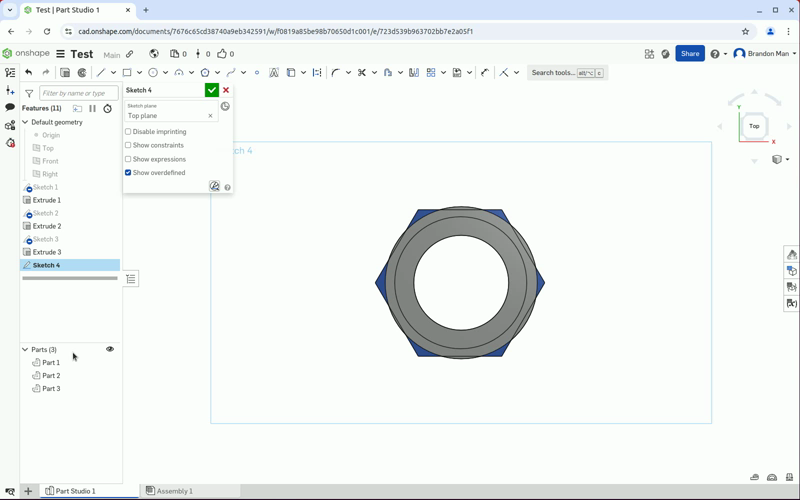
key(y)
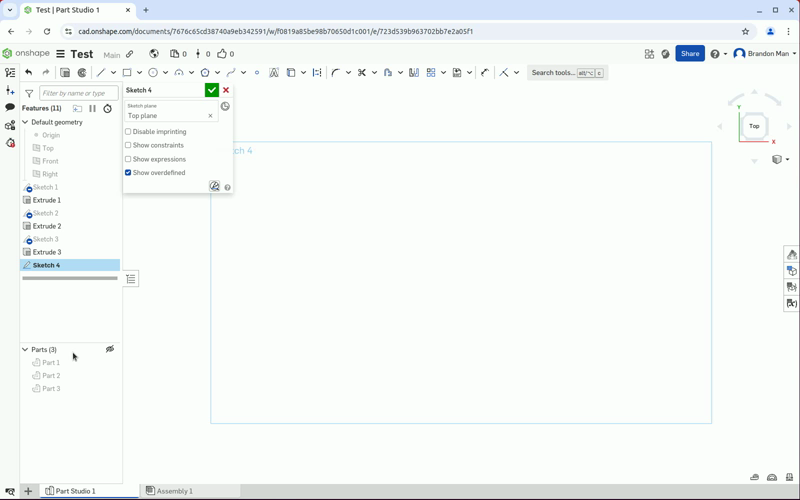
key(c)
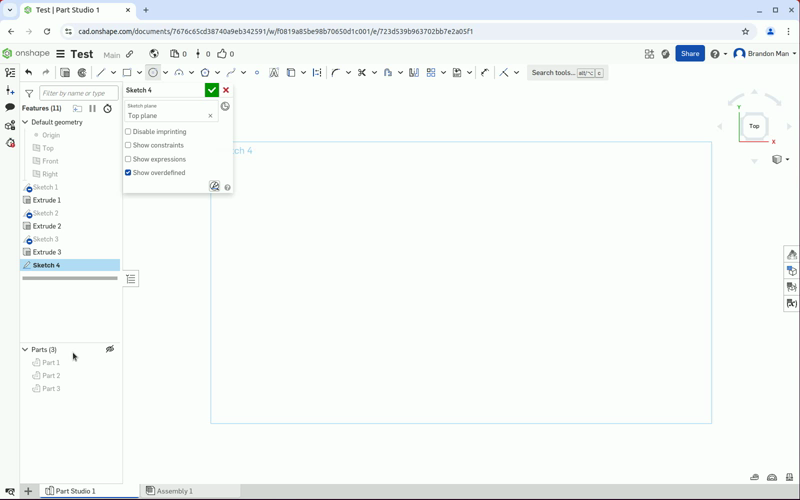
key_down(shift)
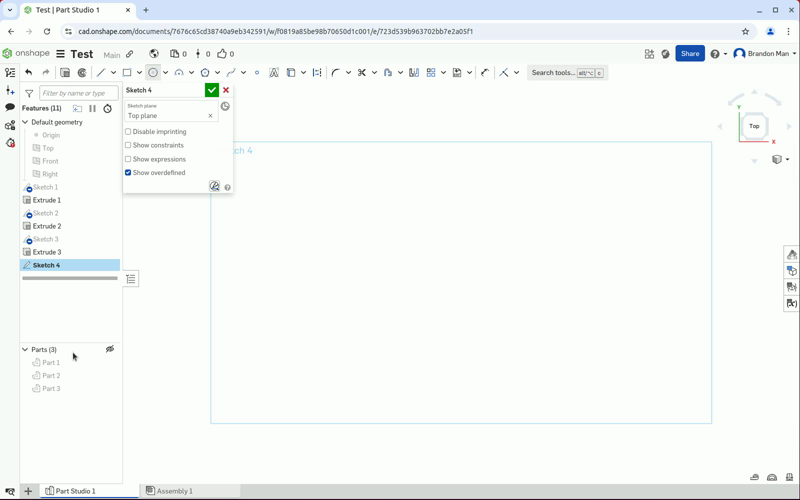
mouse_move(461, 282)
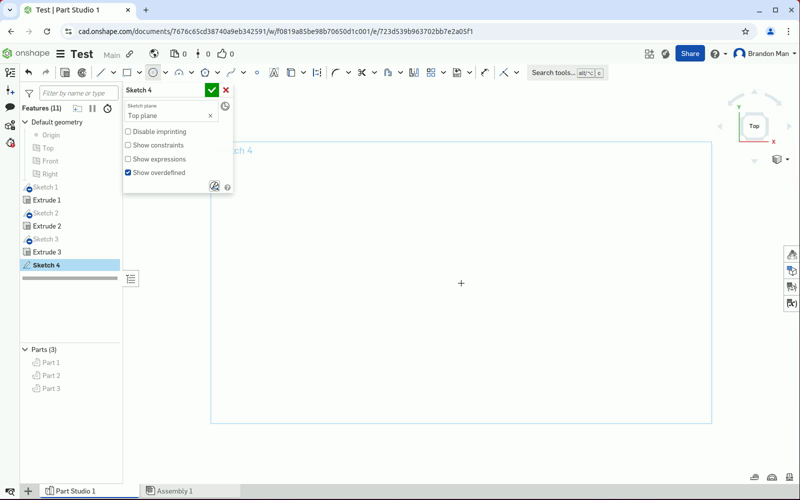
click(461, 282)
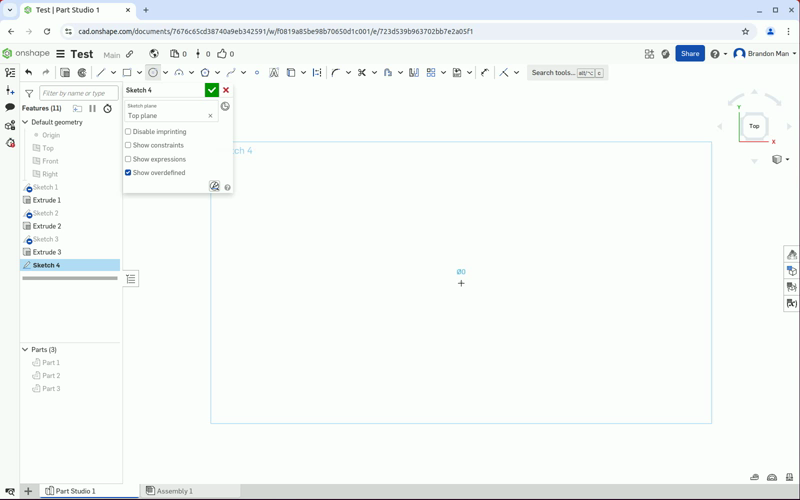
key_up(shift)
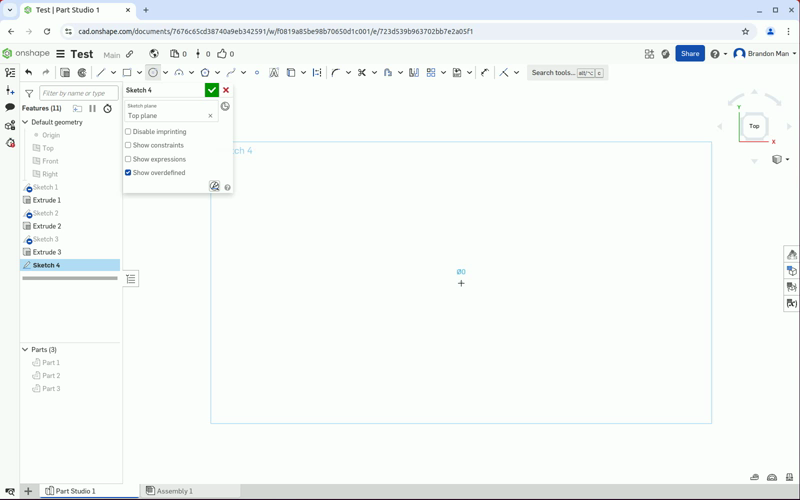
mouse_move(528, 282)
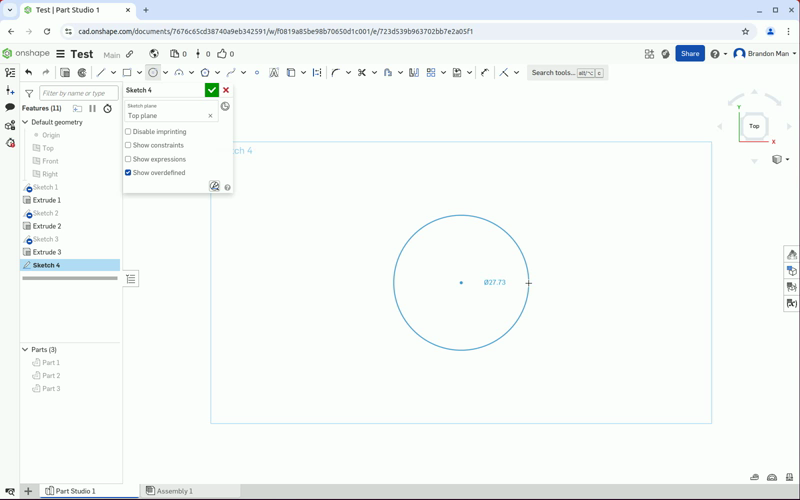
click(528, 282)
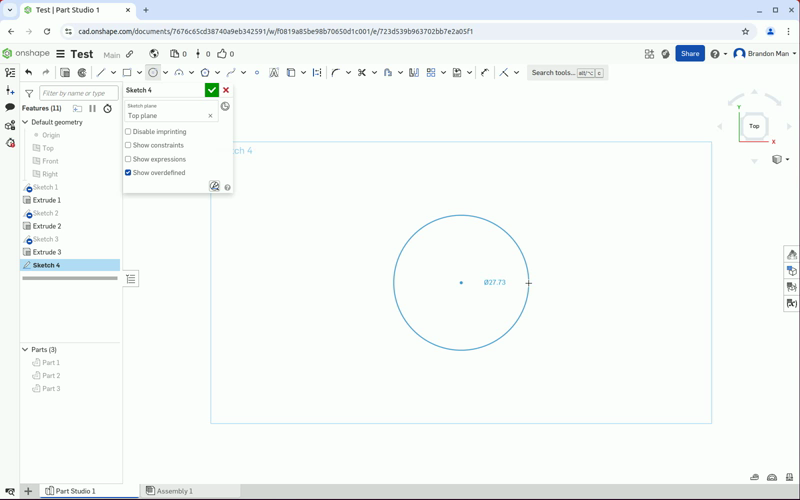
key(esc)
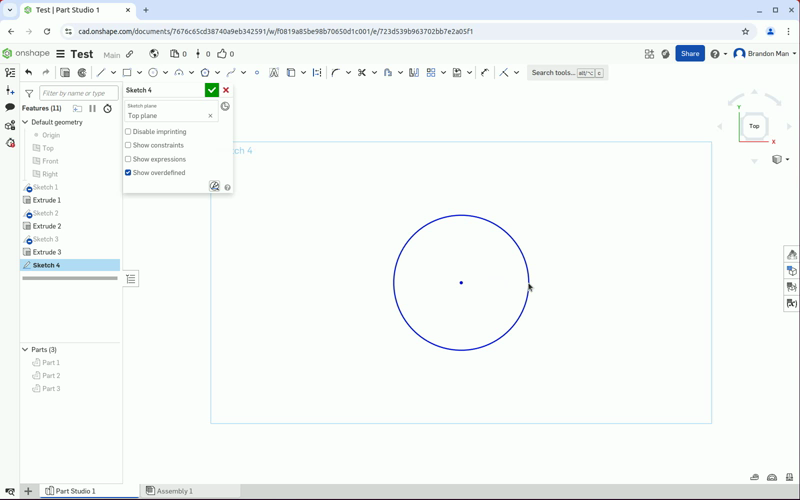
key(c)
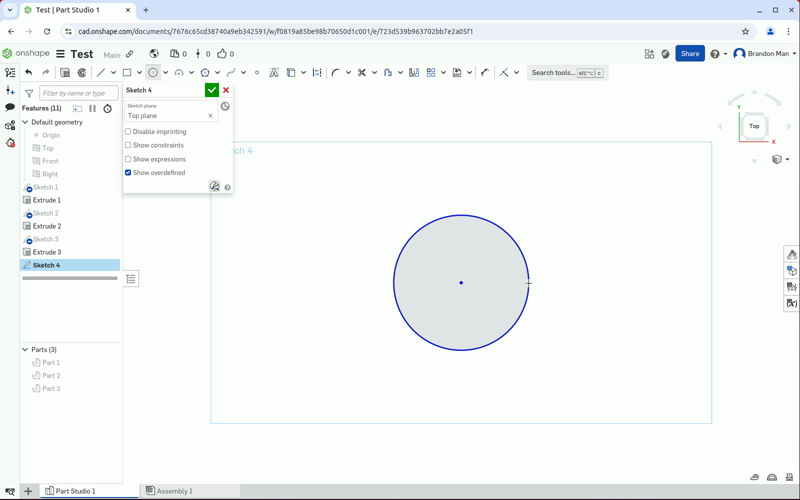
key_down(shift)
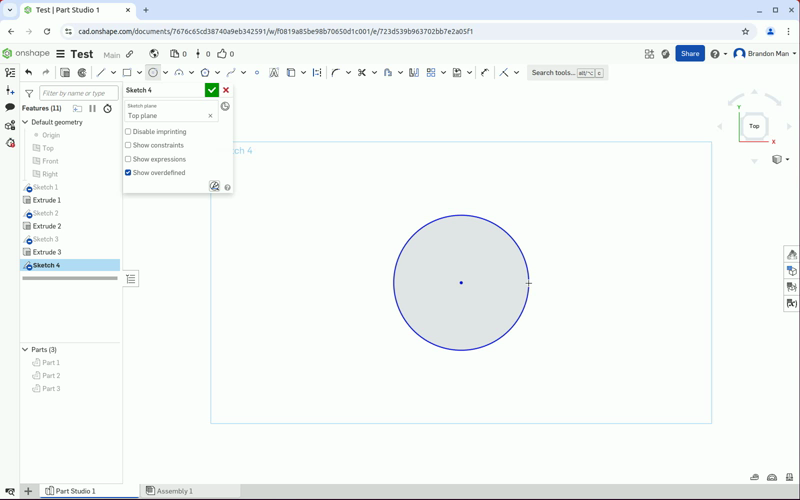
mouse_move(461, 267)
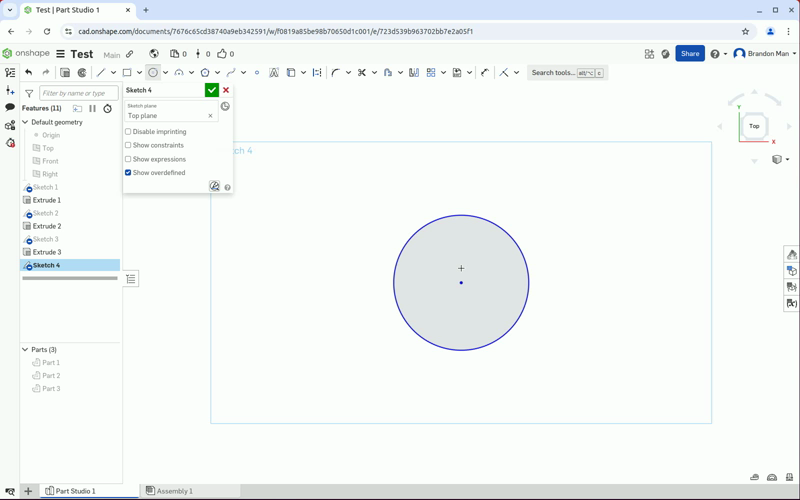
click(461, 267)
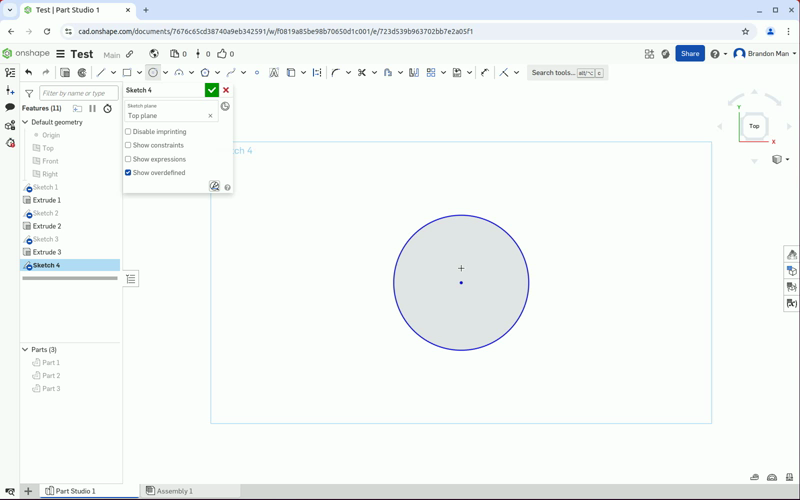
key_up(shift)
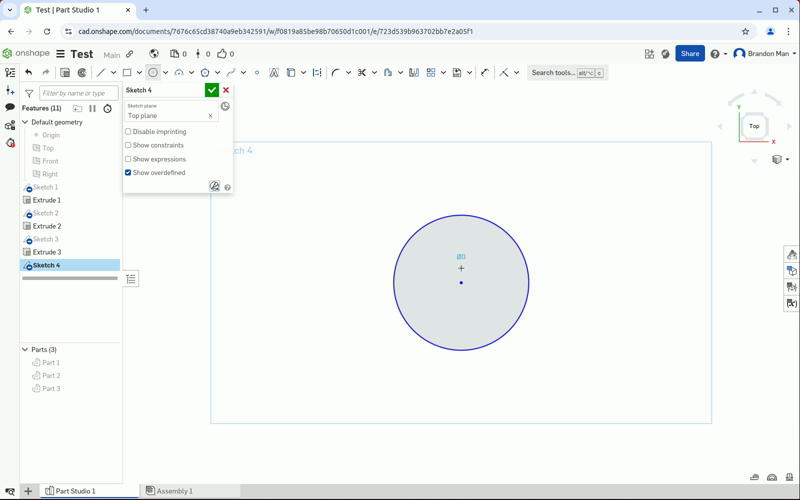
mouse_move(507, 267)
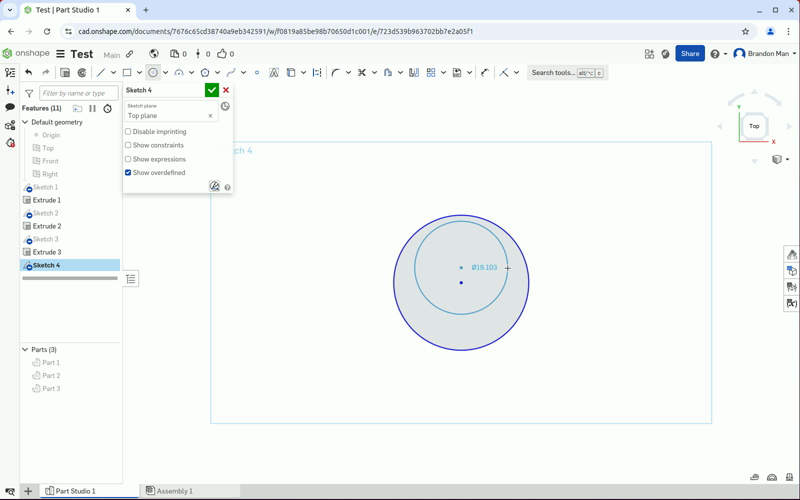
click(507, 267)
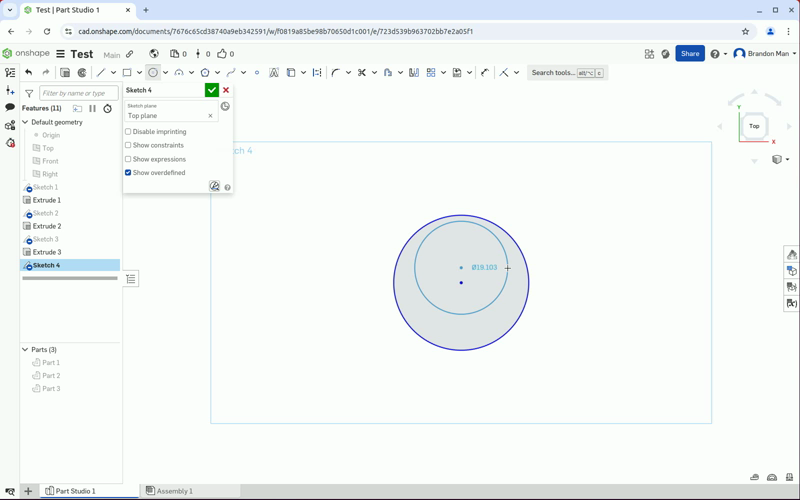
key(esc)
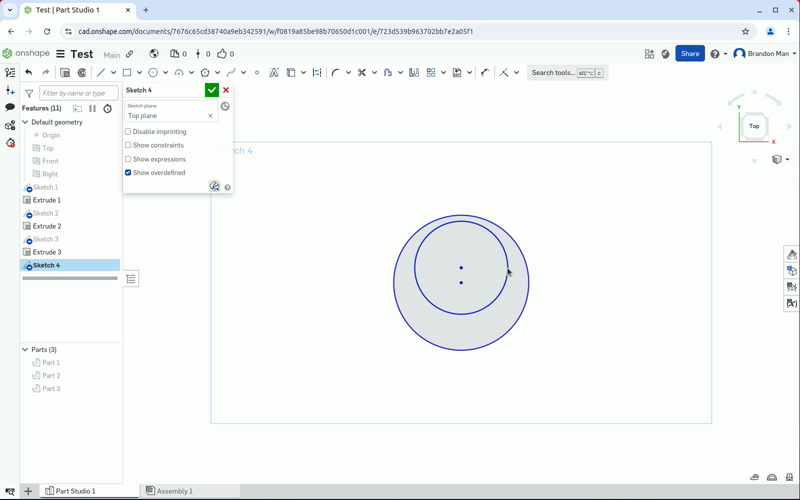
mouse_move(492, 323)
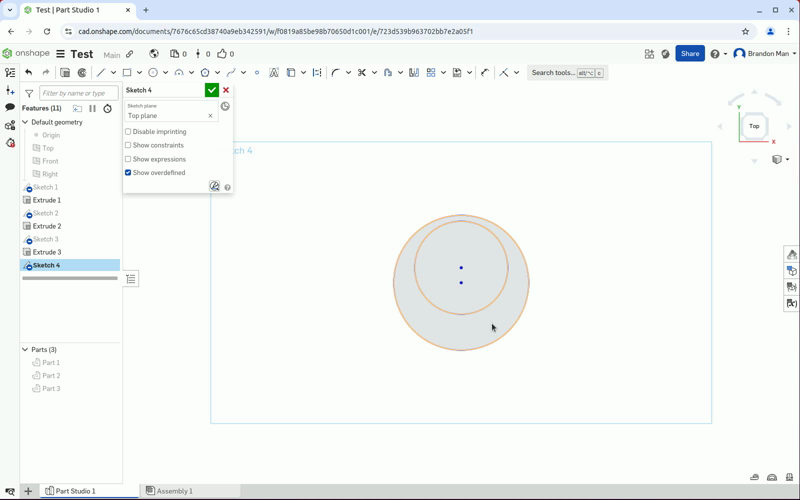
click(492, 323)
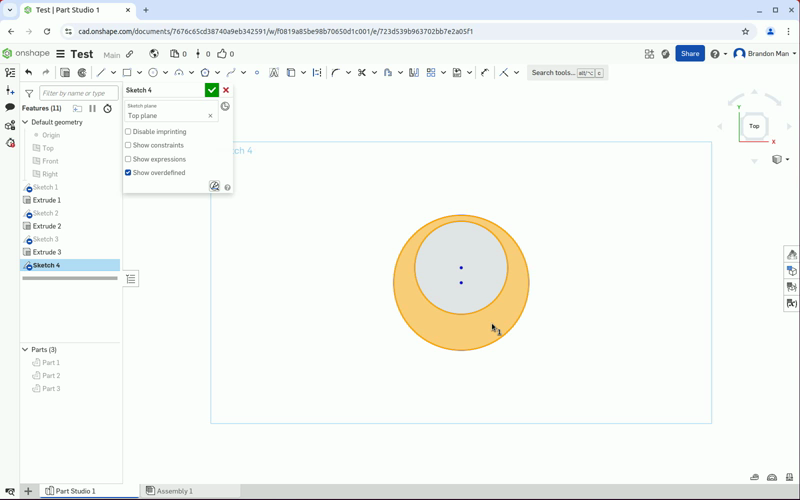
mouse_move(73, 352)
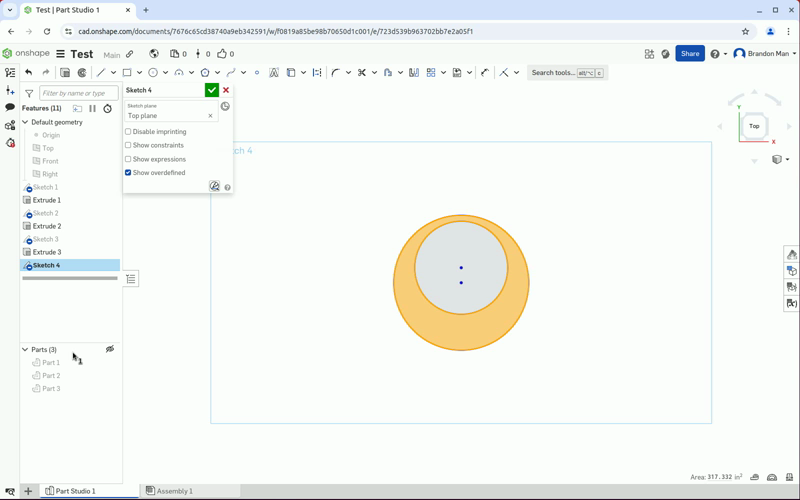
key(shift+y)
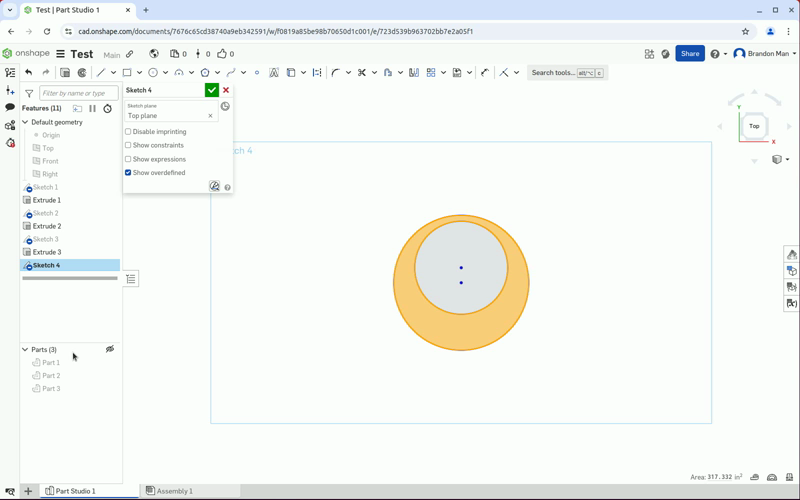
key(shift+e)
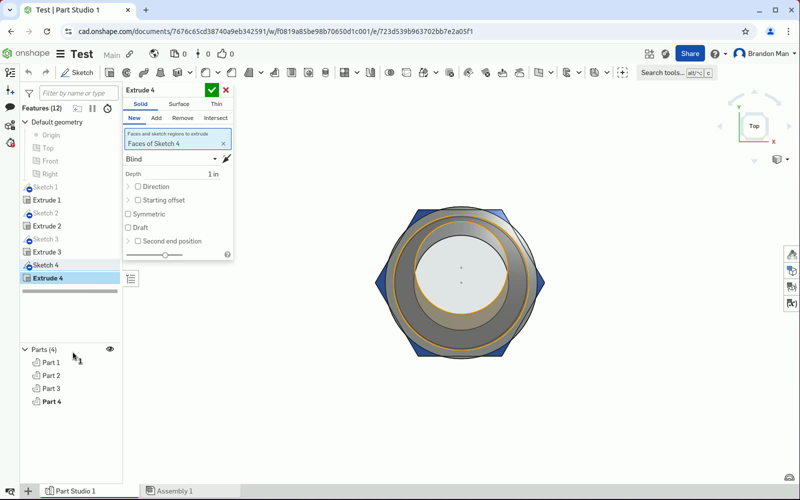
mouse_move(143, 106)
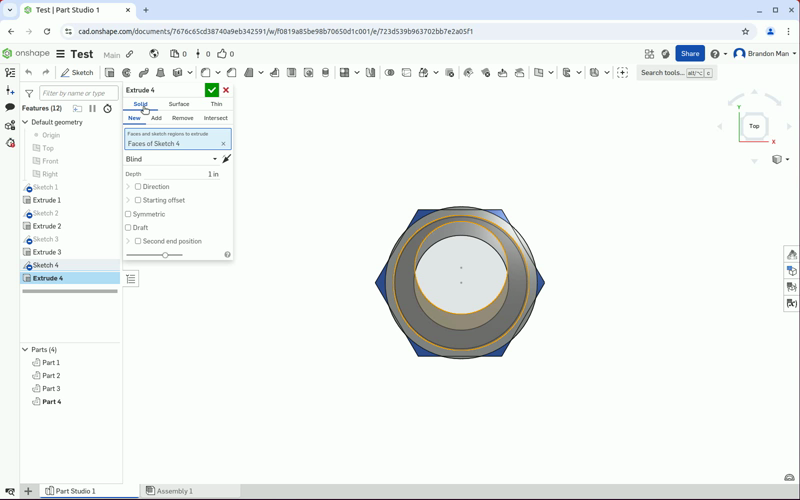
click(143, 106)
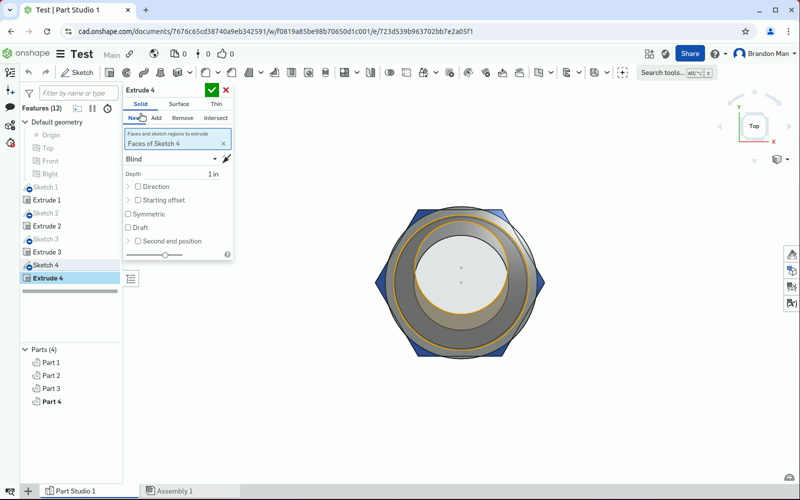
mouse_move(137, 120)
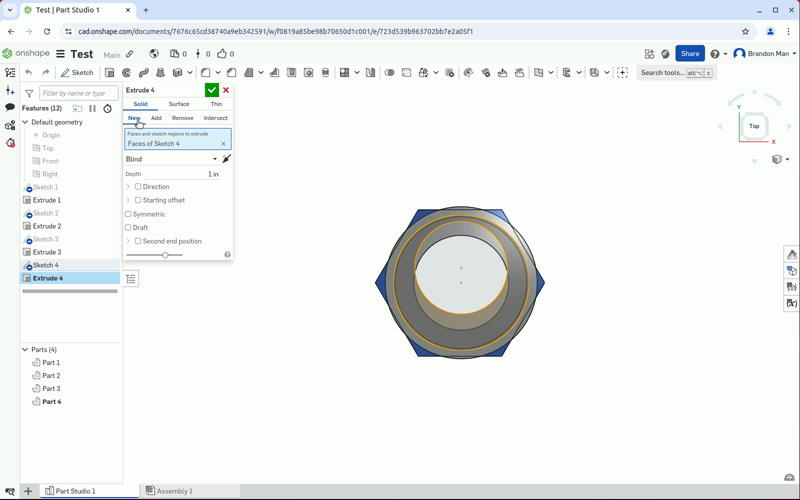
click(137, 120)
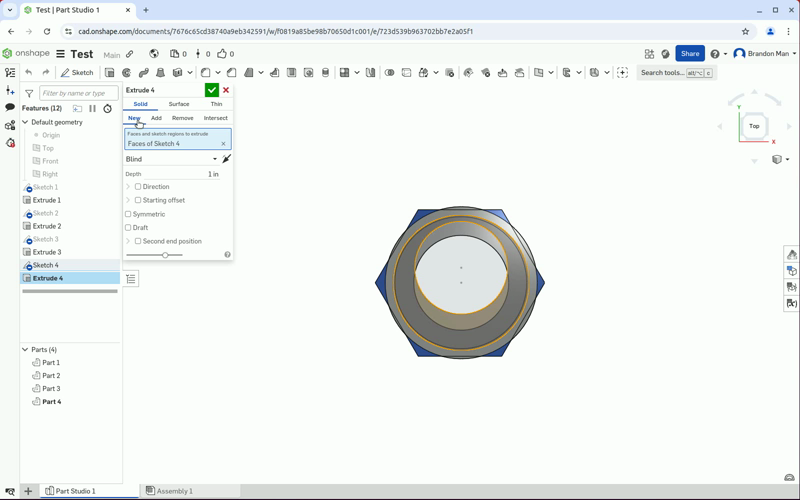
key(tab, 4)
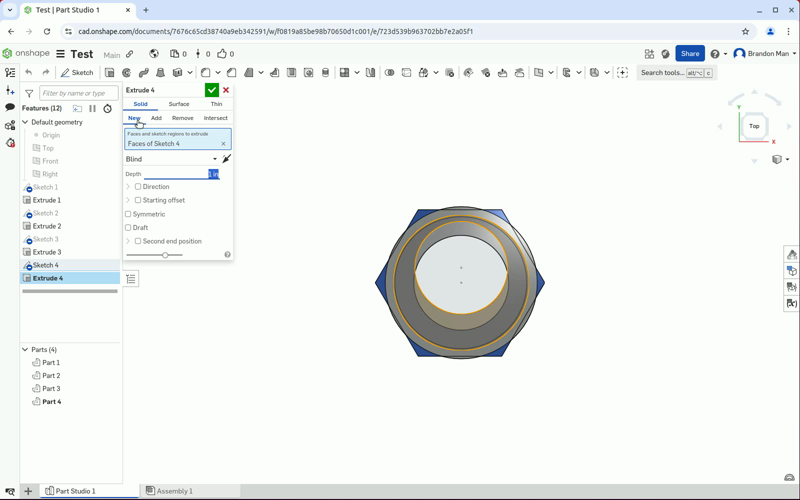
text(23.108)
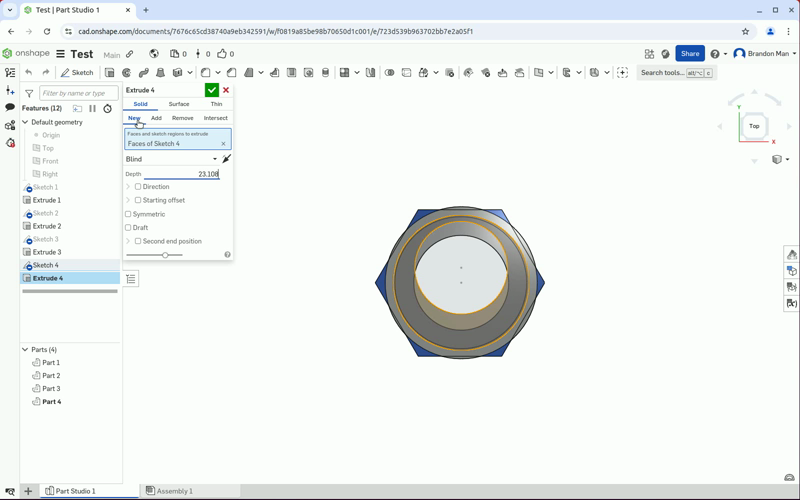
key(enter)
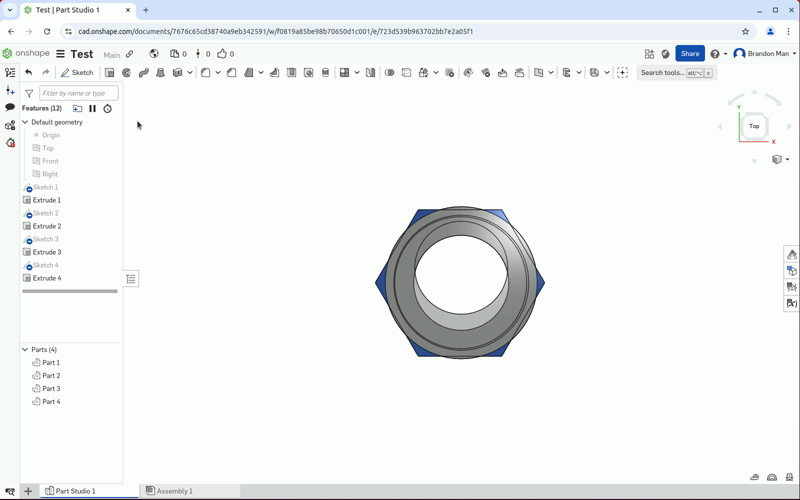
key(shift+h)
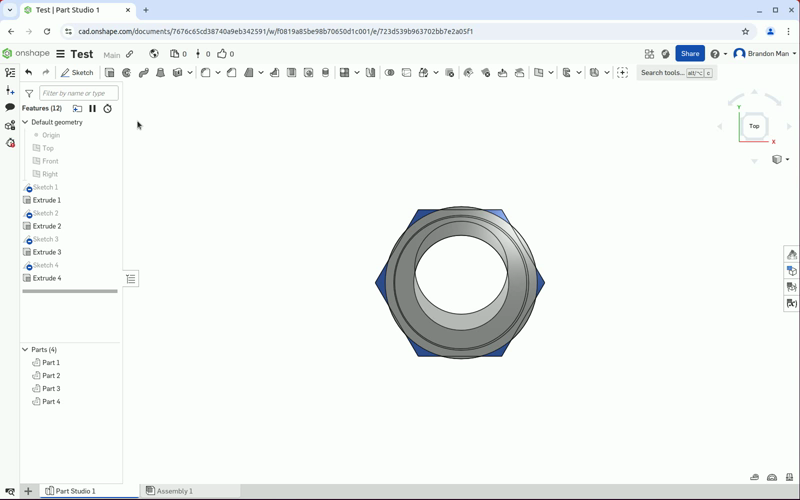
key(shift+h)
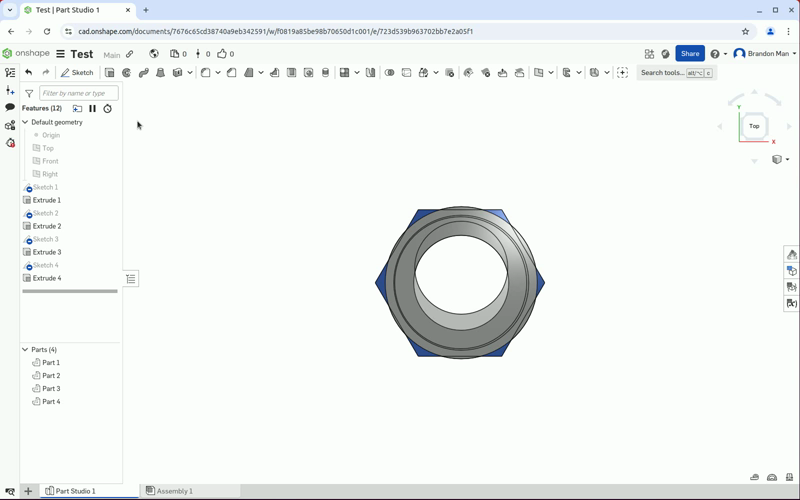
mouse_move(73, 189)
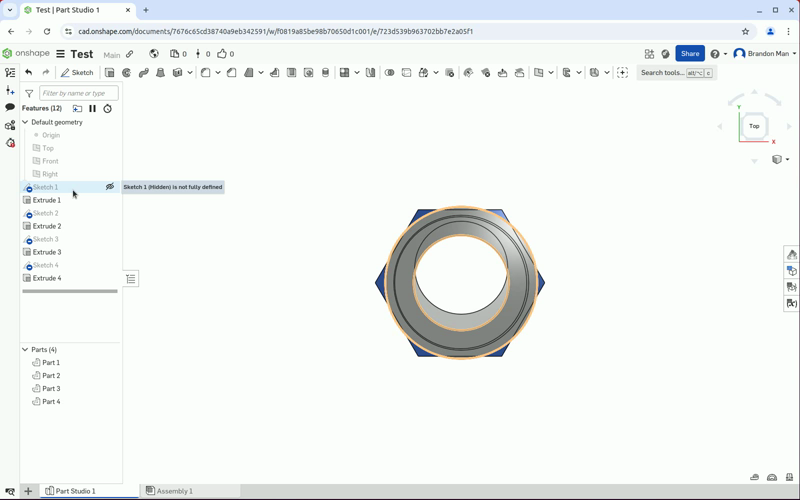
click(73, 189)
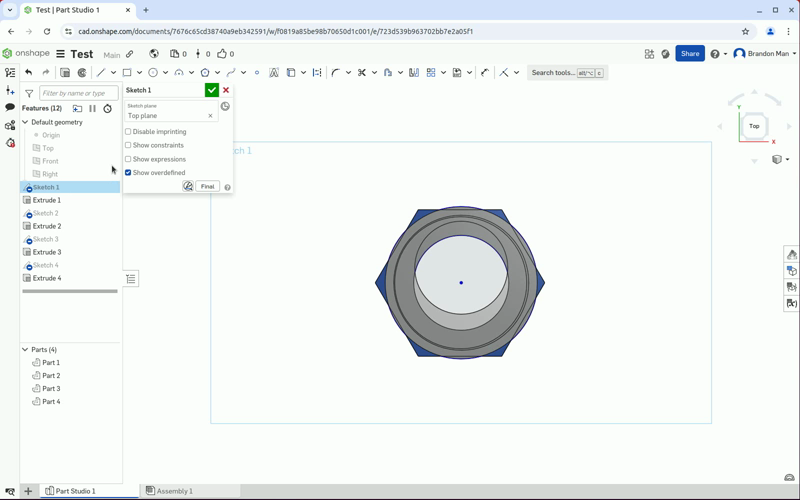
mouse_move(229, 92)
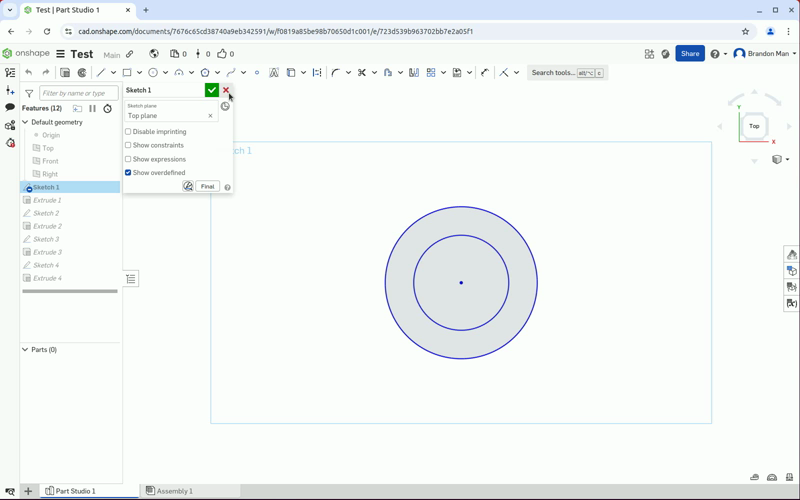
click(229, 92)
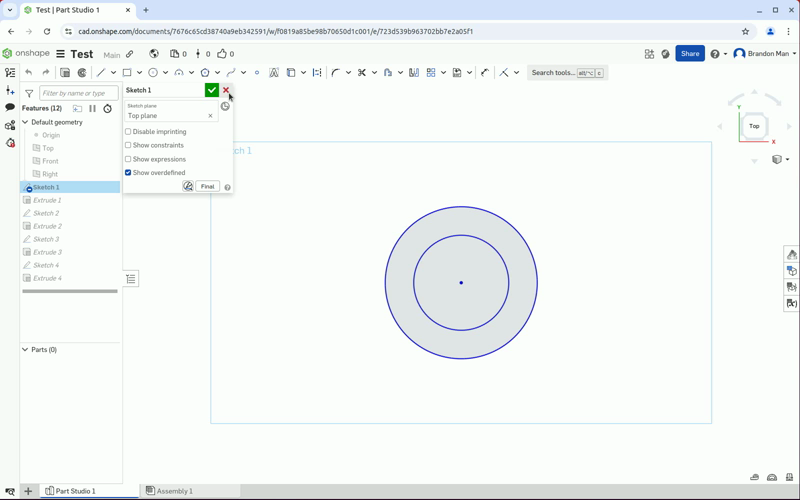
key(shift+s)
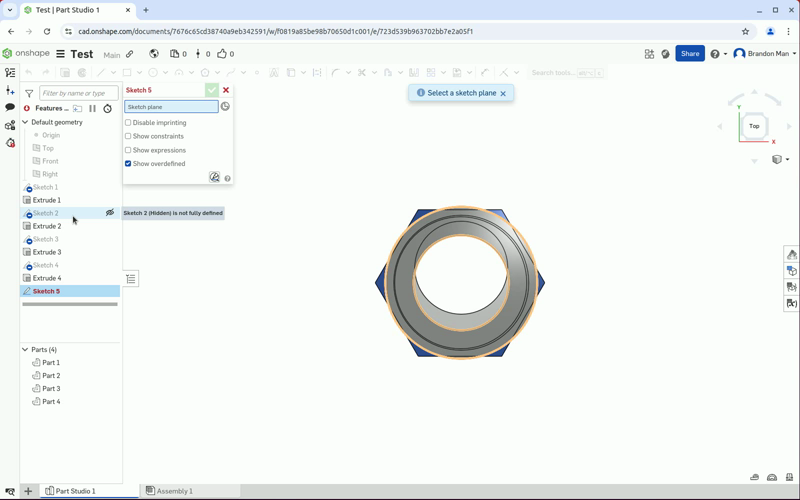
scroll(3)
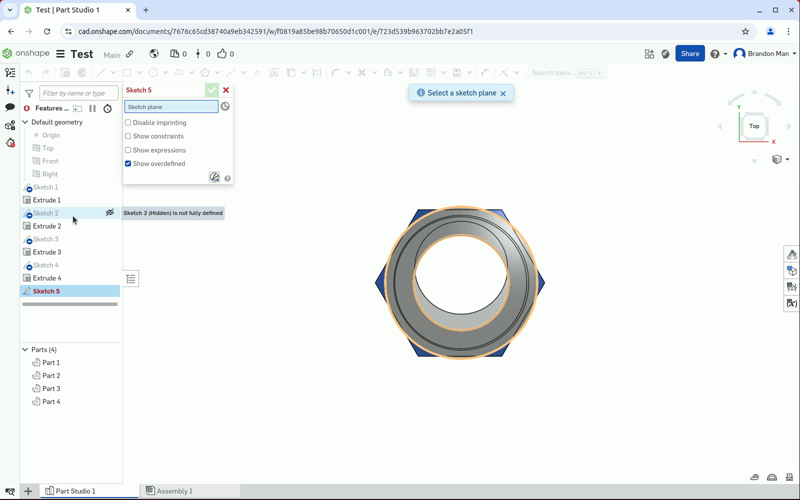
mouse_move(73, 150)
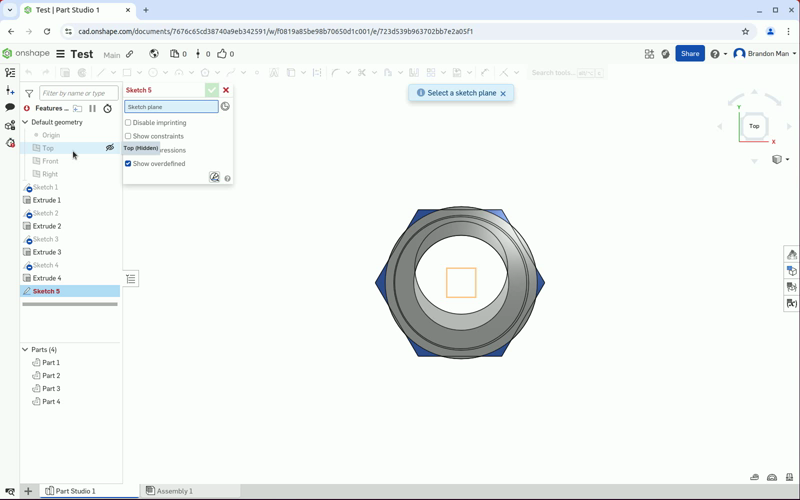
click(73, 150)
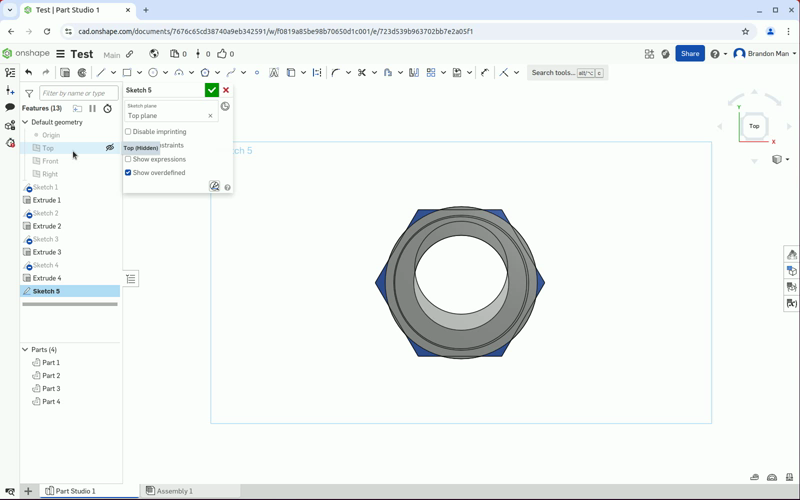
mouse_move(73, 352)
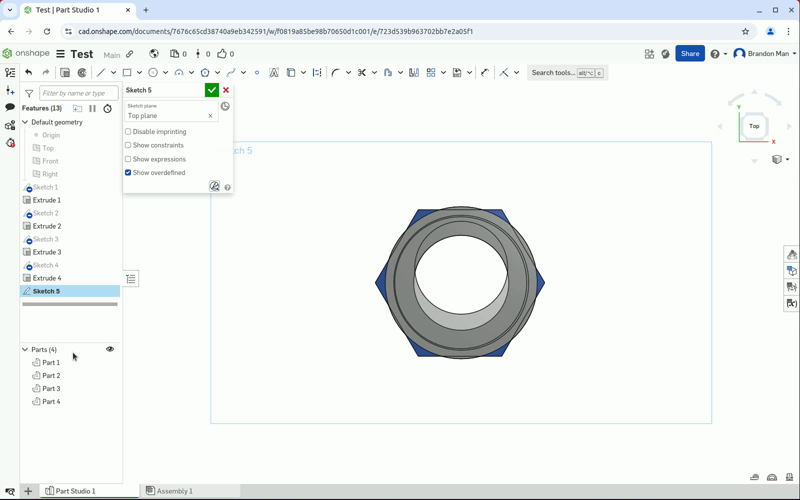
key(y)
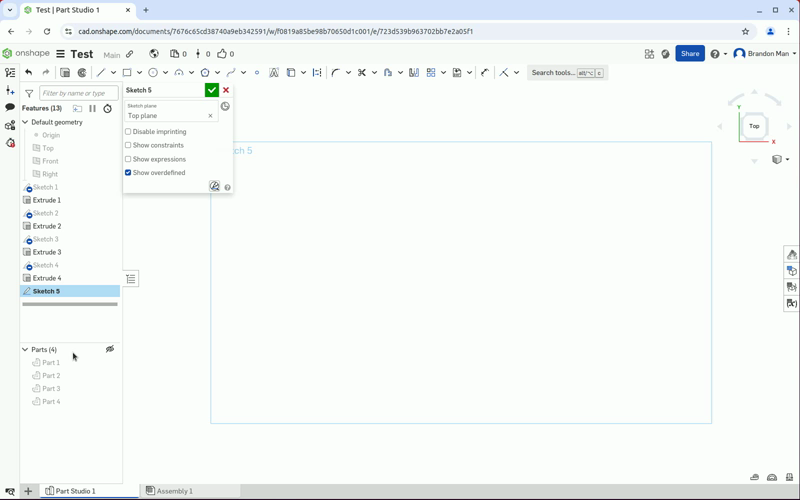
key(a)
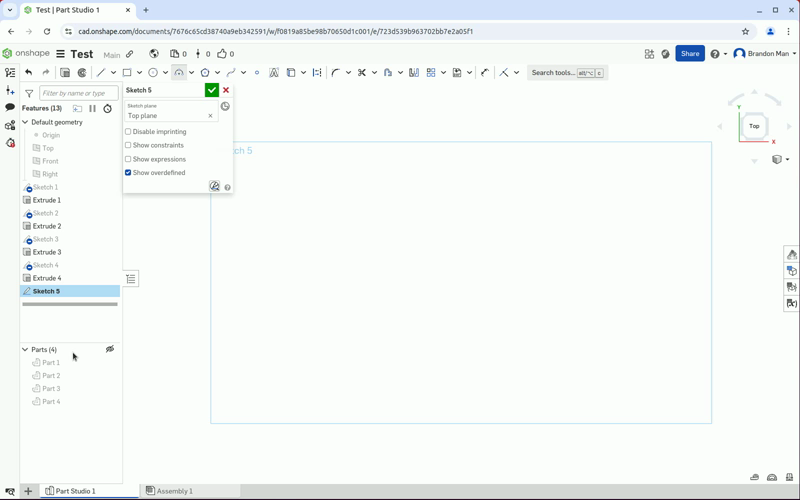
key_down(shift)
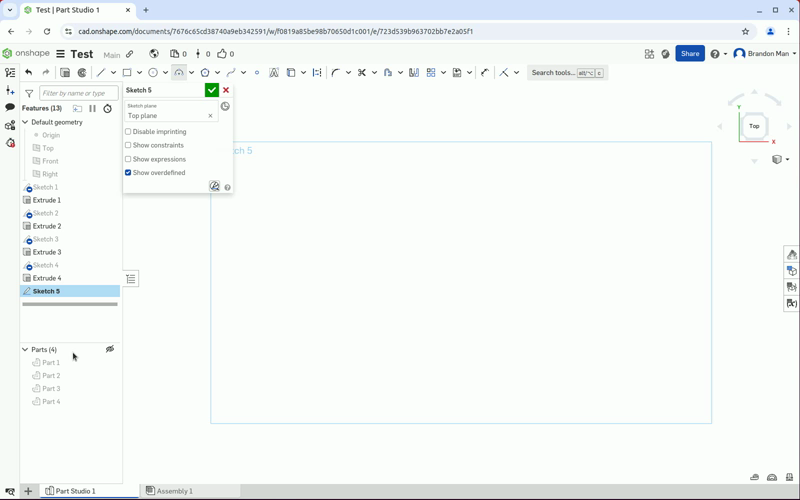
mouse_move(429, 195)
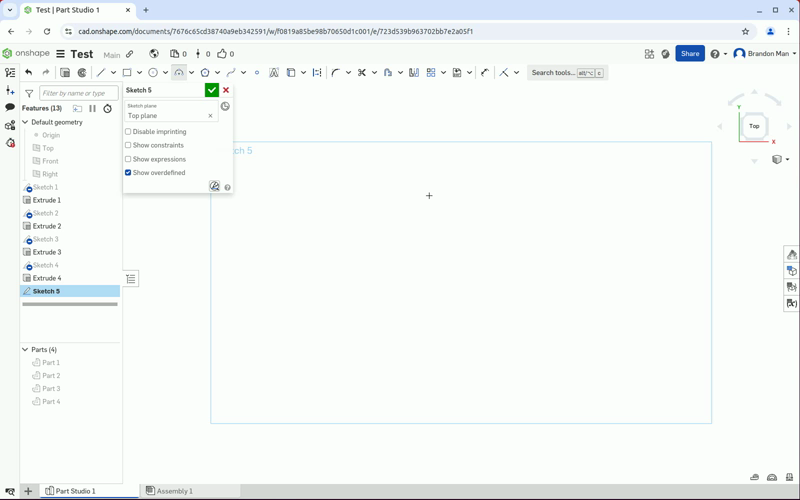
click(429, 195)
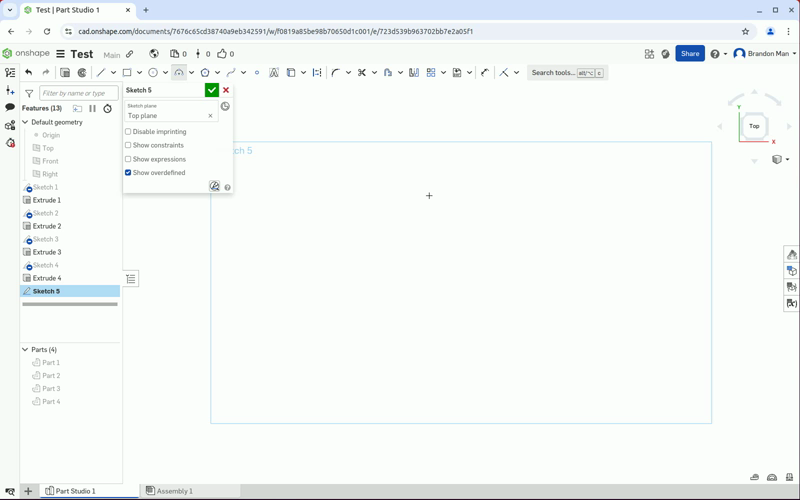
key_up(shift)
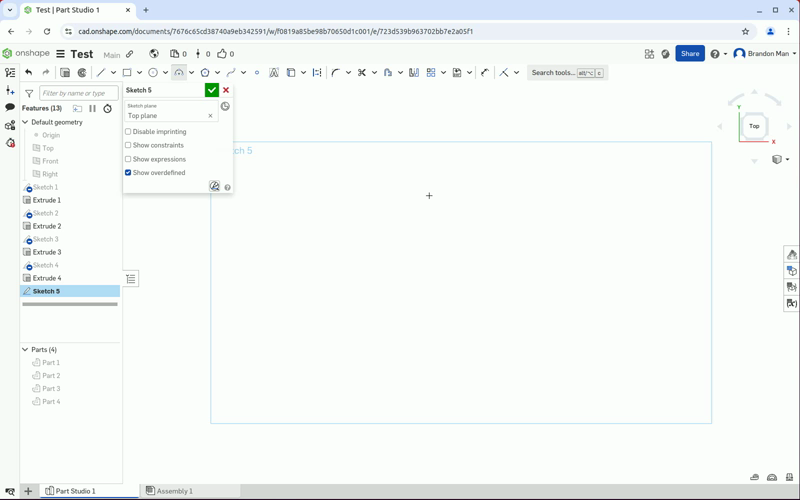
key_down(shift)
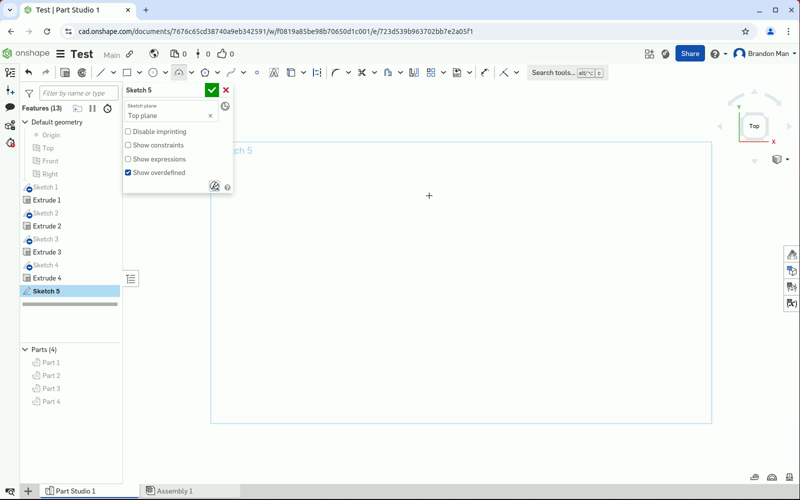
mouse_move(492, 195)
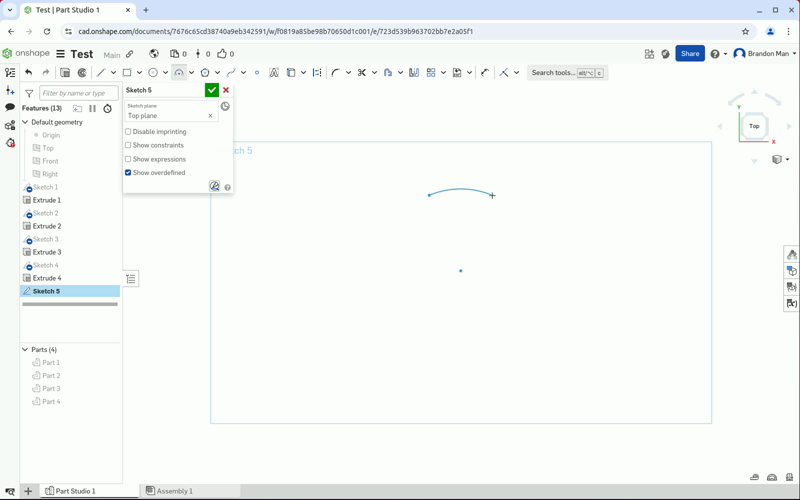
click(492, 195)
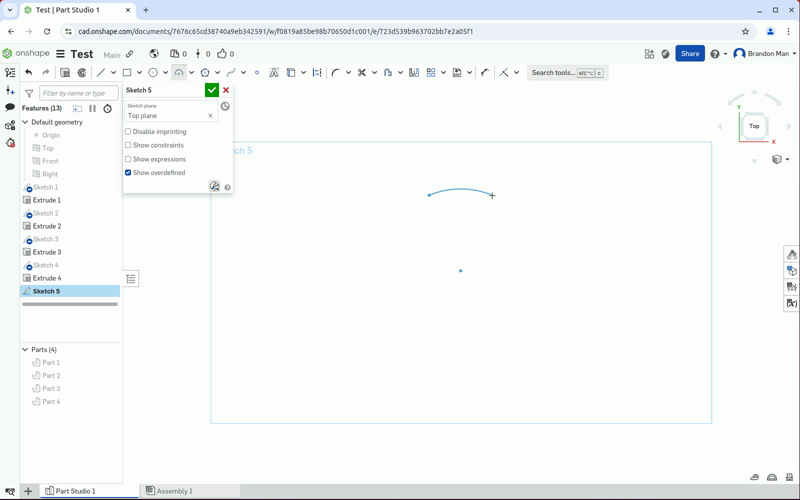
mouse_move(460, 377)
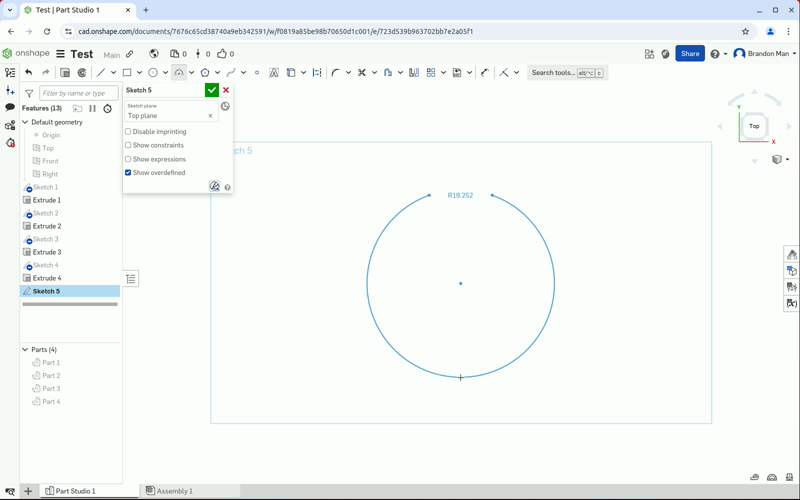
click(460, 377)
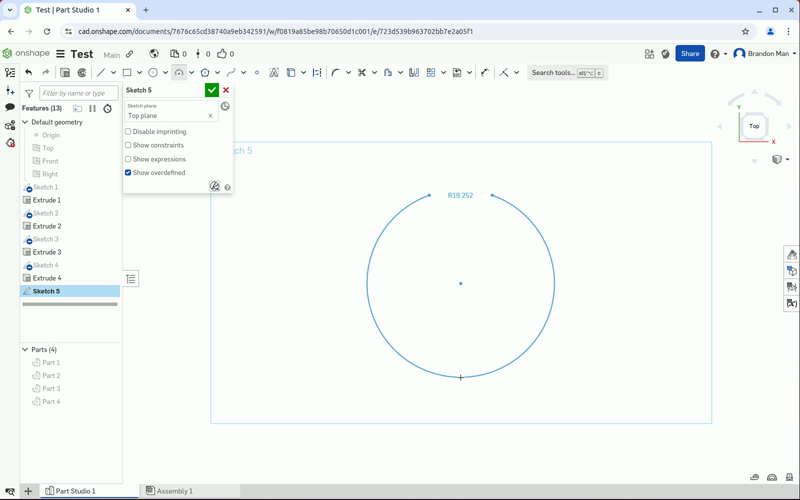
key_up(shift)
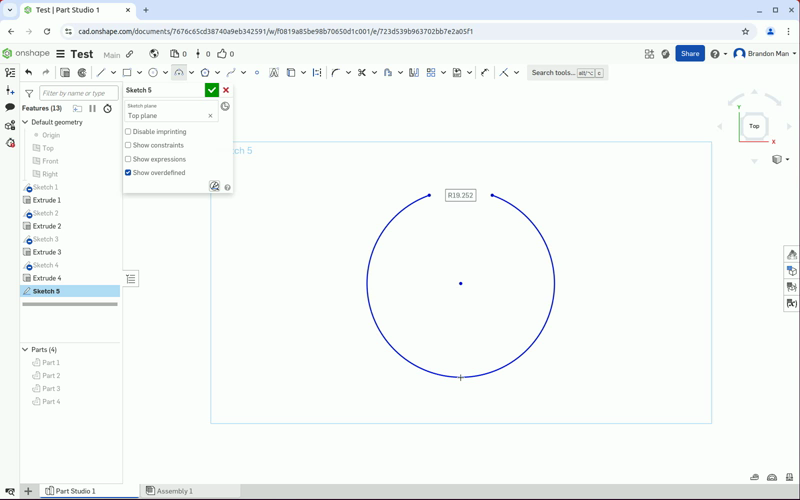
key(esc)
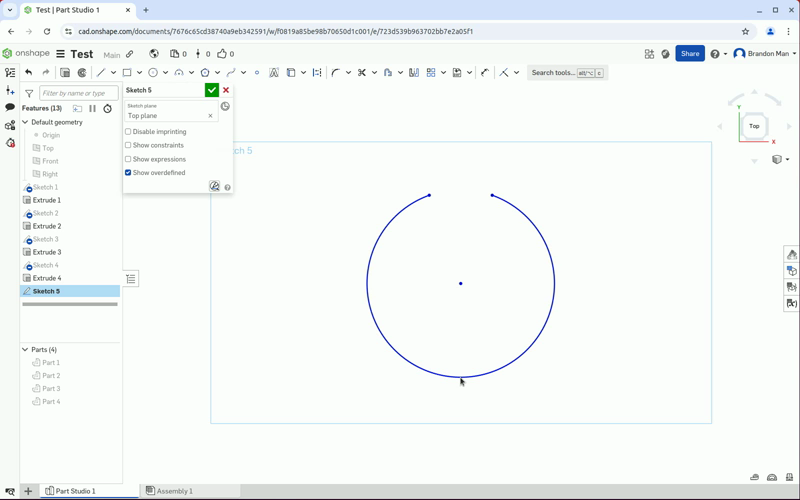
key(l)
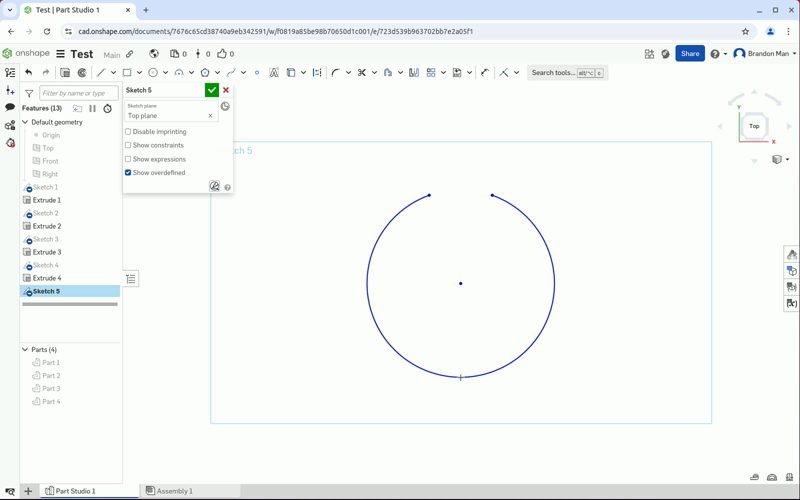
mouse_move(492, 195)
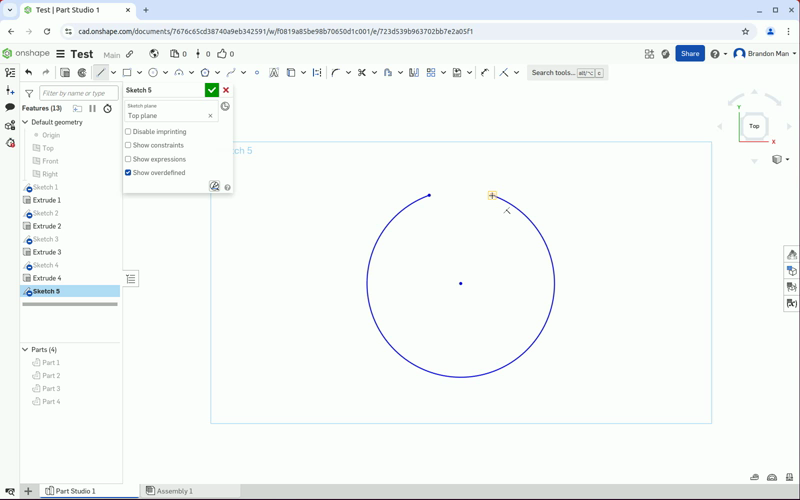
click(492, 195)
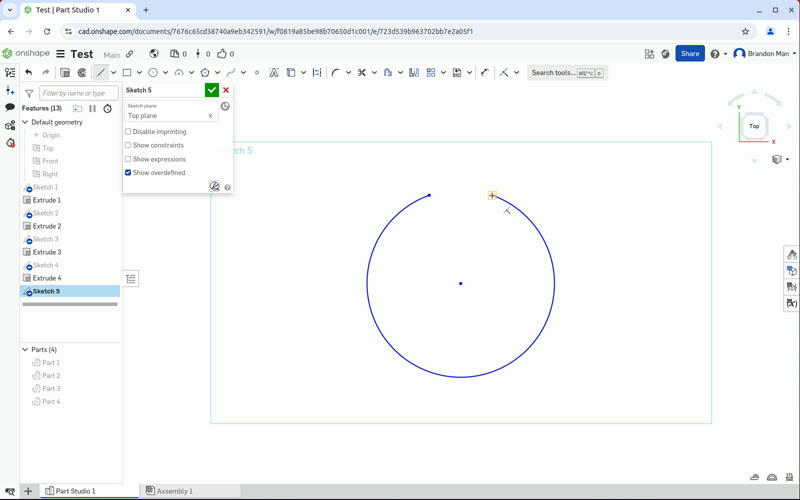
key_down(shift)
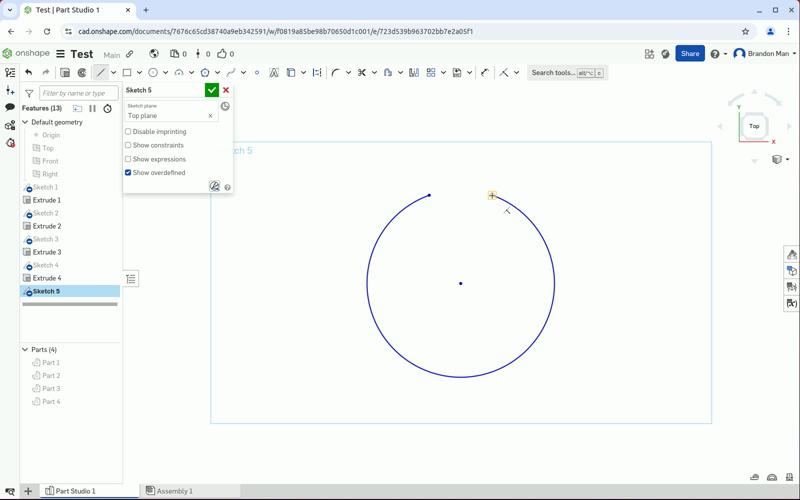
mouse_move(522, 195)
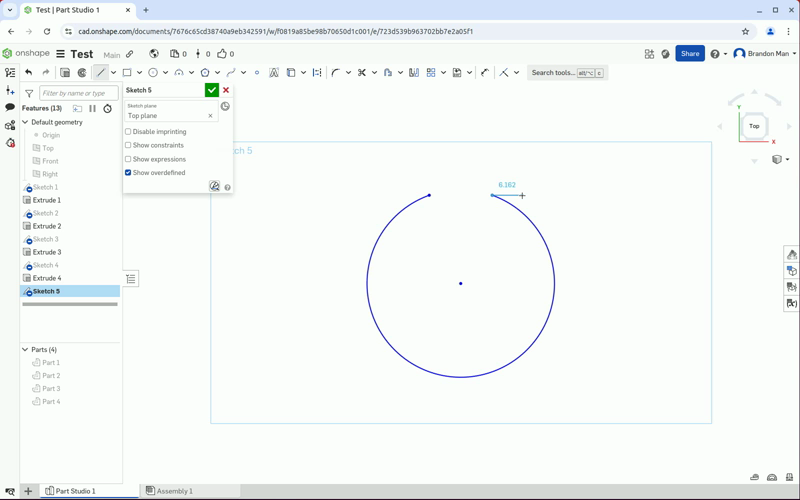
mouse_move(461, 204)
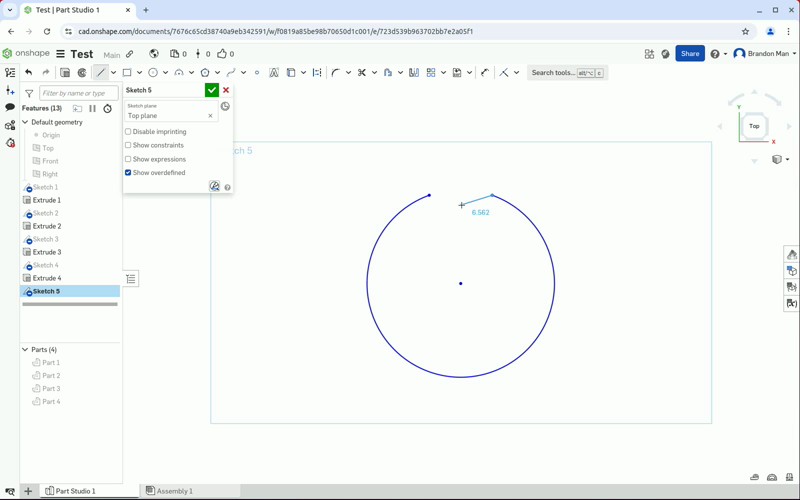
click(461, 204)
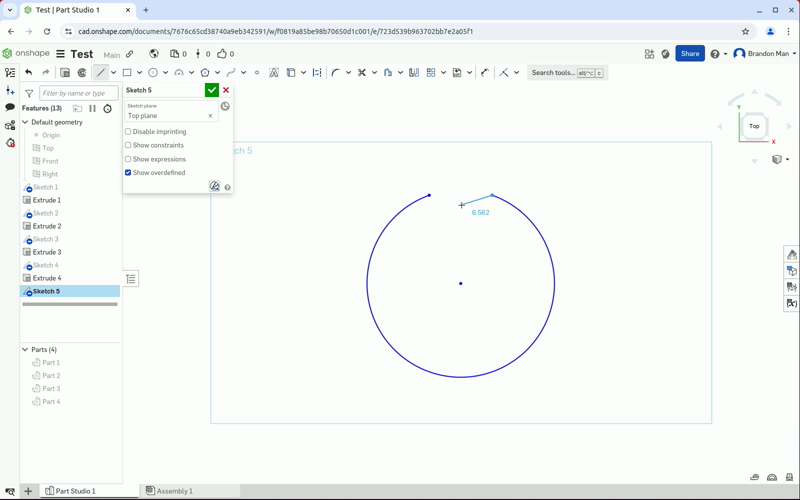
key_up(shift)
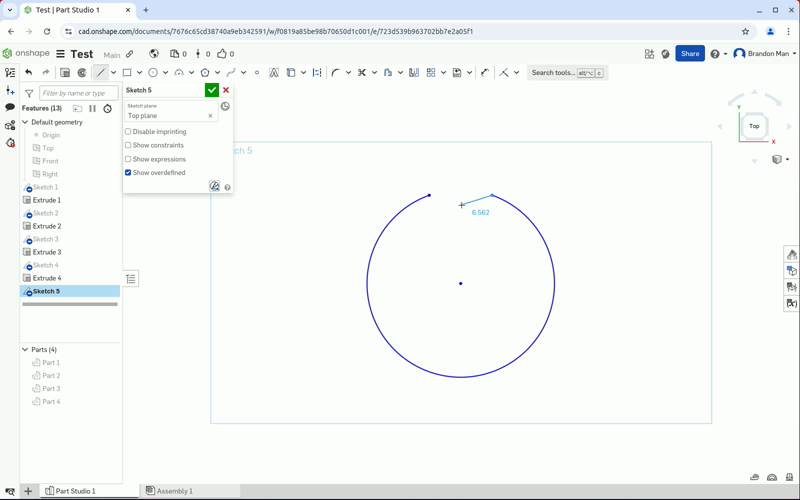
mouse_move(491, 204)
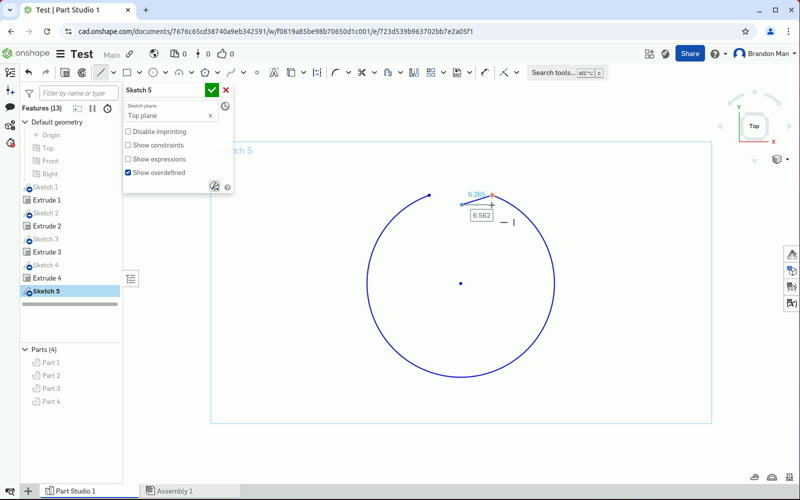
key_down(shift)
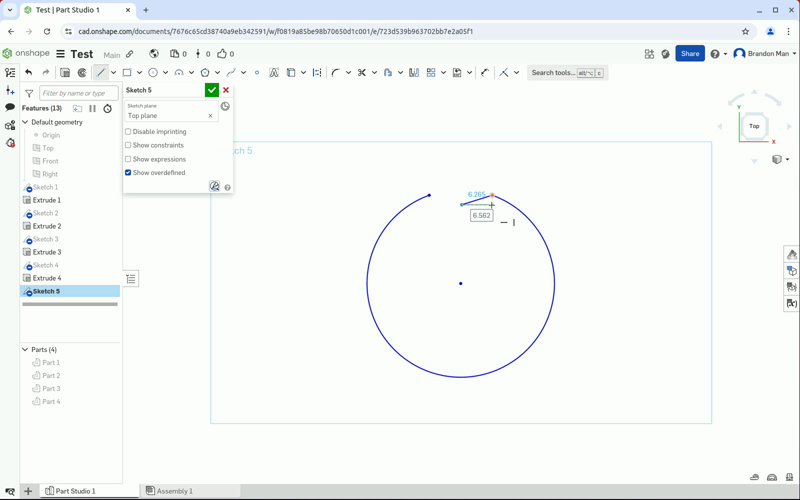
mouse_move(429, 195)
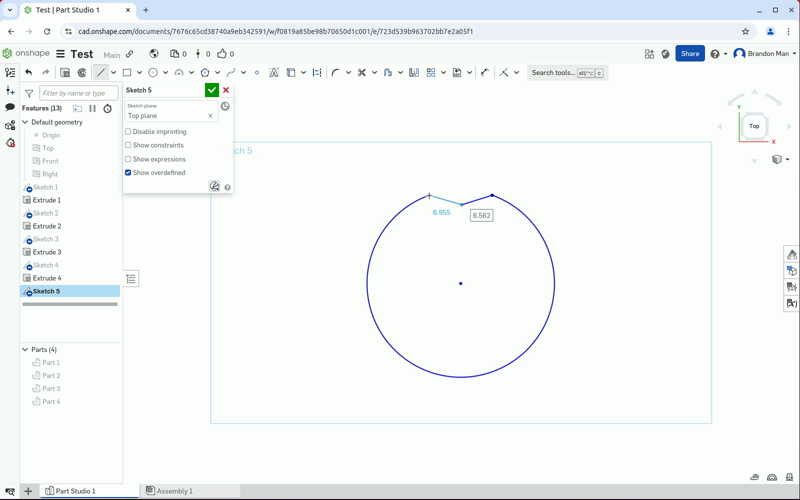
key_up(shift)
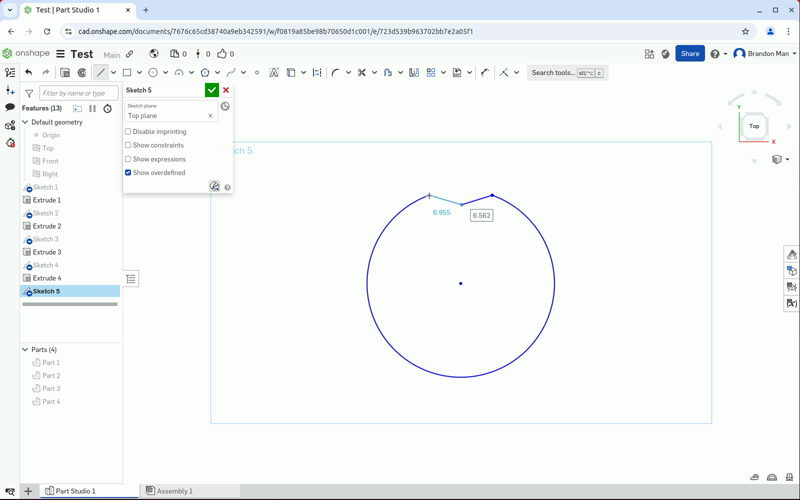
click(429, 195)
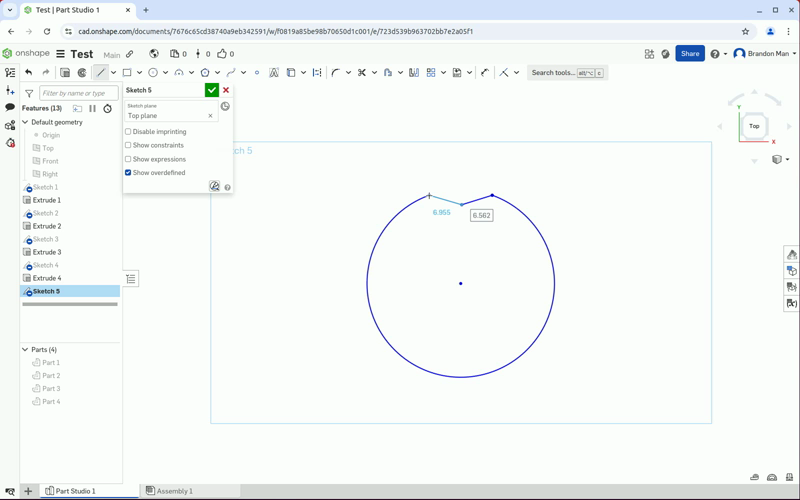
key(esc)
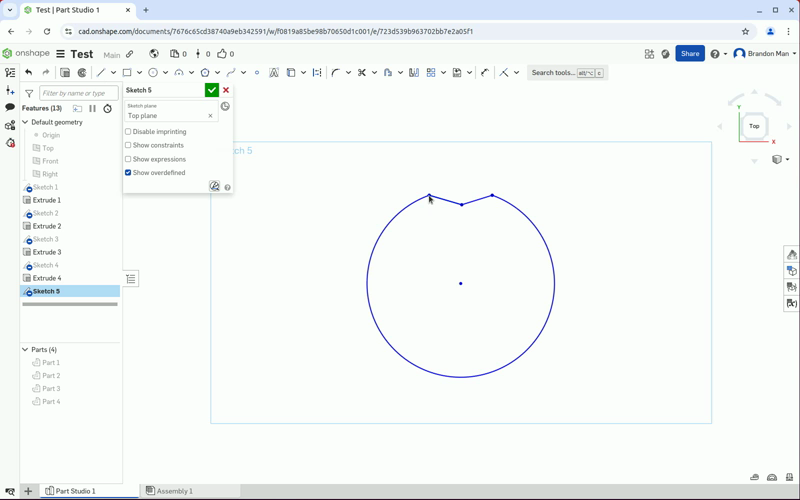
key(l)
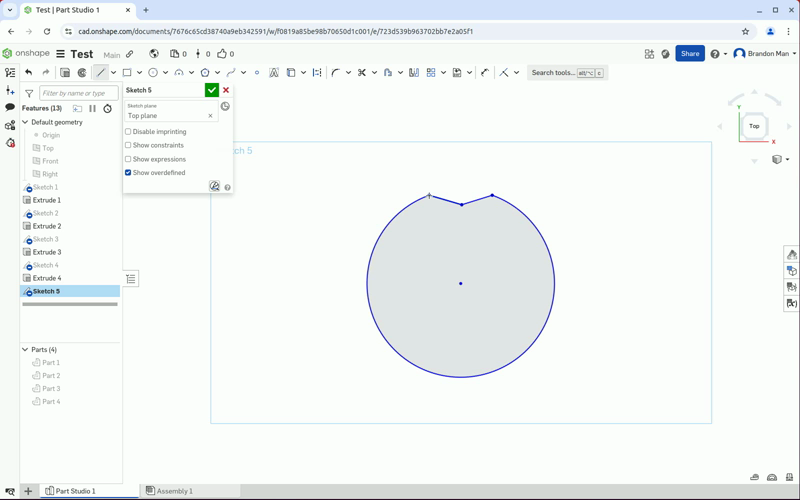
key_down(shift)
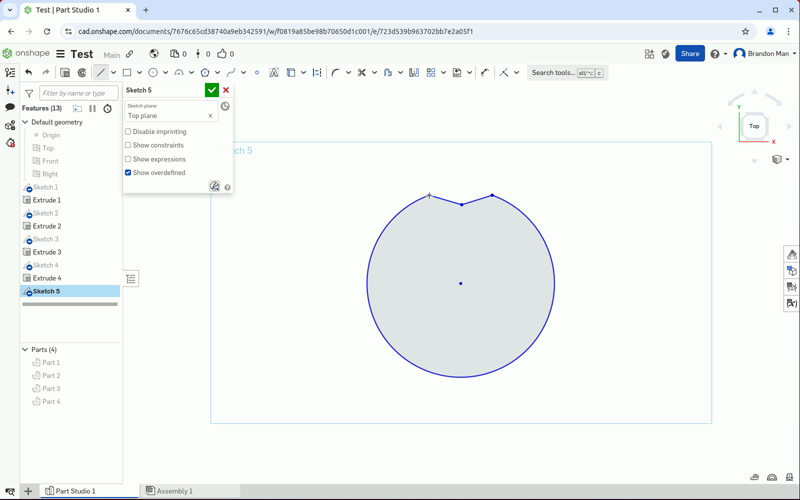
mouse_move(375, 283)
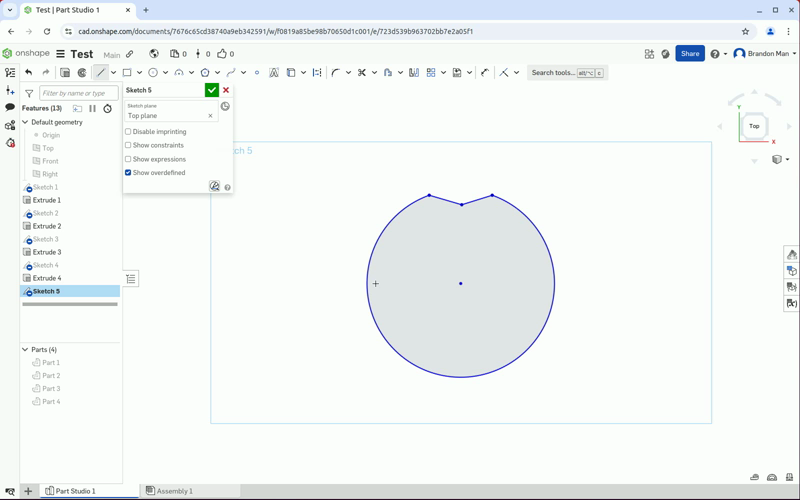
click(375, 283)
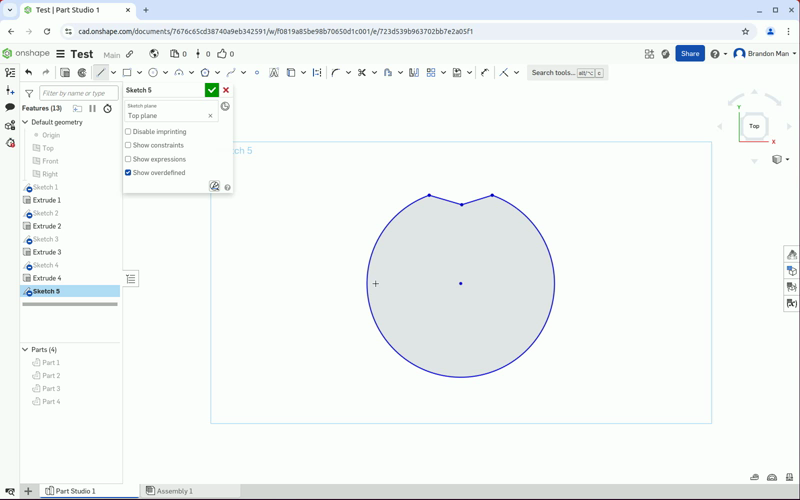
key_up(shift)
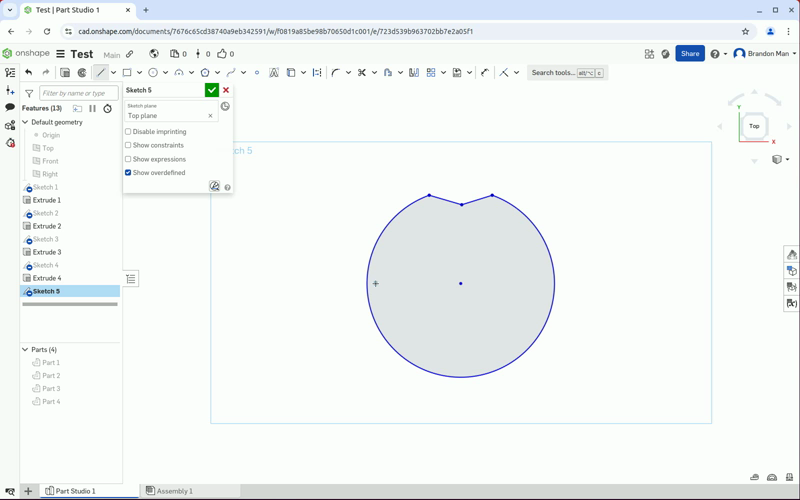
key_down(shift)
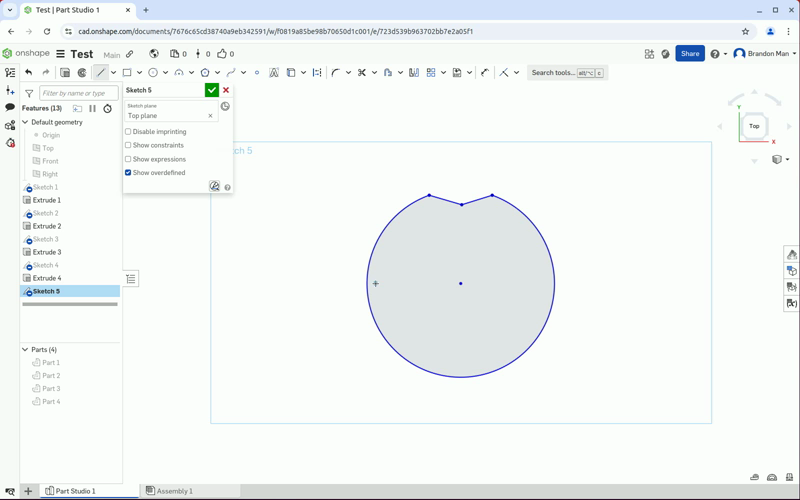
mouse_move(417, 356)
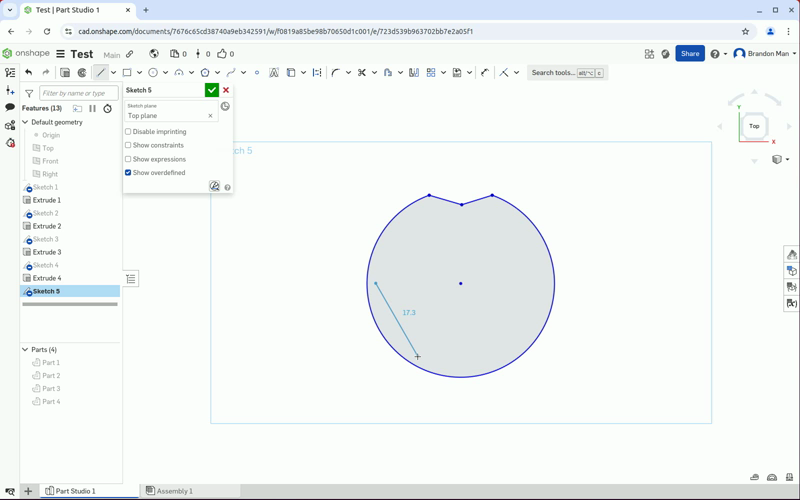
click(417, 356)
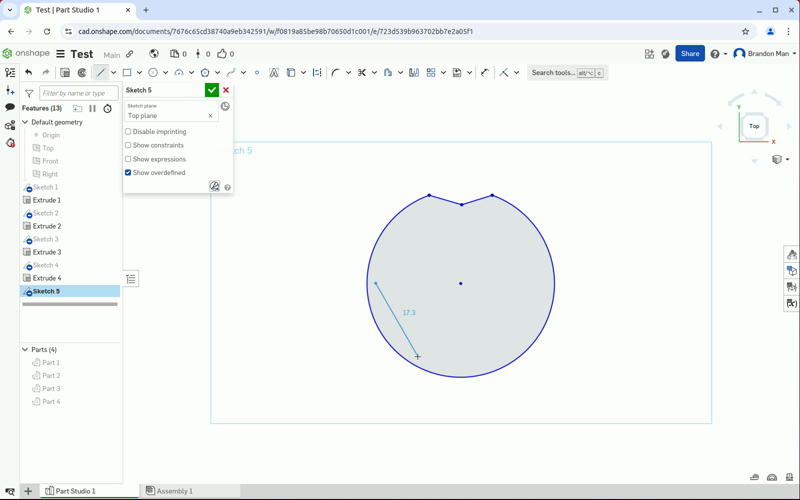
key_up(shift)
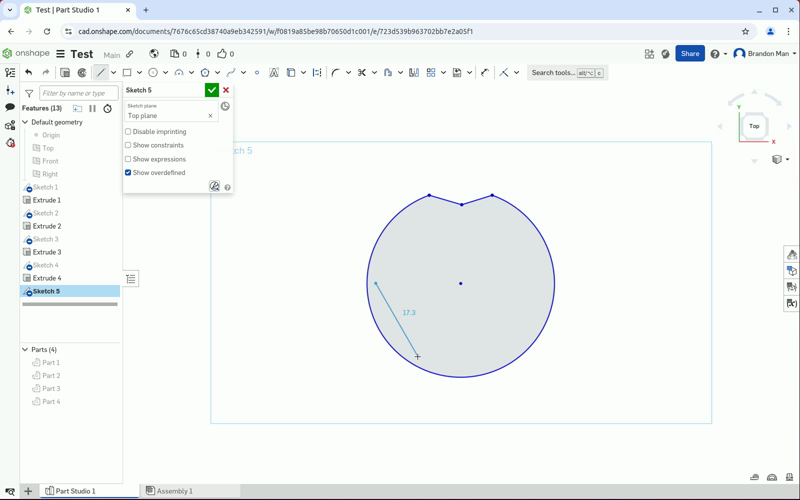
key_down(shift)
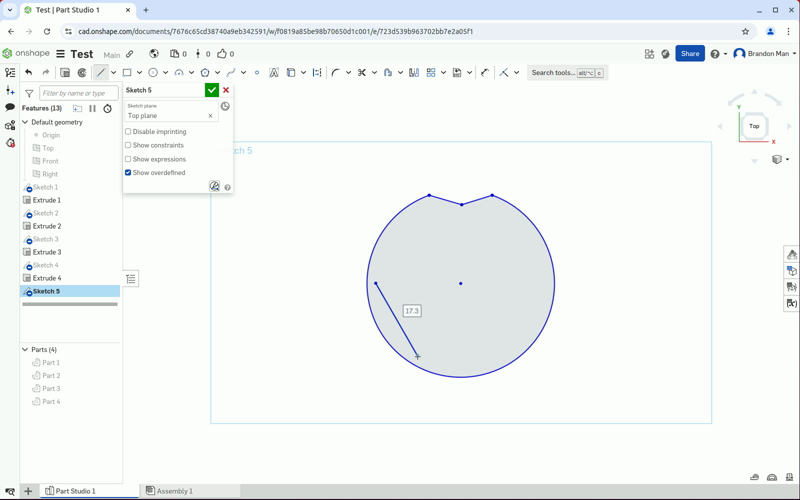
mouse_move(504, 356)
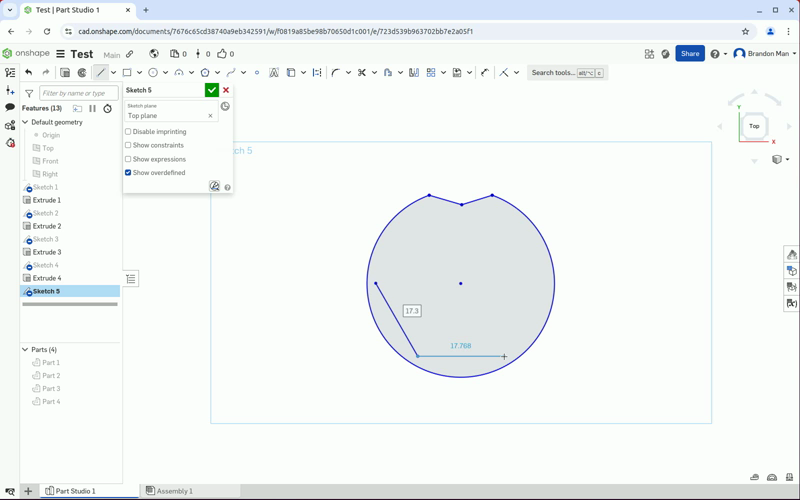
click(504, 356)
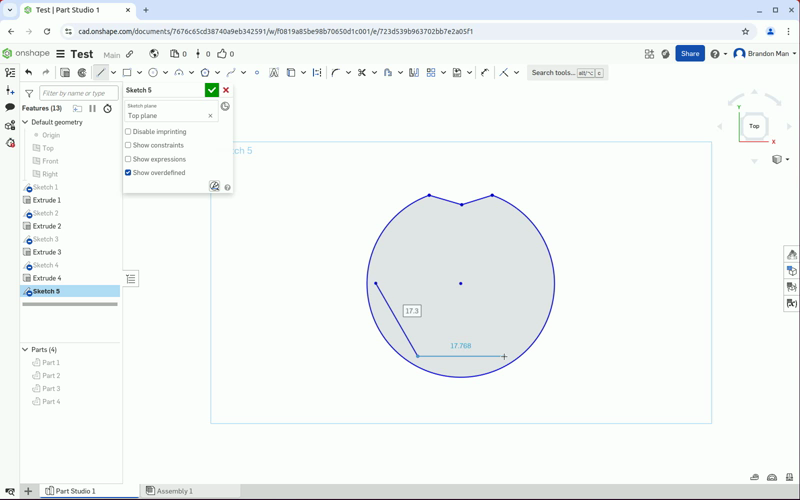
key_up(shift)
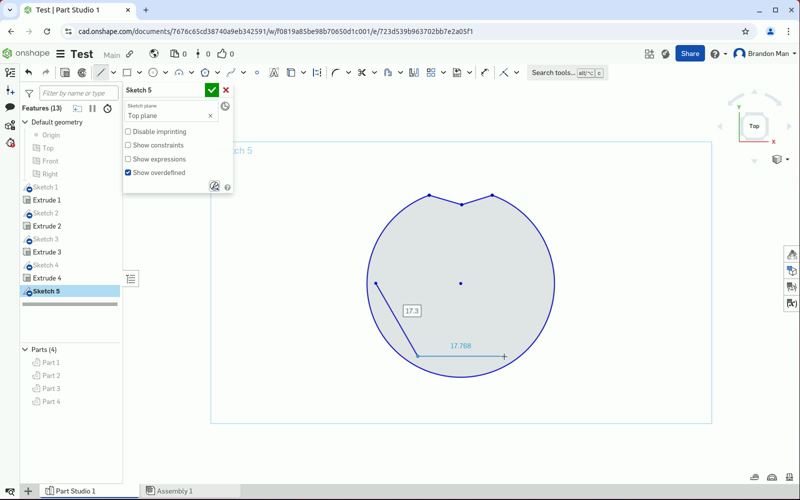
key_down(shift)
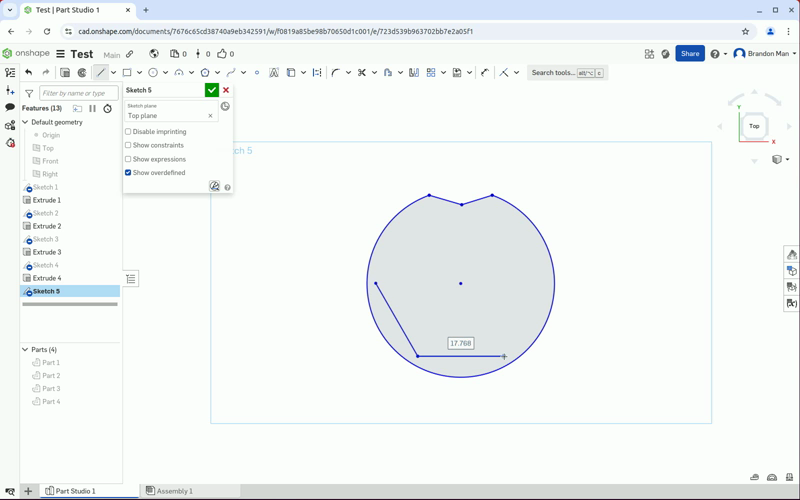
mouse_move(546, 283)
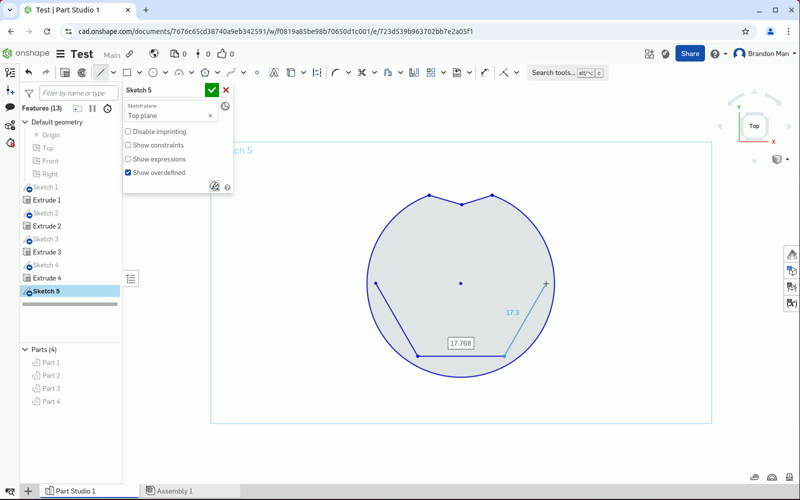
click(546, 283)
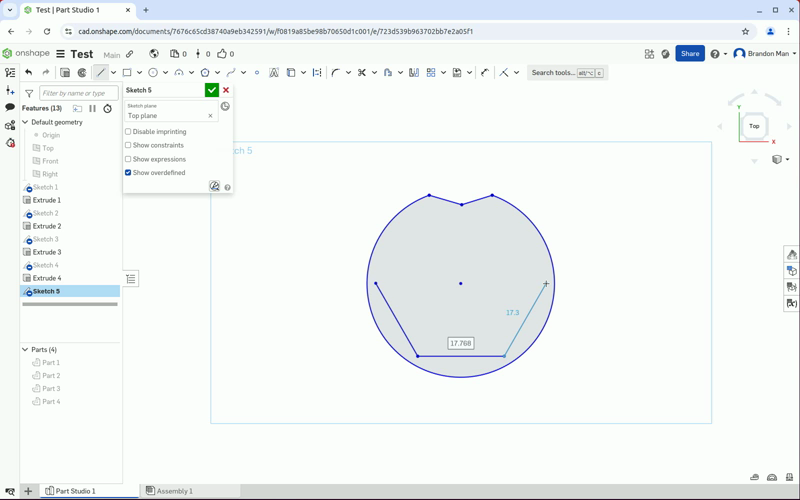
key_up(shift)
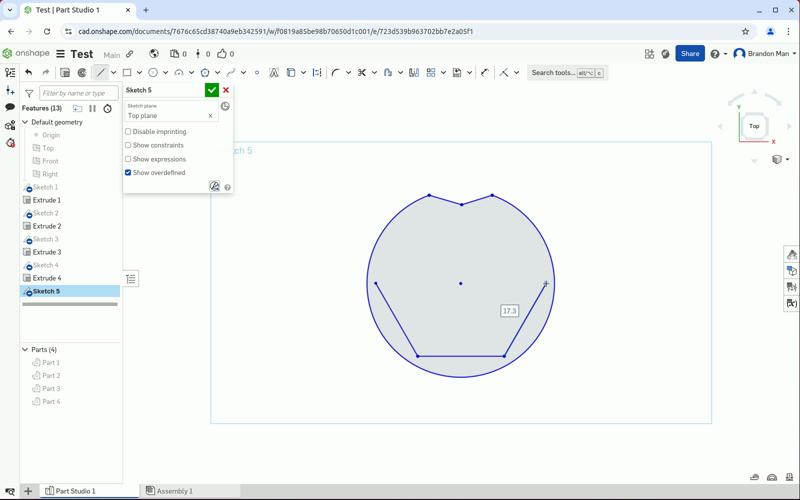
key_down(shift)
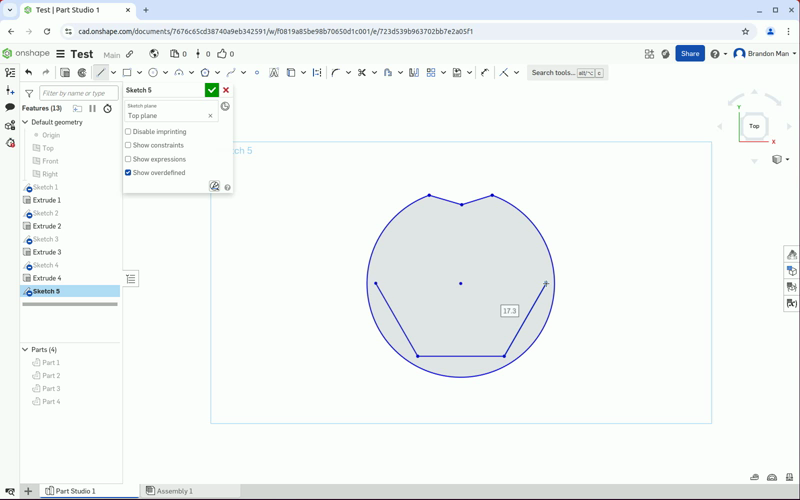
mouse_move(504, 210)
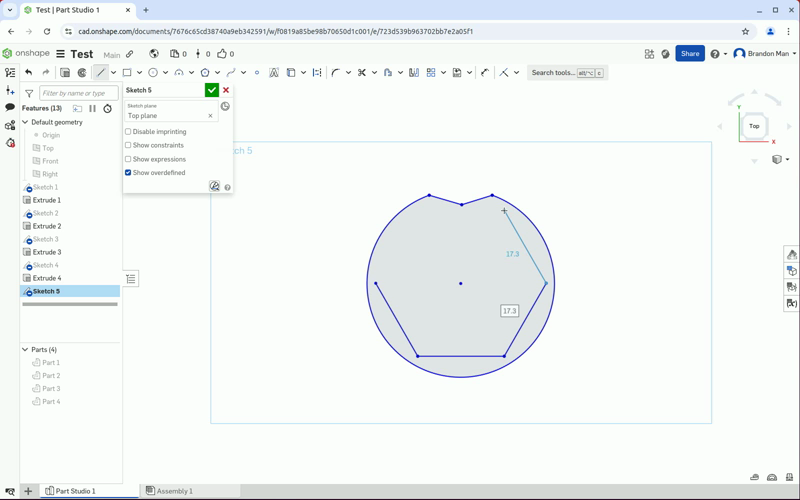
click(504, 210)
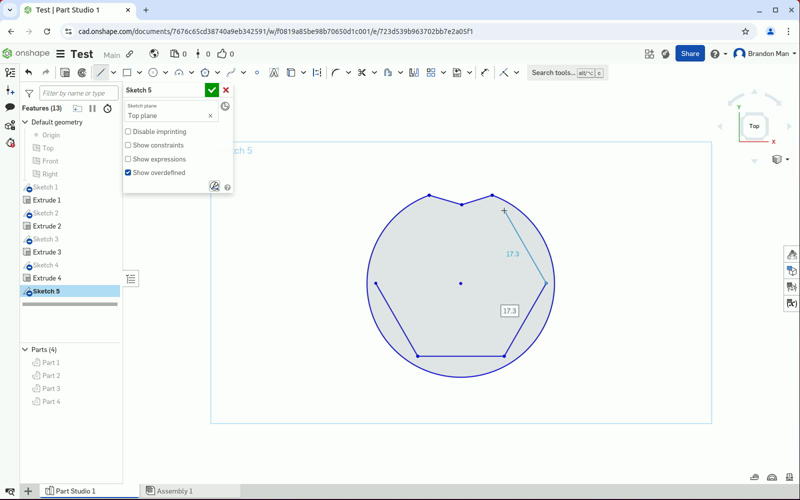
key_up(shift)
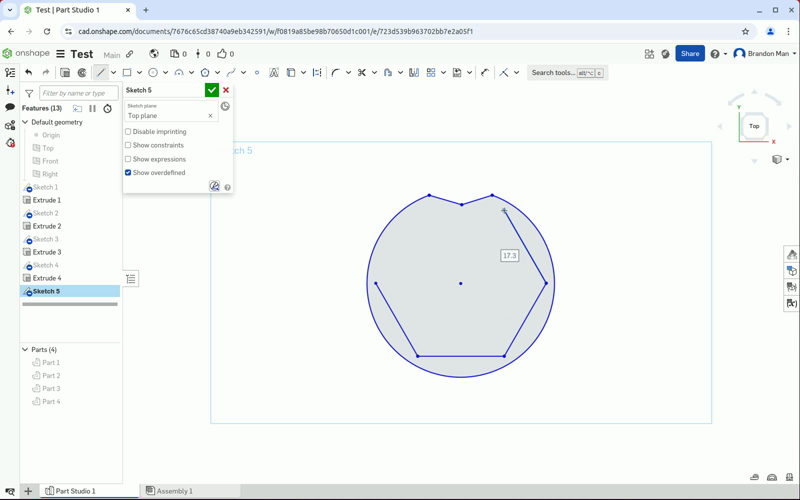
key_down(shift)
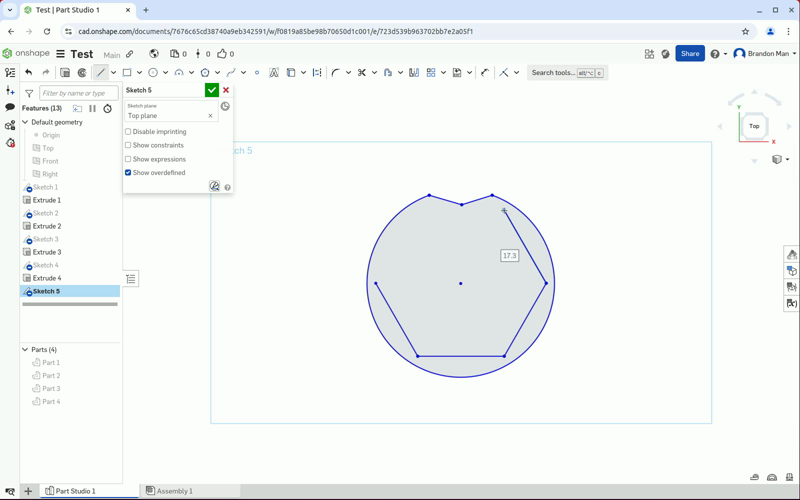
mouse_move(417, 210)
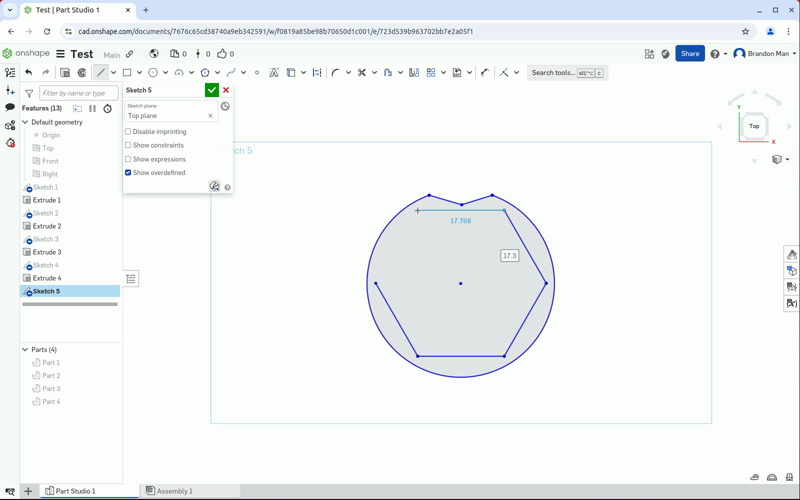
click(417, 210)
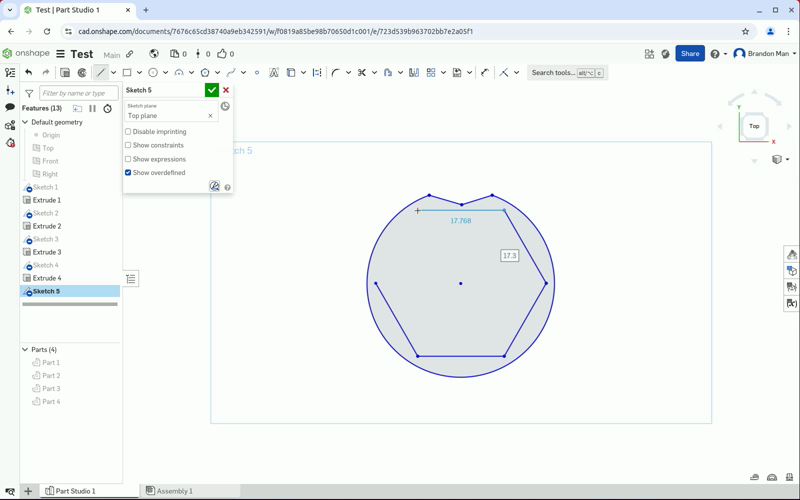
key_up(shift)
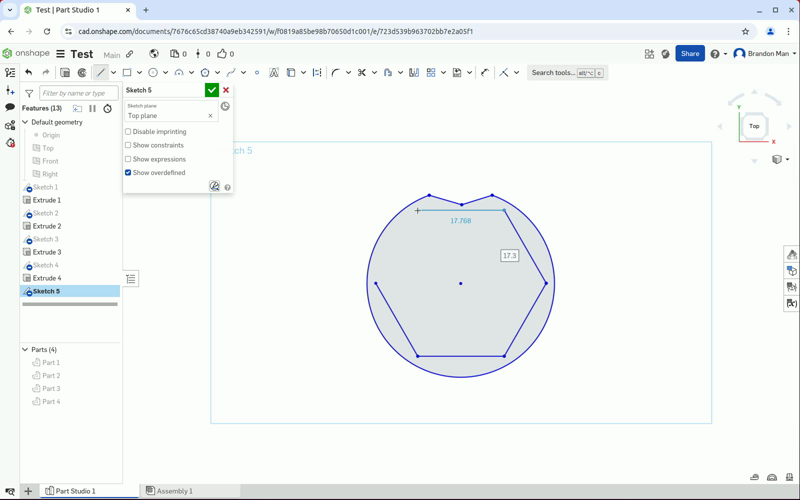
key_down(shift)
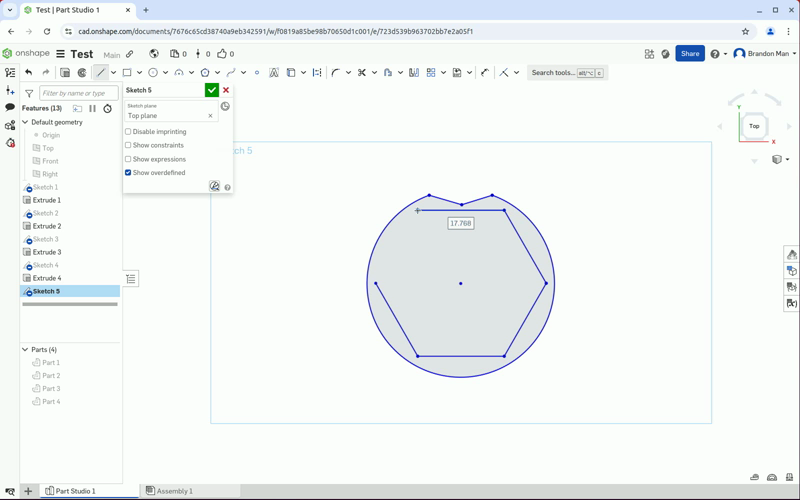
mouse_move(375, 283)
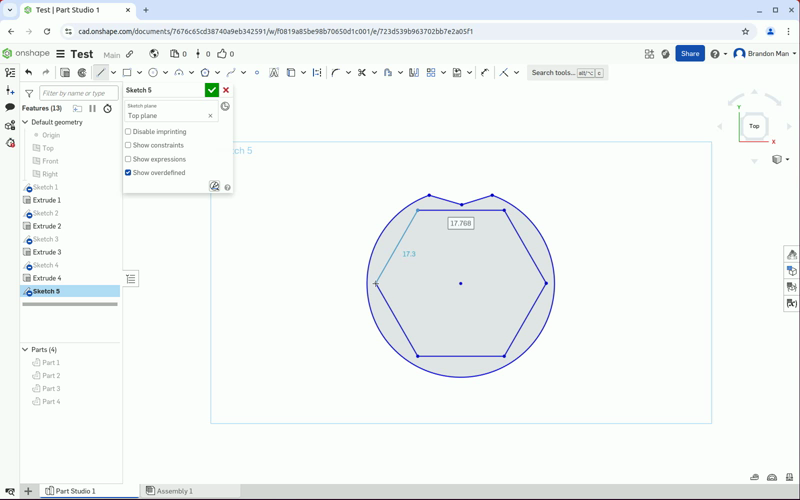
key_up(shift)
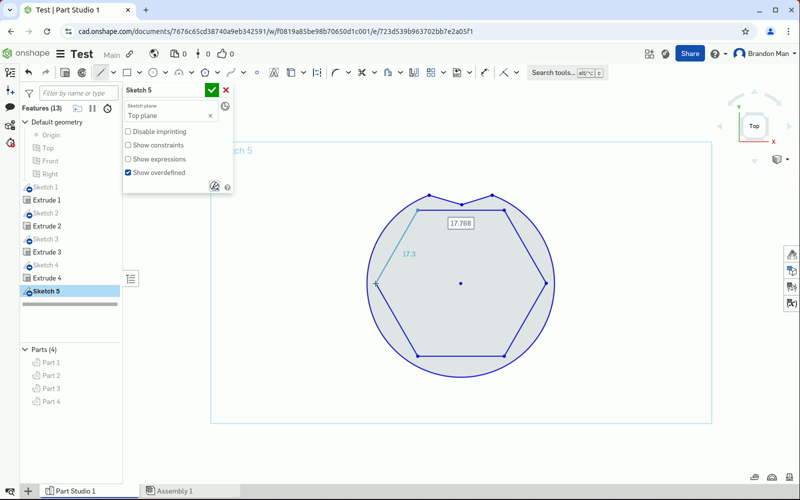
click(375, 283)
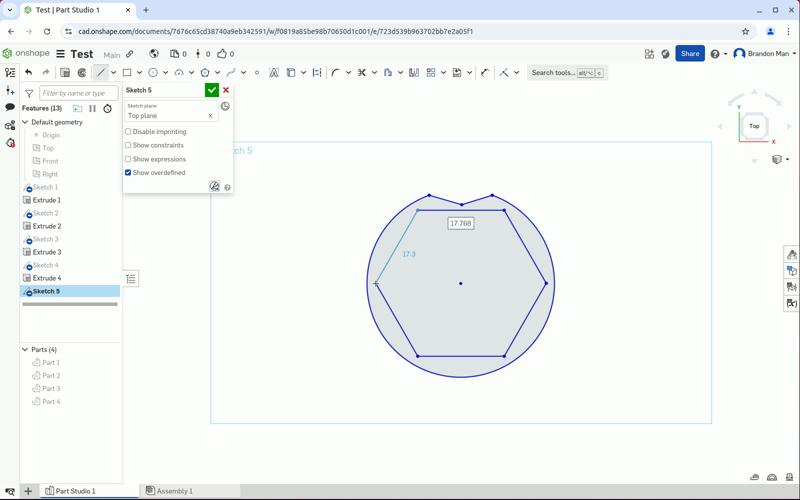
key(esc)
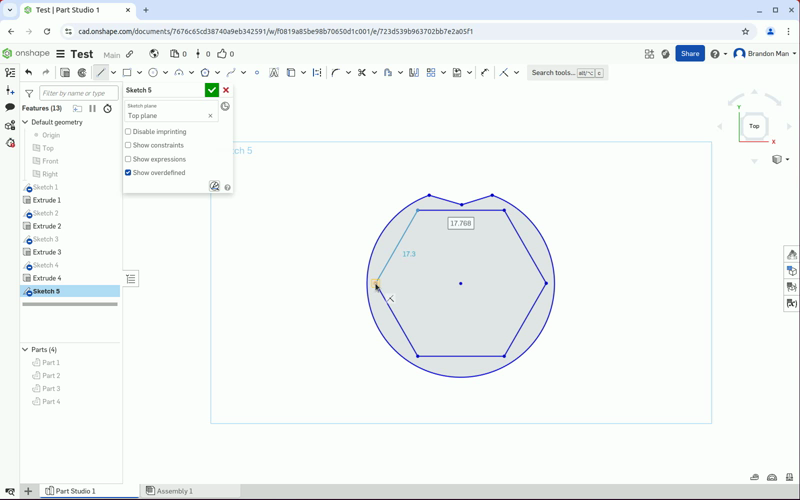
mouse_move(380, 261)
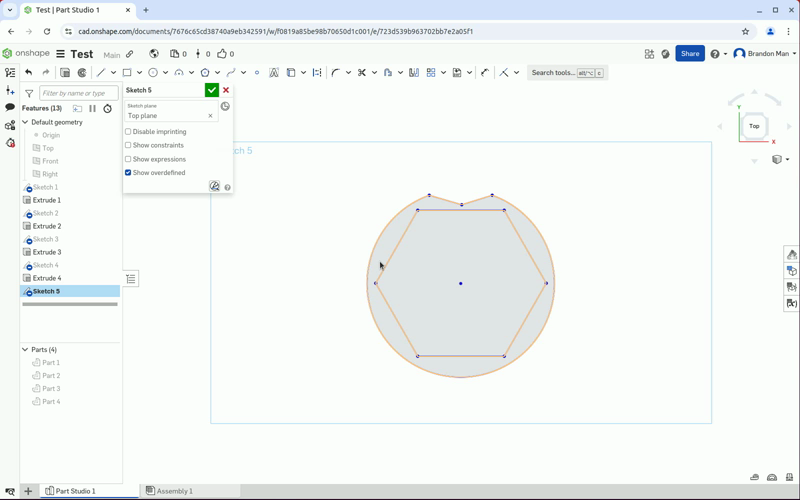
click(380, 261)
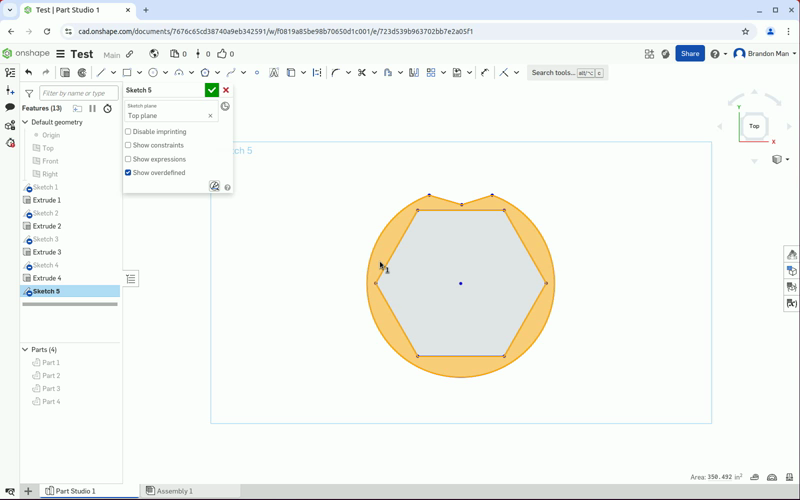
mouse_move(73, 352)
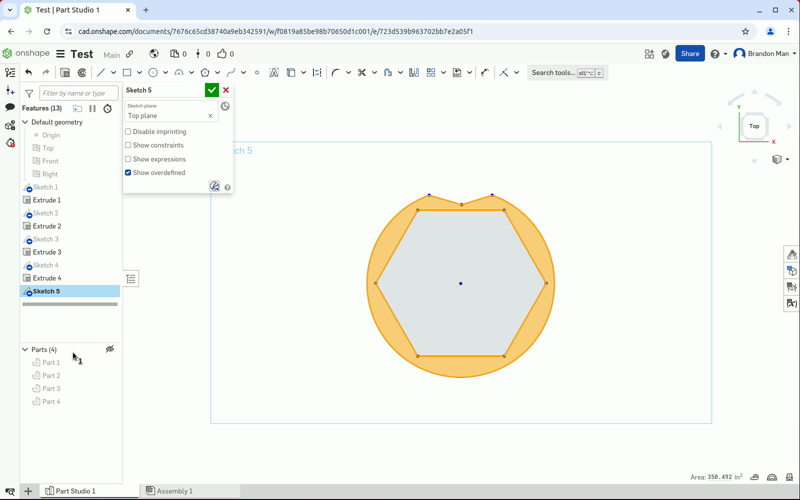
key(shift+y)
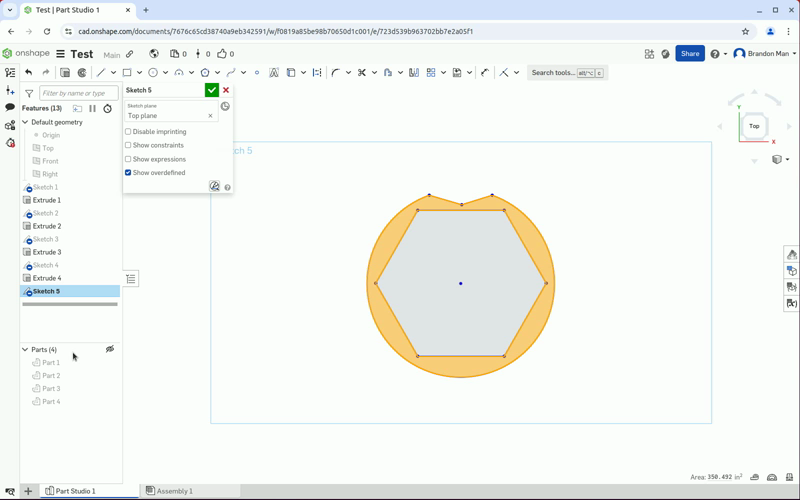
key(shift+e)
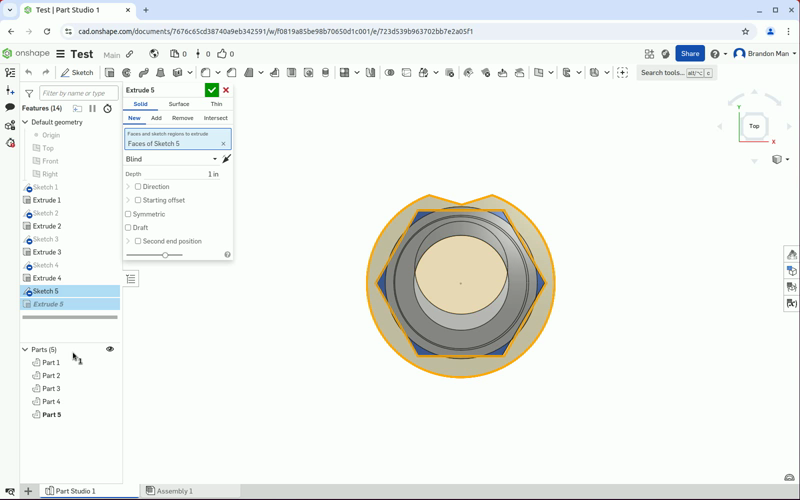
mouse_move(143, 106)
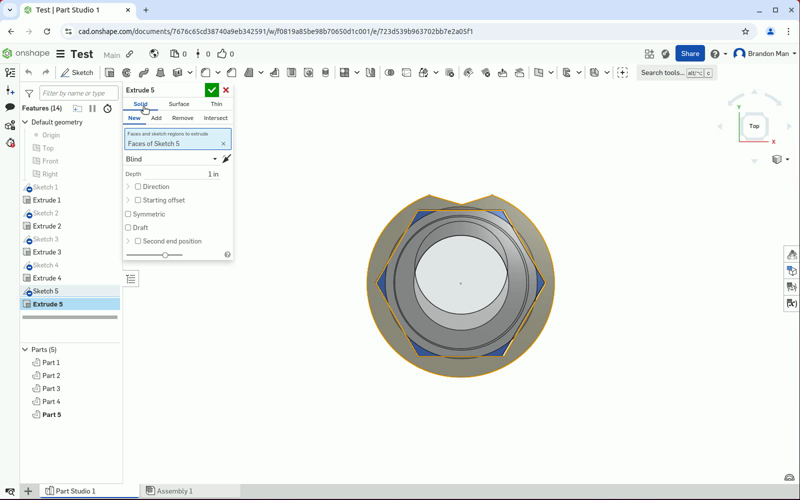
click(143, 106)
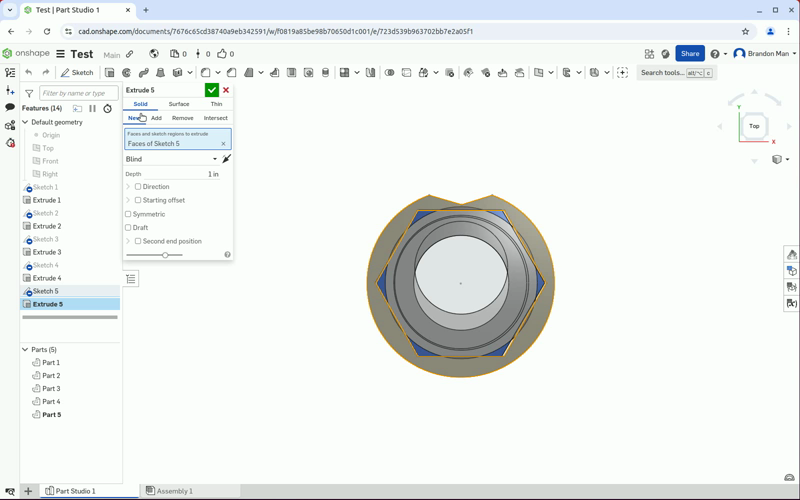
mouse_move(137, 120)
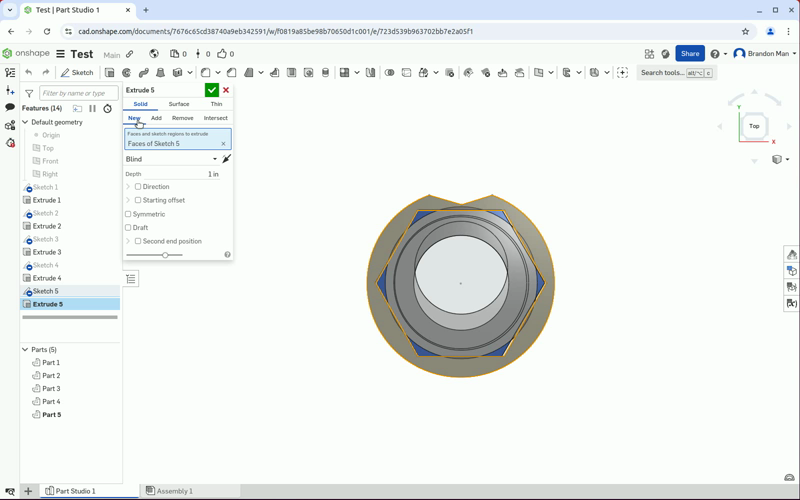
click(137, 120)
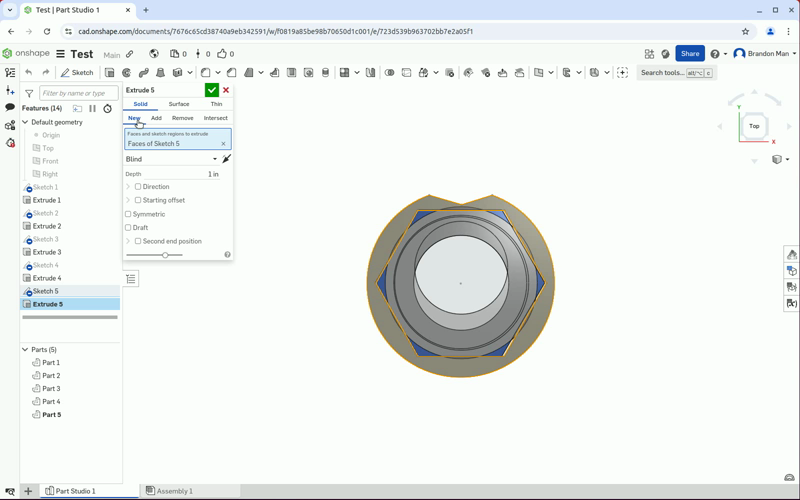
key(tab, 4)
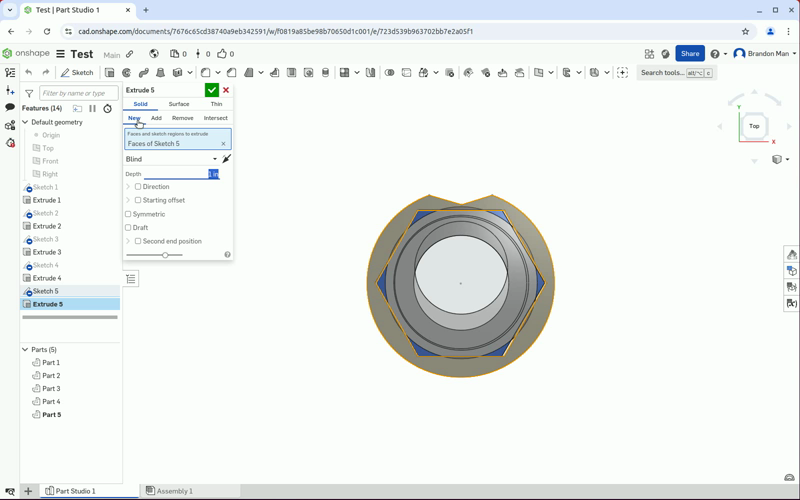
text(3.851)
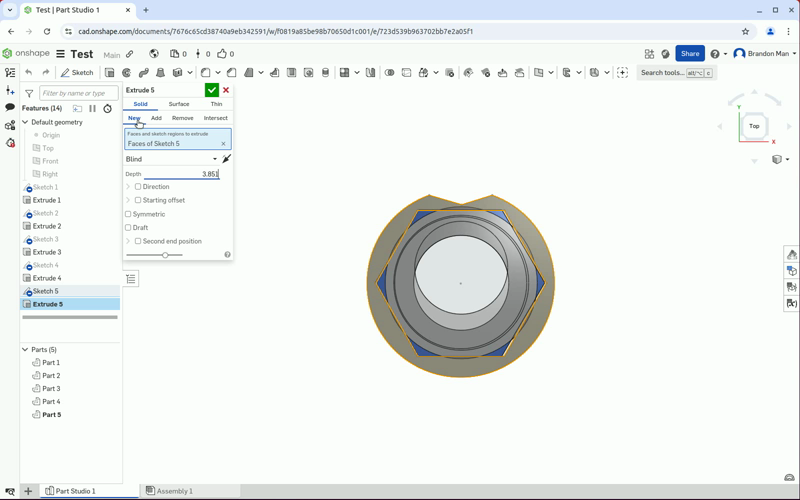
key(enter)
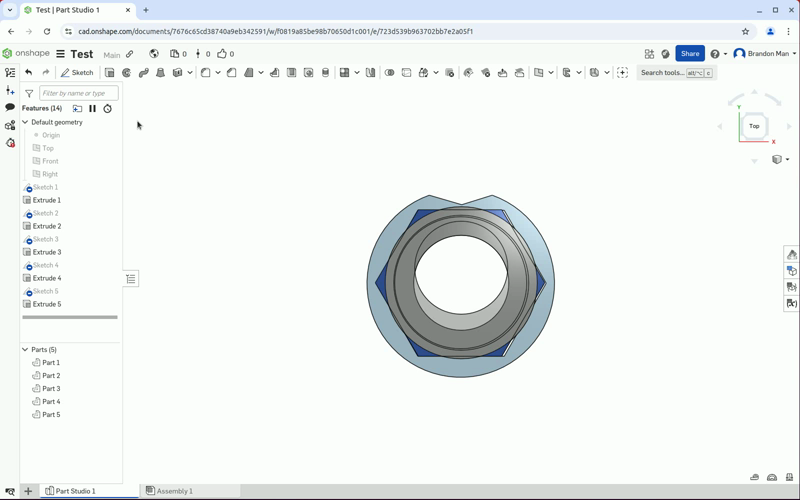
key(shift+h)
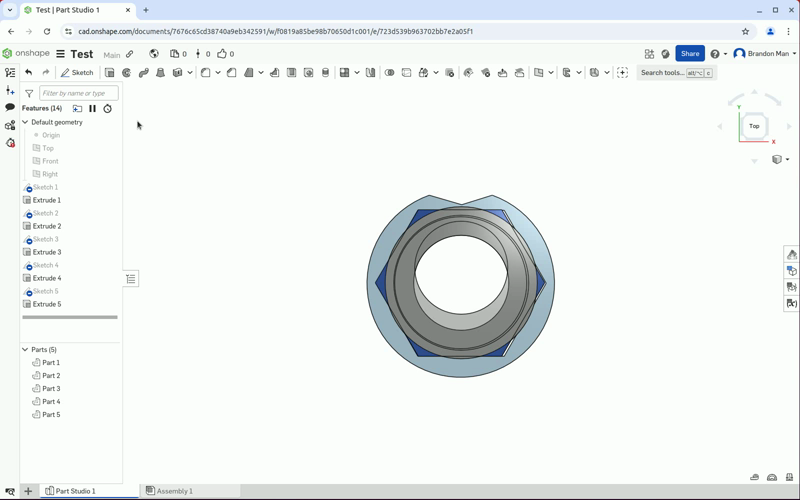
key(shift+h)
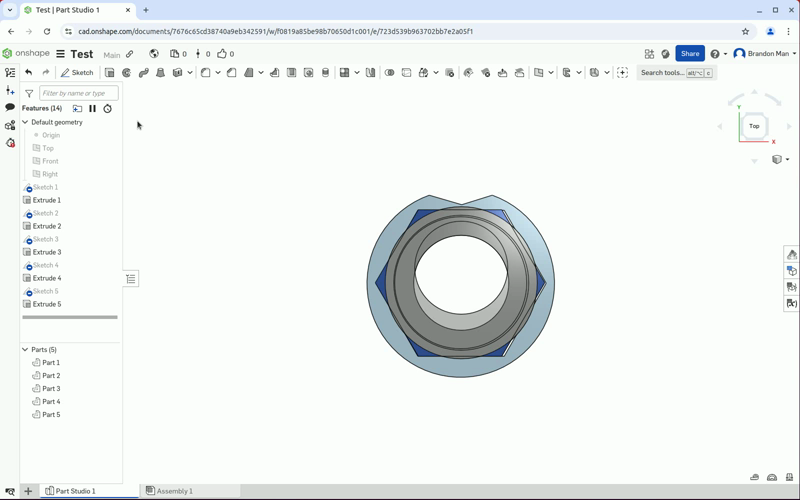
mouse_move(73, 189)
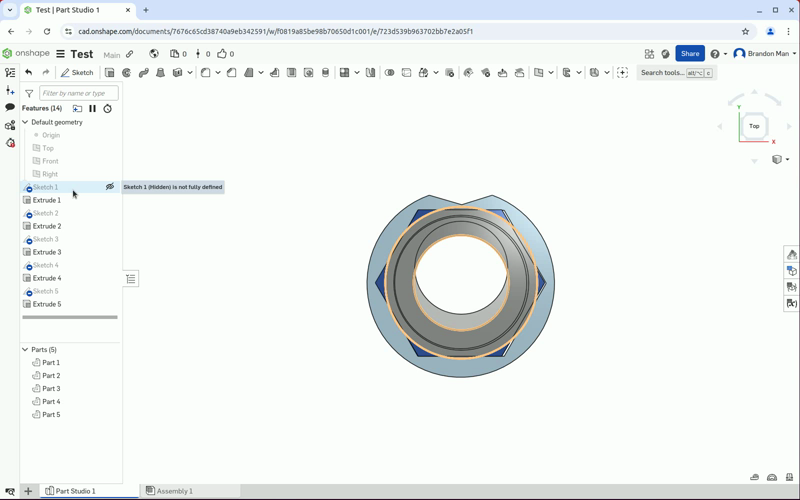
click(73, 189)
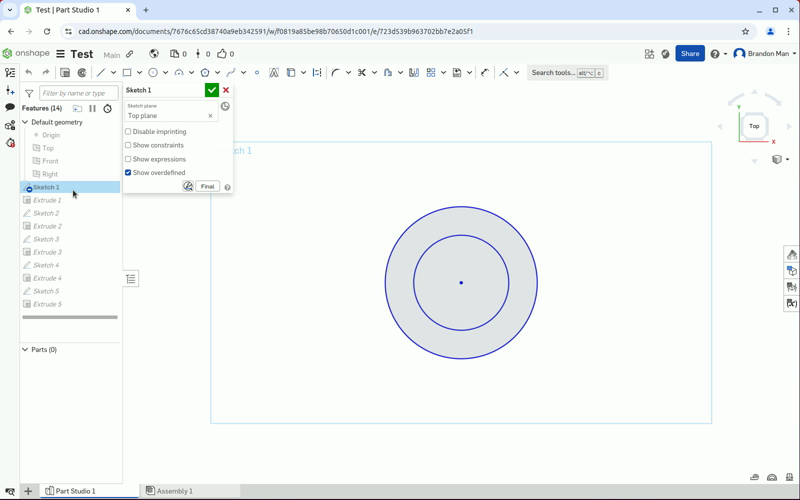
mouse_move(229, 92)
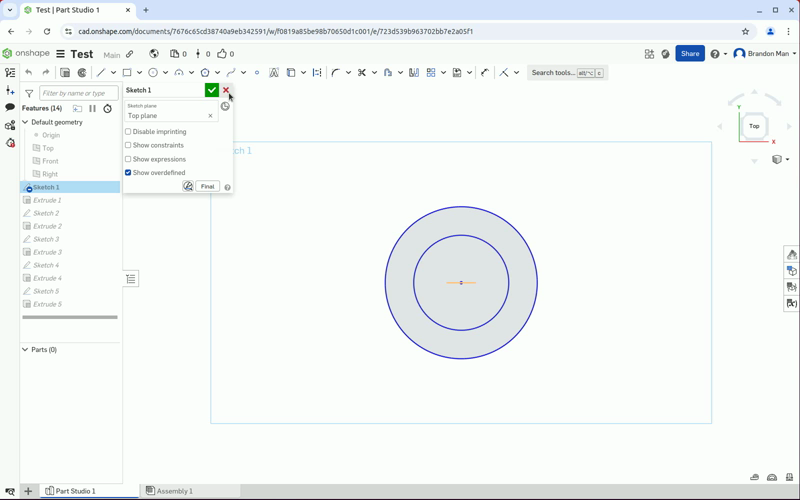
click(229, 92)
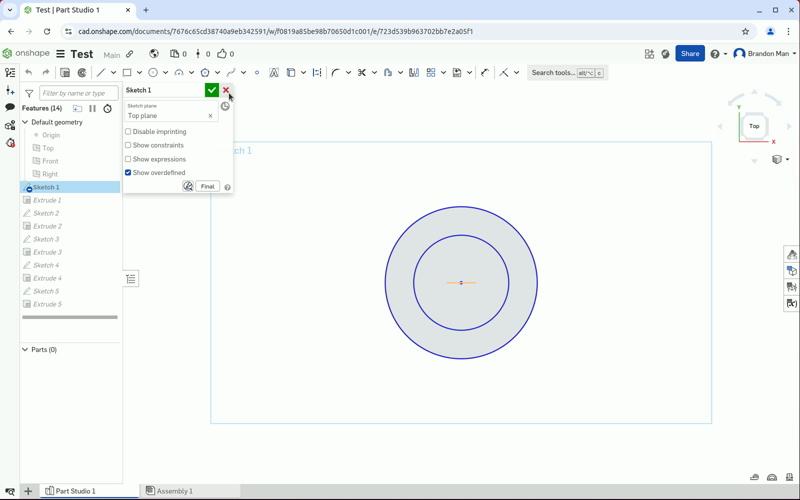
key(shift+s)
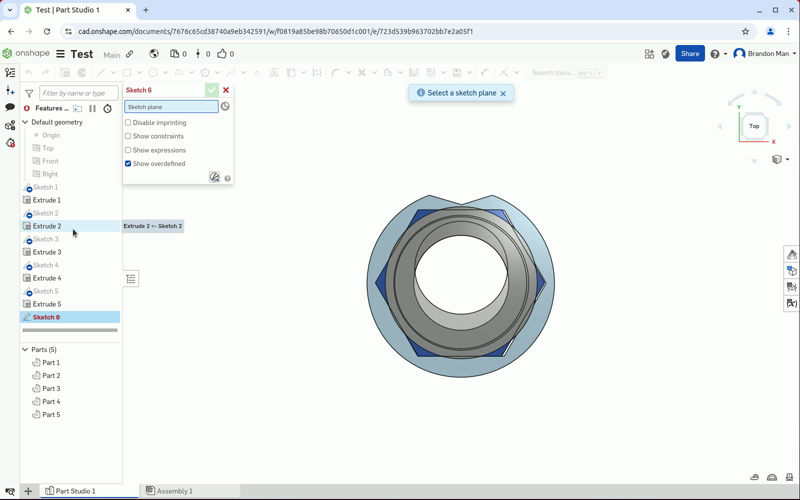
scroll(3)
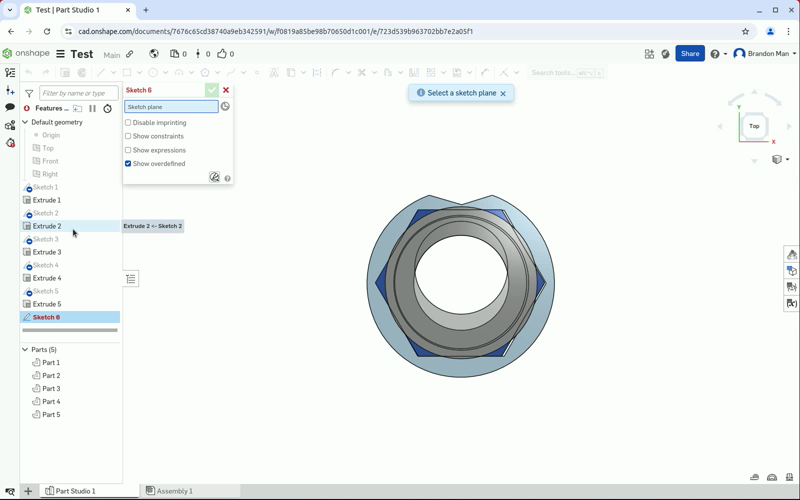
mouse_move(73, 150)
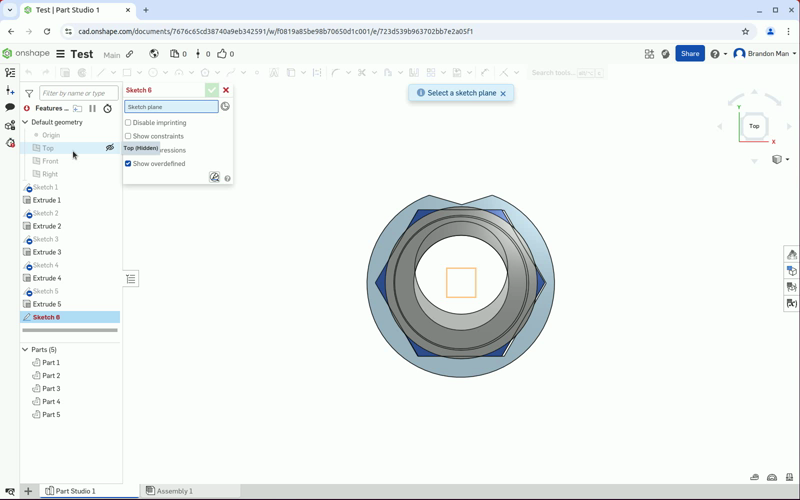
click(73, 150)
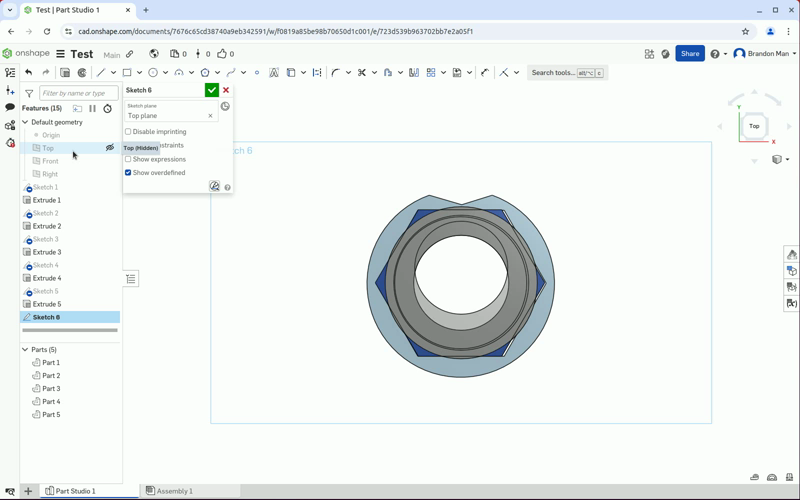
mouse_move(73, 352)
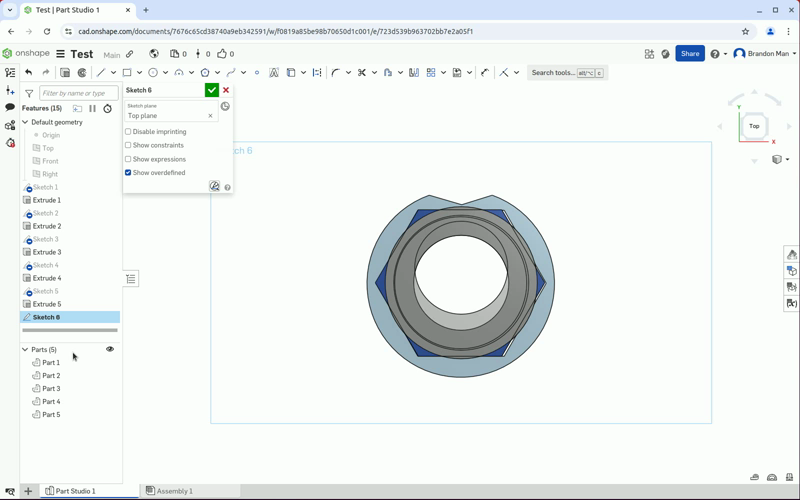
key(y)
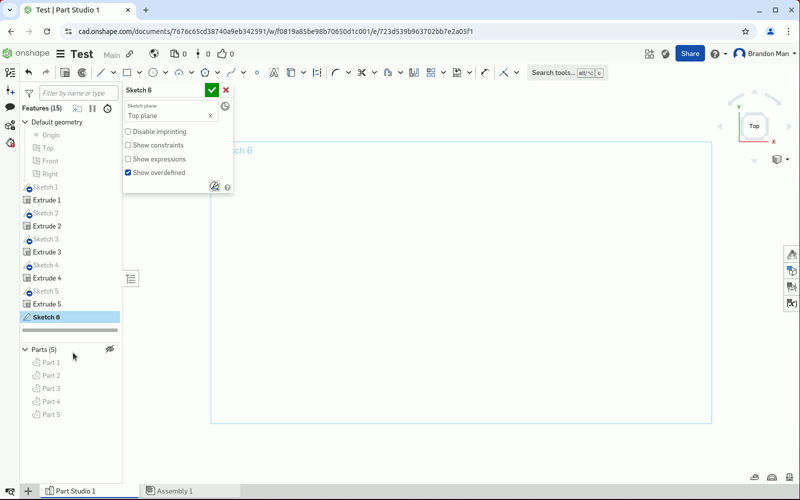
key(c)
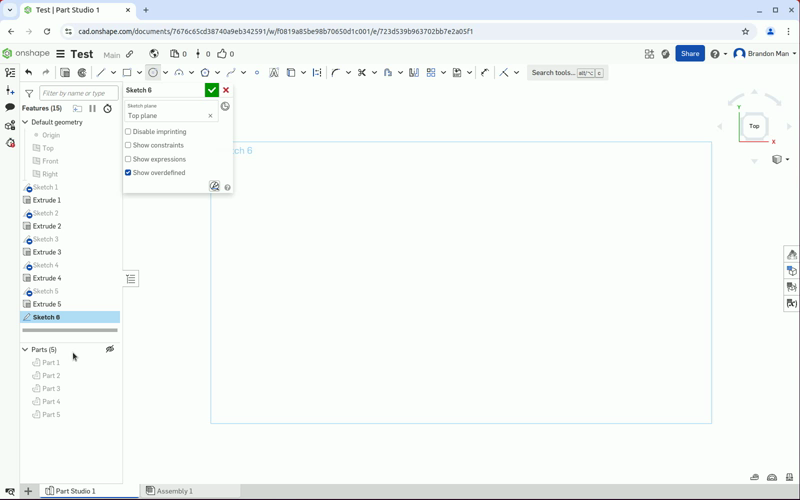
key_down(shift)
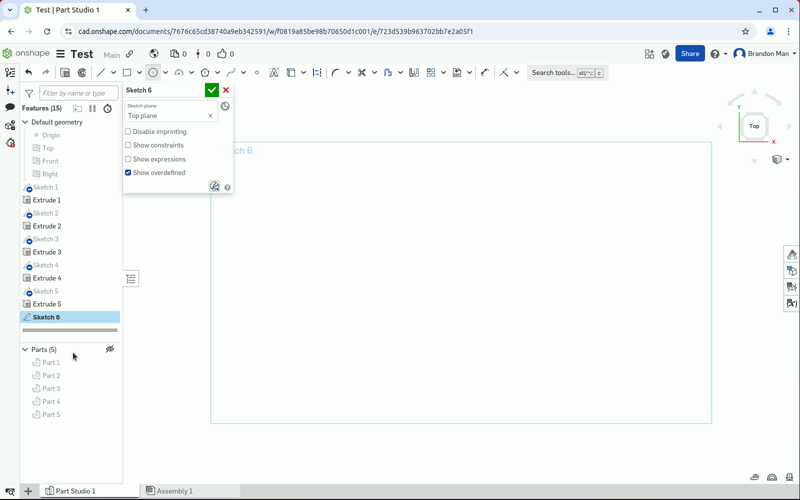
mouse_move(461, 282)
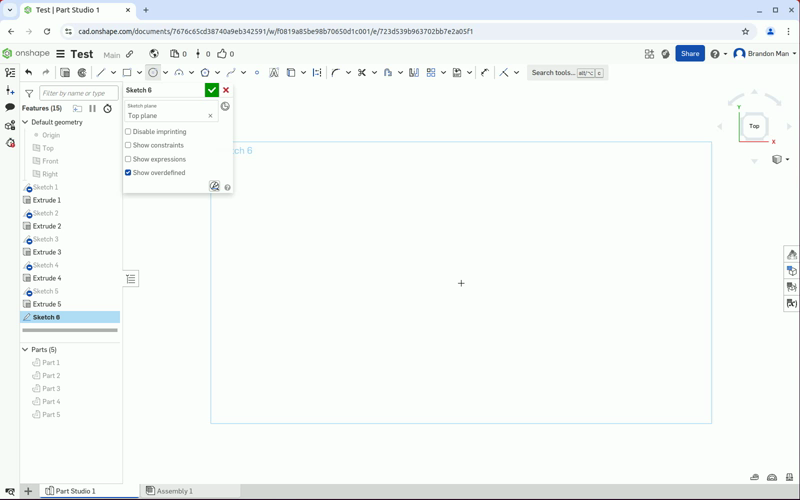
click(461, 282)
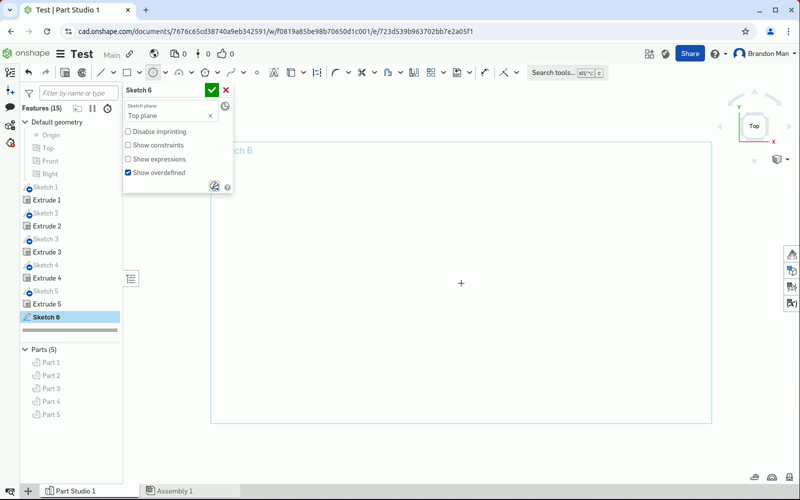
key_up(shift)
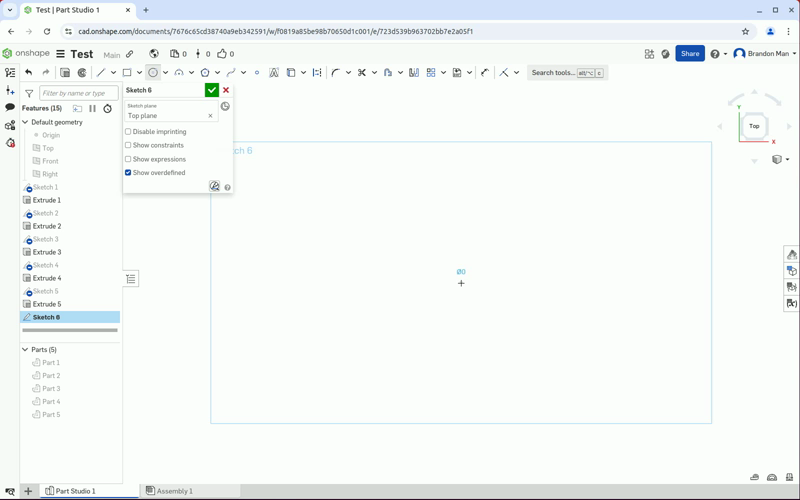
mouse_move(528, 282)
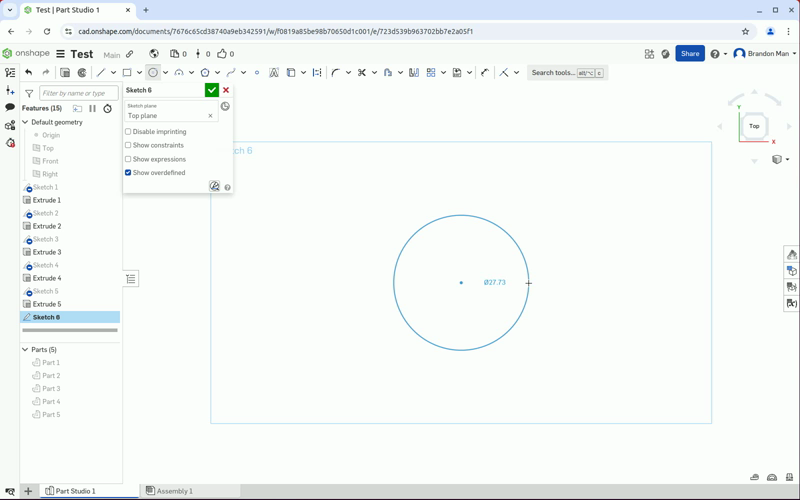
click(528, 282)
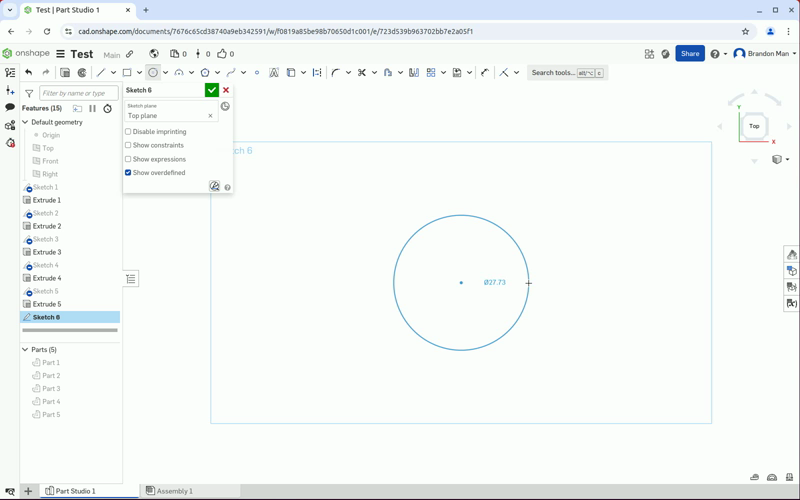
key(esc)
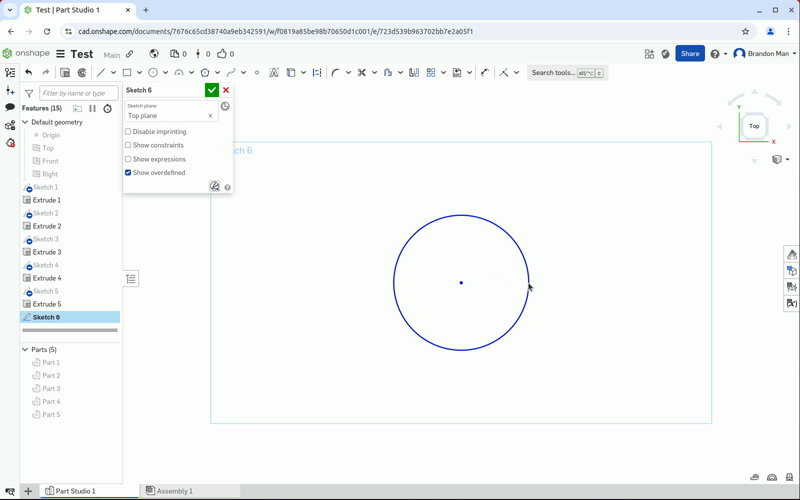
key(c)
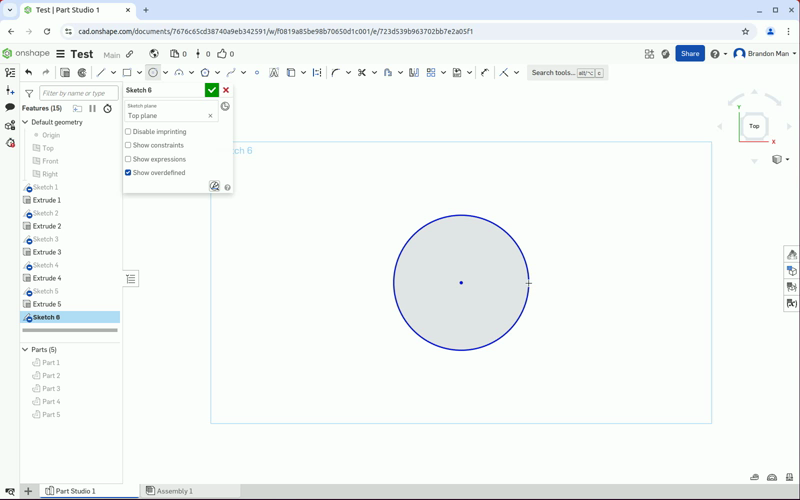
key_down(shift)
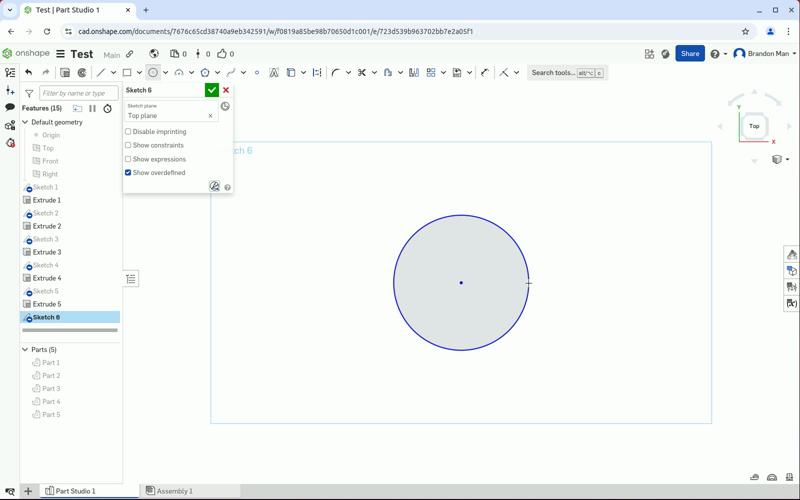
mouse_move(461, 267)
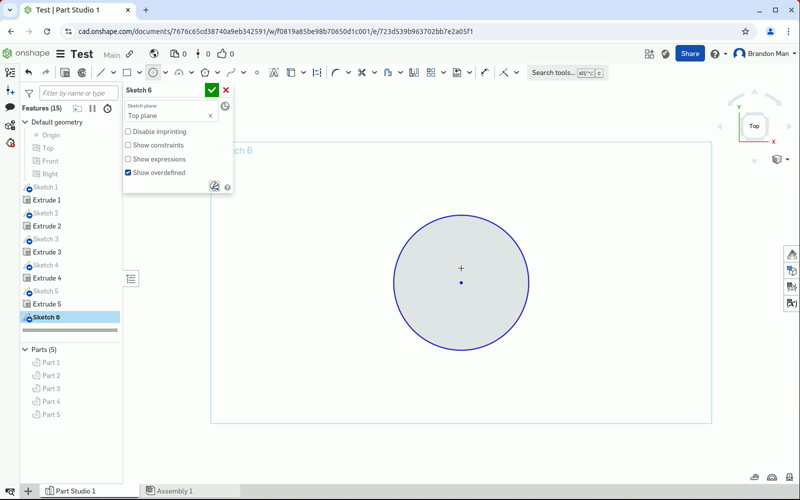
click(461, 267)
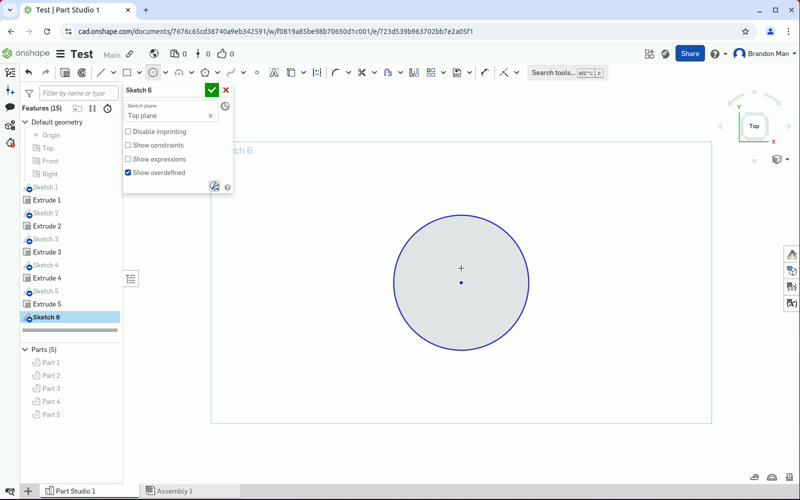
key_up(shift)
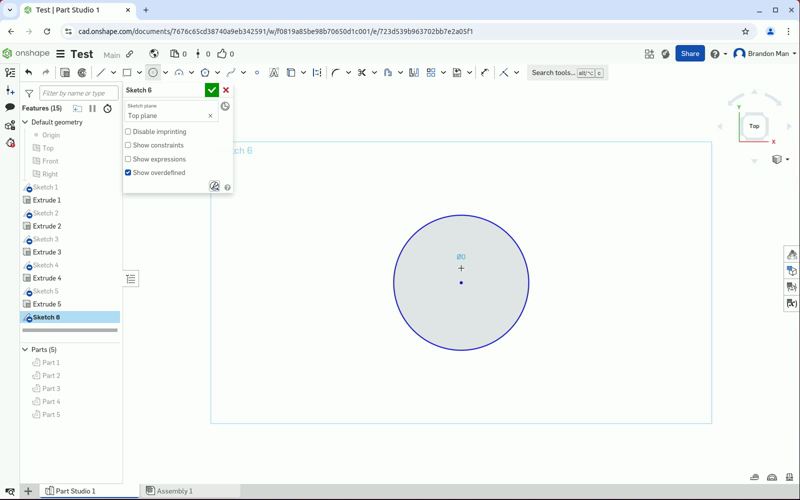
mouse_move(507, 267)
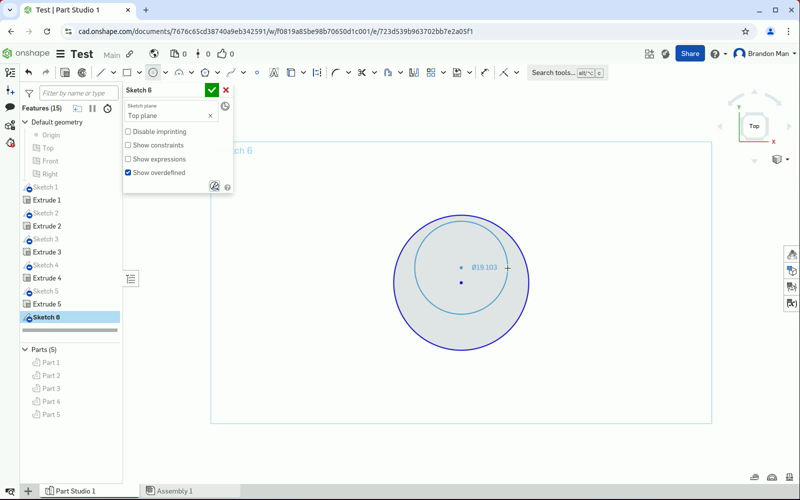
click(507, 267)
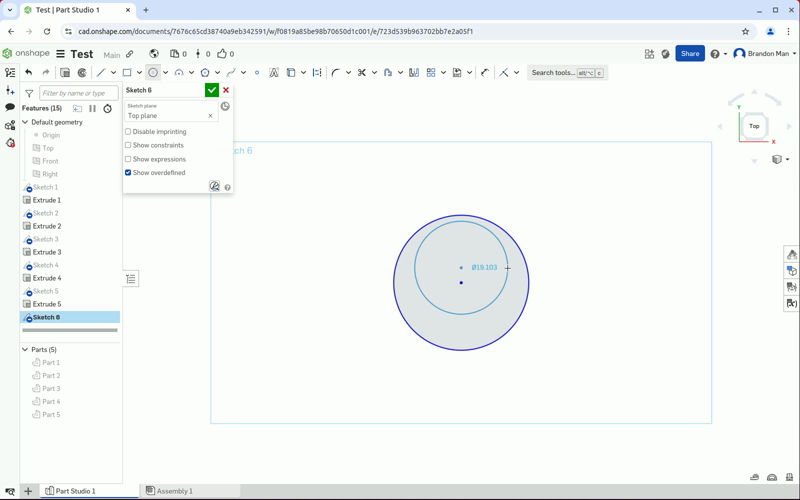
key(esc)
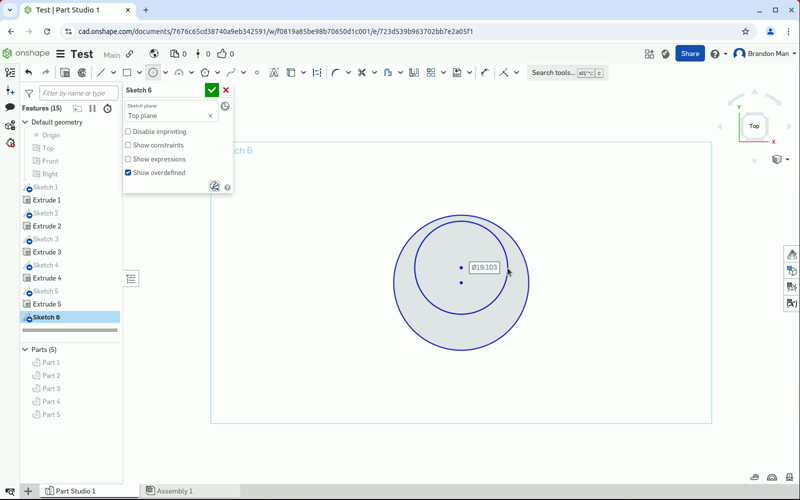
mouse_move(512, 257)
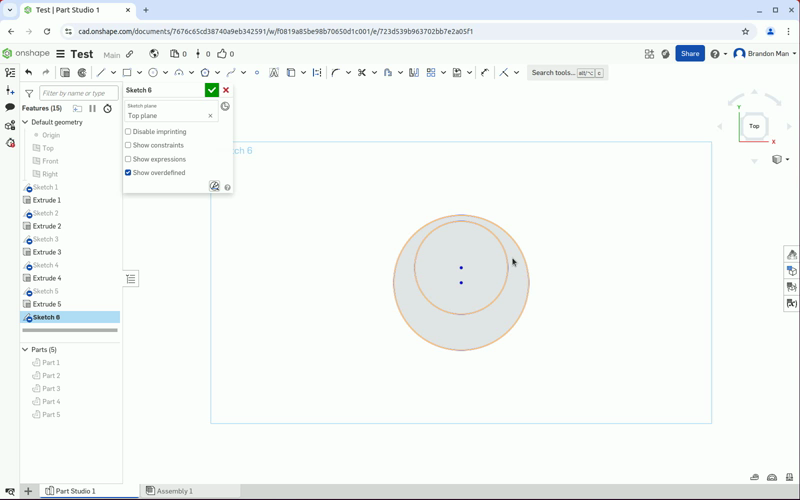
click(512, 257)
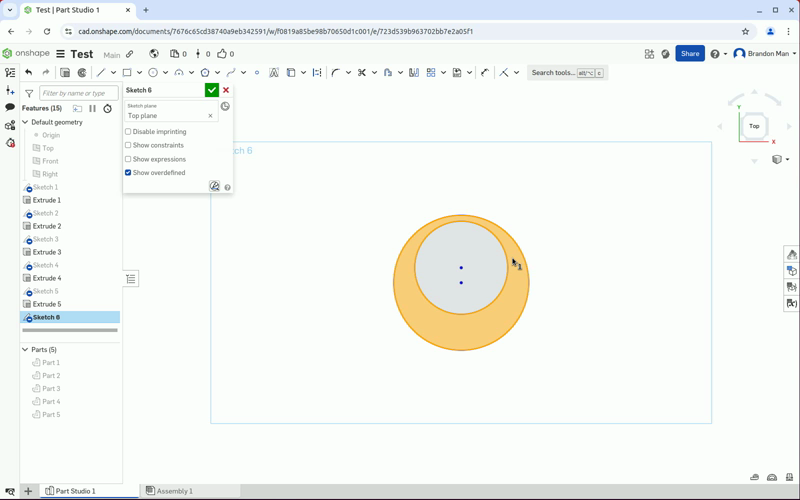
mouse_move(73, 352)
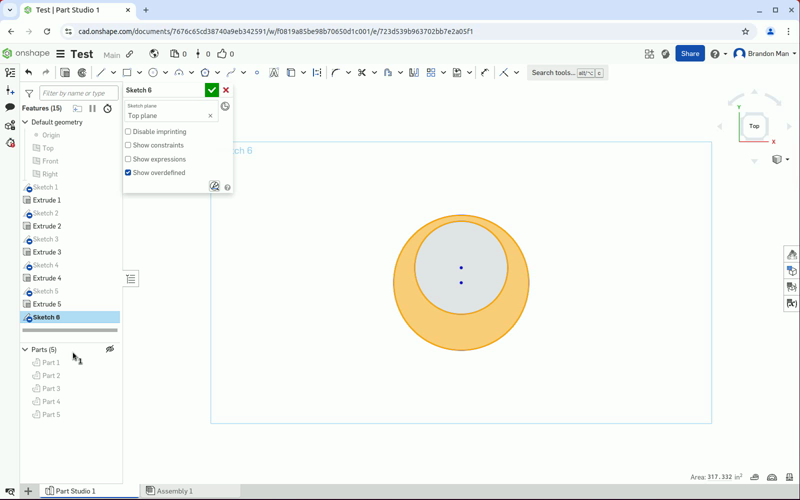
key(shift+y)
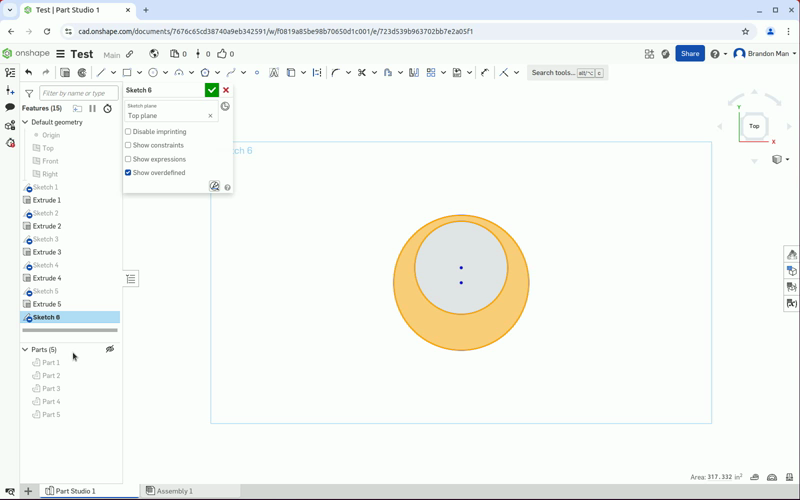
key(shift+e)
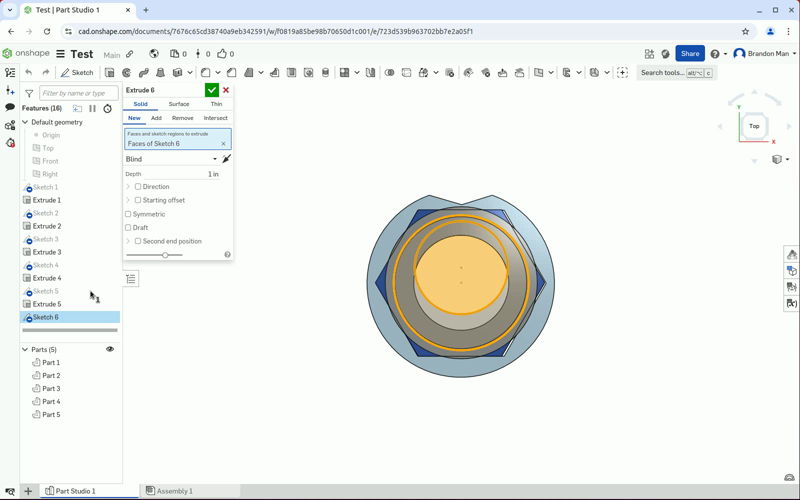
mouse_move(143, 106)
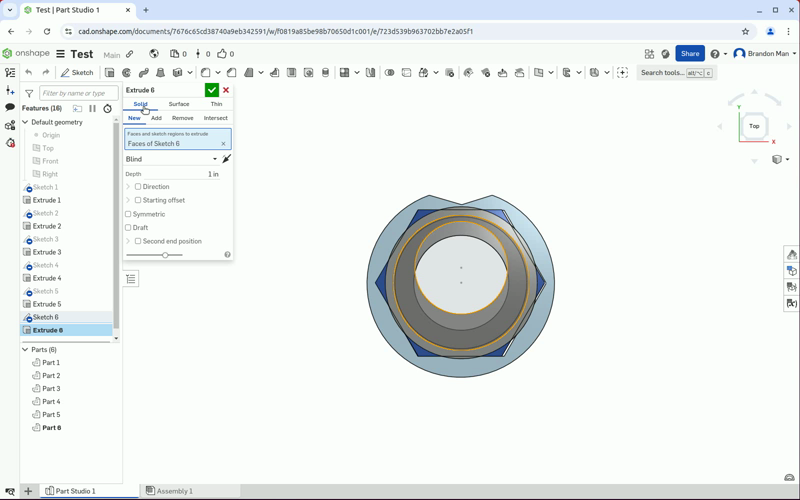
click(143, 106)
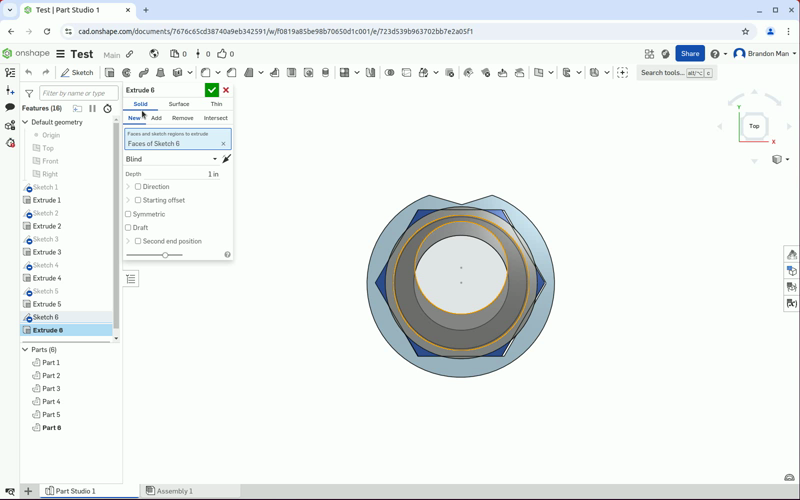
mouse_move(137, 120)
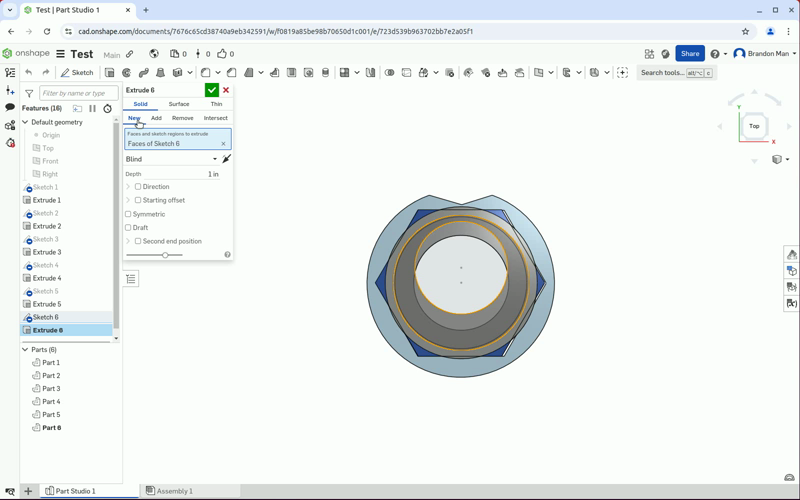
click(137, 120)
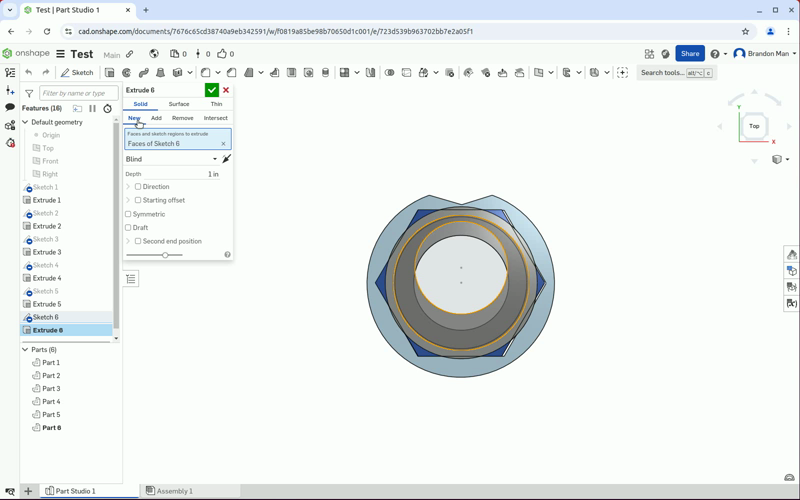
key(tab, 4)
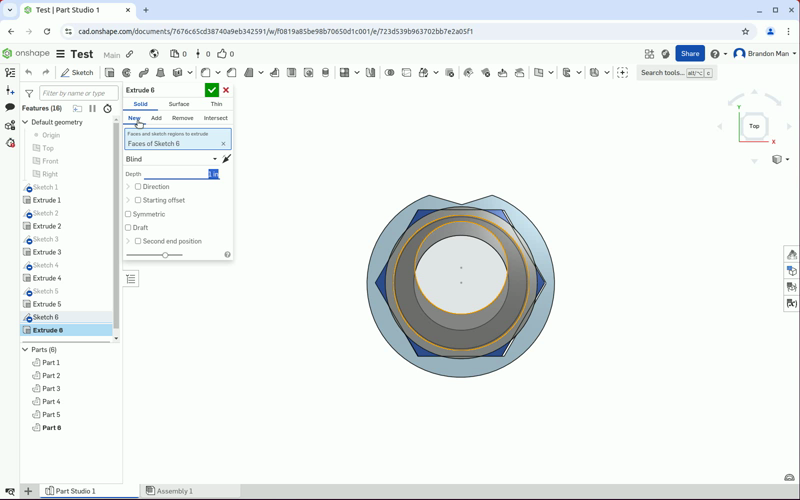
text(-9.628)
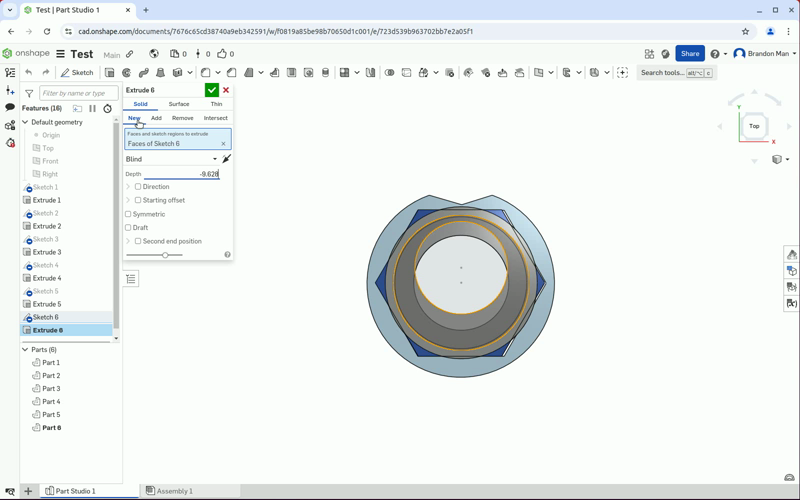
key(enter)
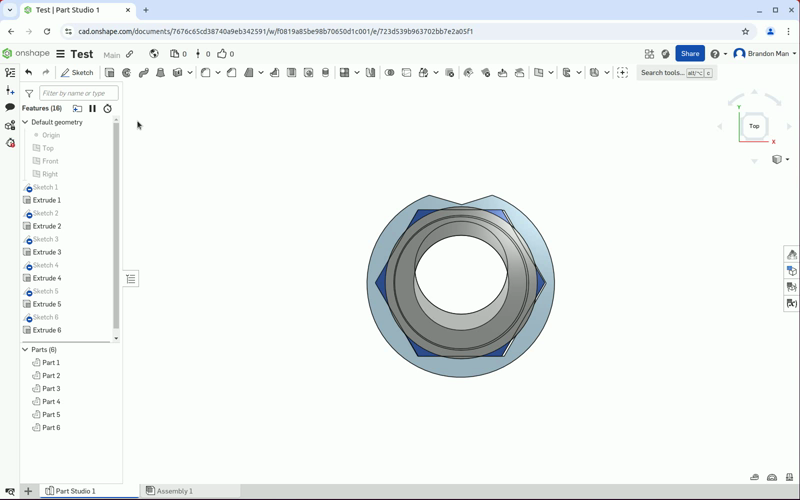
key(shift+h)
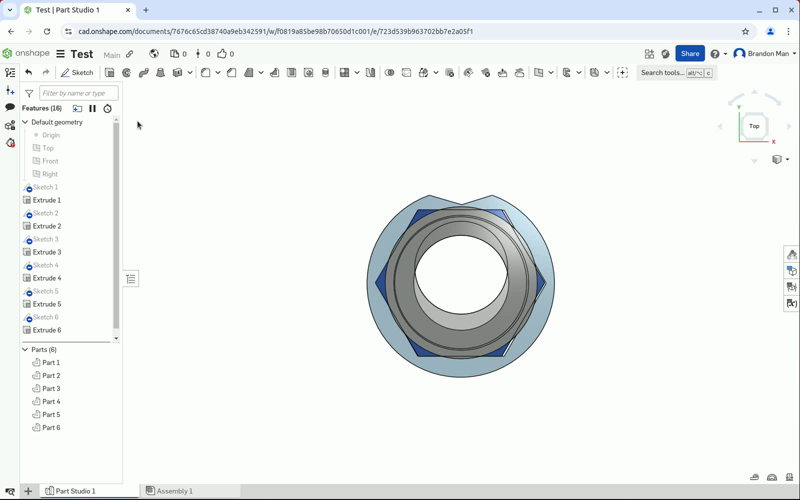
key(shift+h)
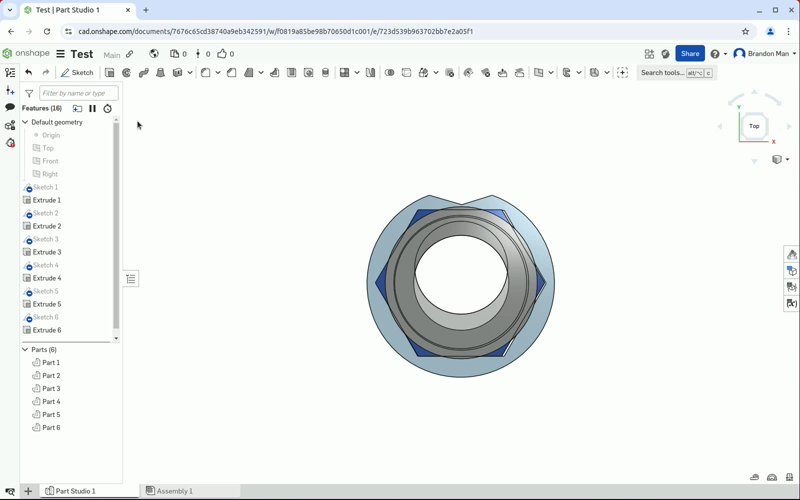
key(shift+7)
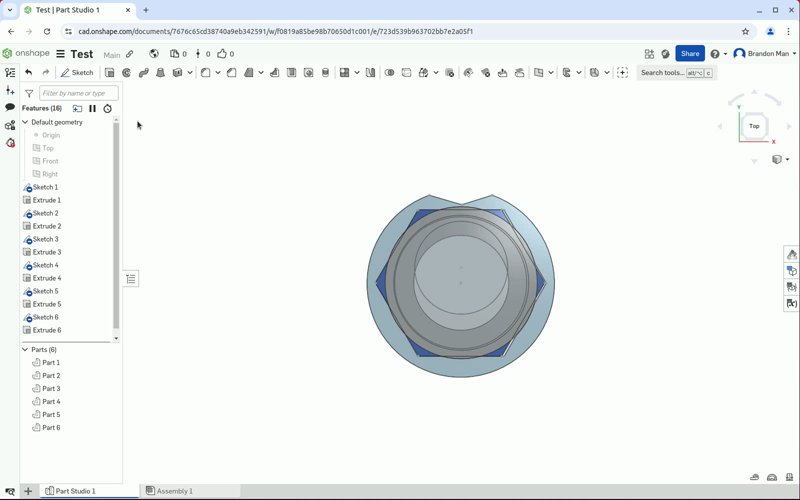
key(up, 3)
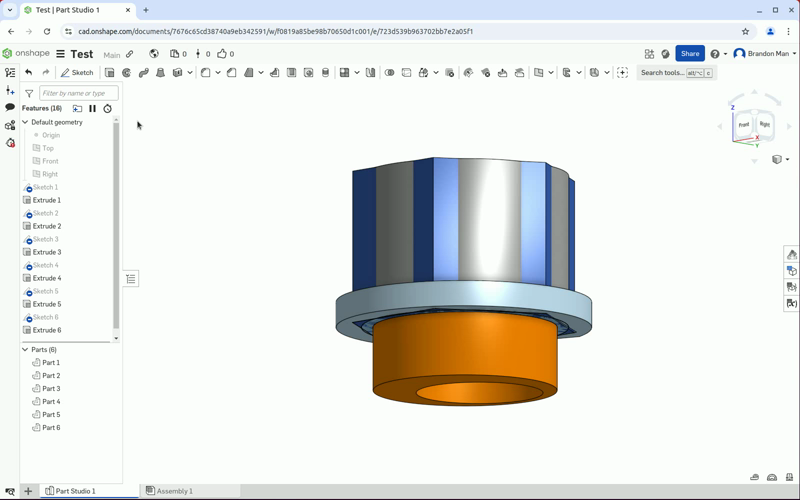
key(left, 3)
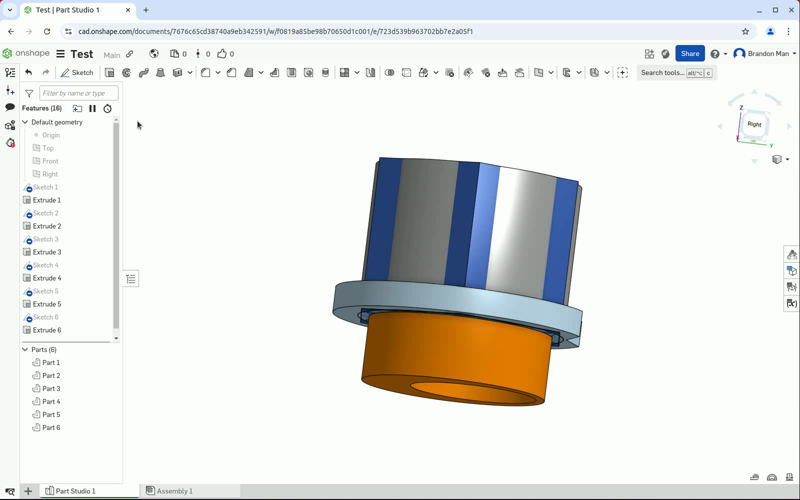
key(right, 3)
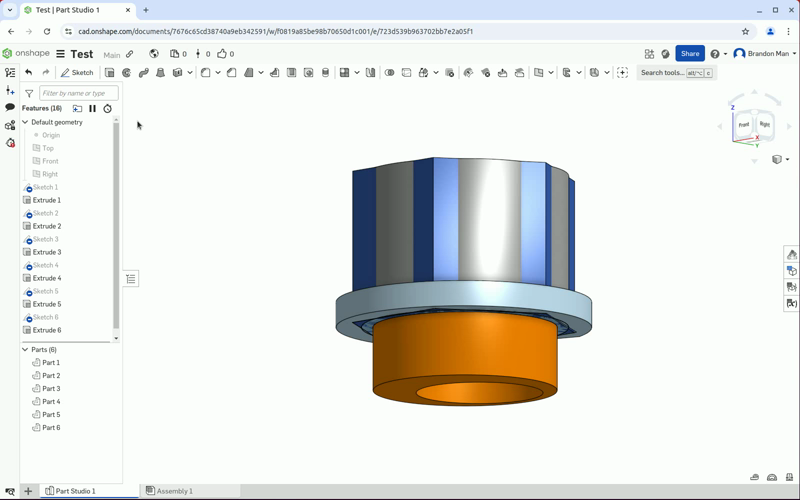
key(down, 3)
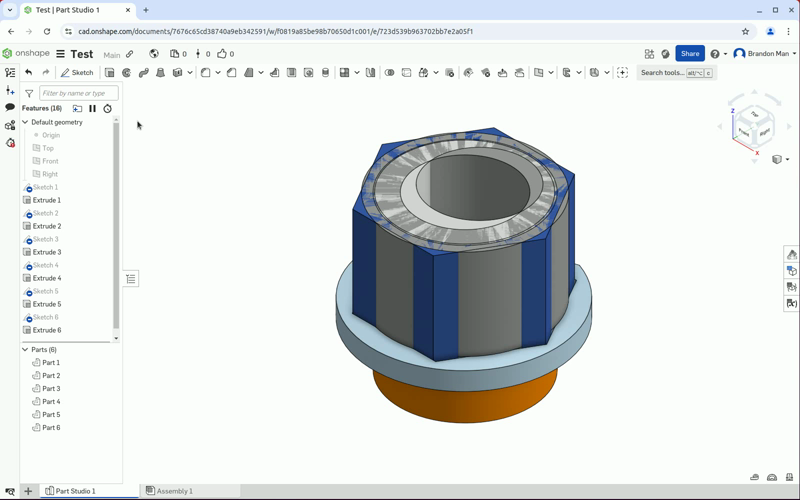
mouse_move(69, 189)
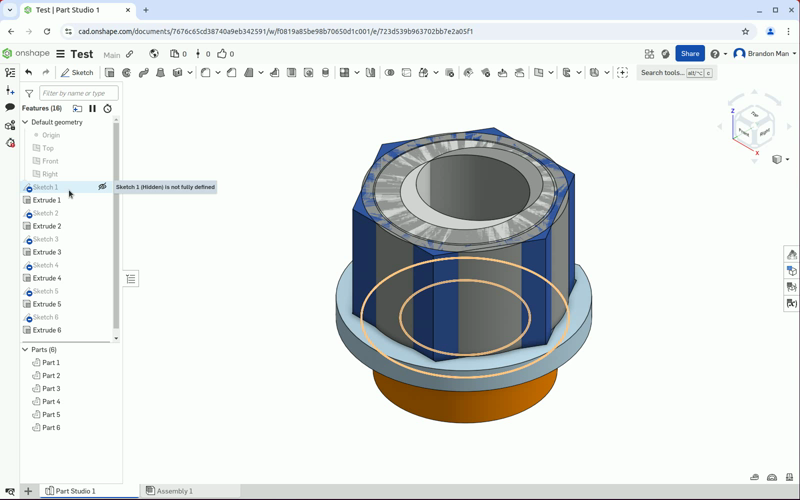
click(69, 189)